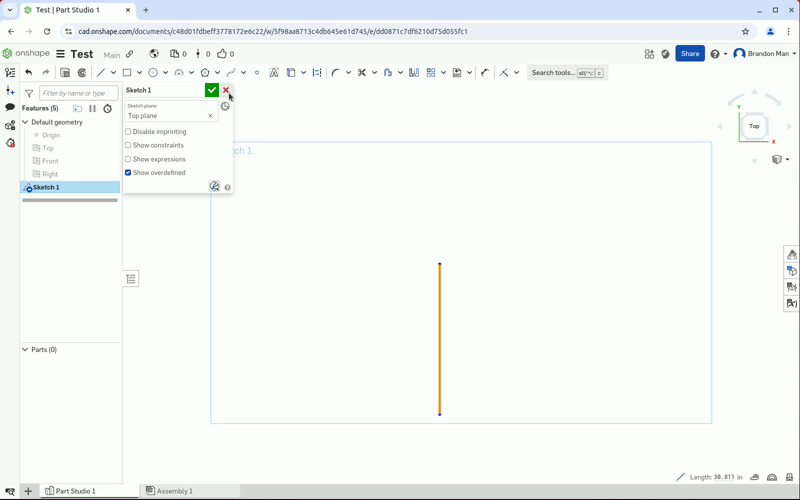
key(shift+h)
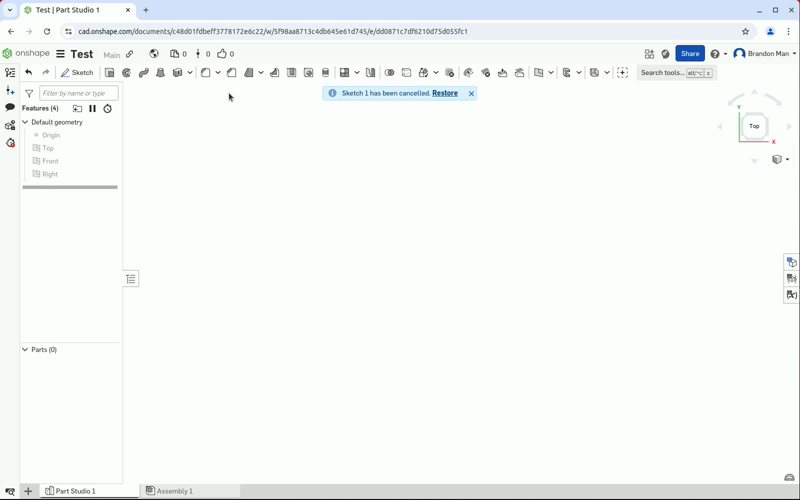
mouse_move(73, 352)
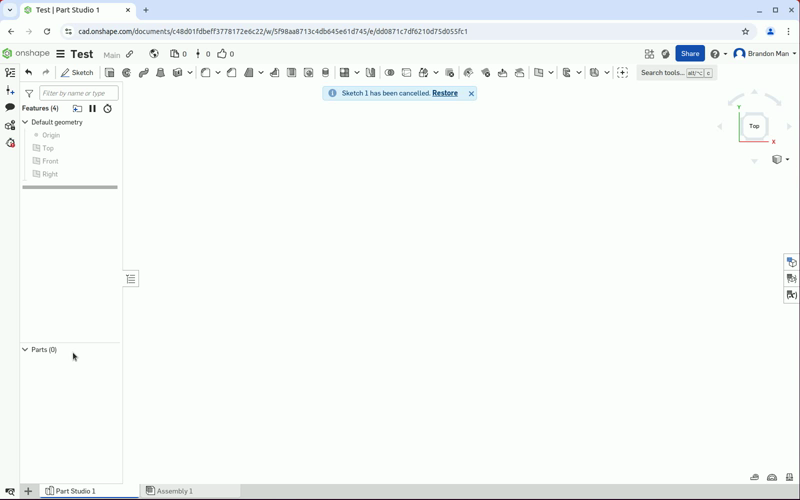
key(y)
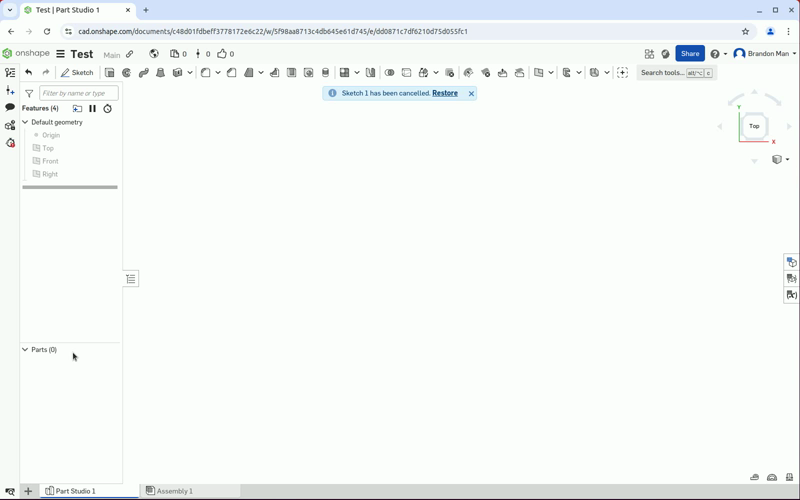
key(shift+p)
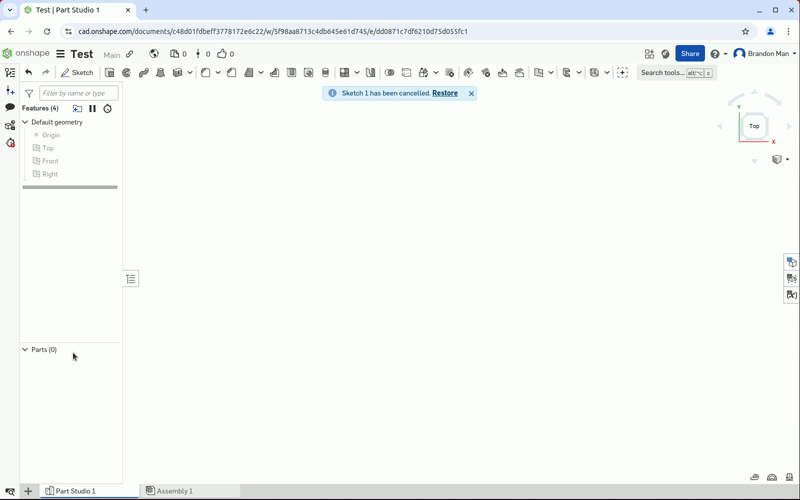
key(space)
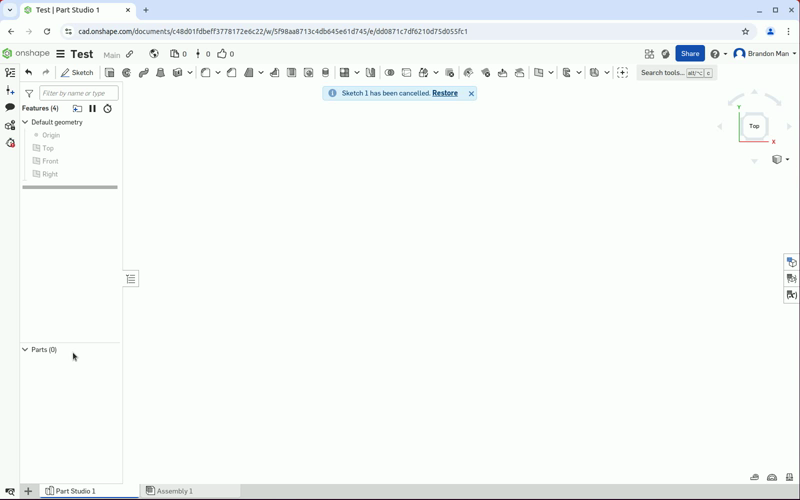
key_down(shift)
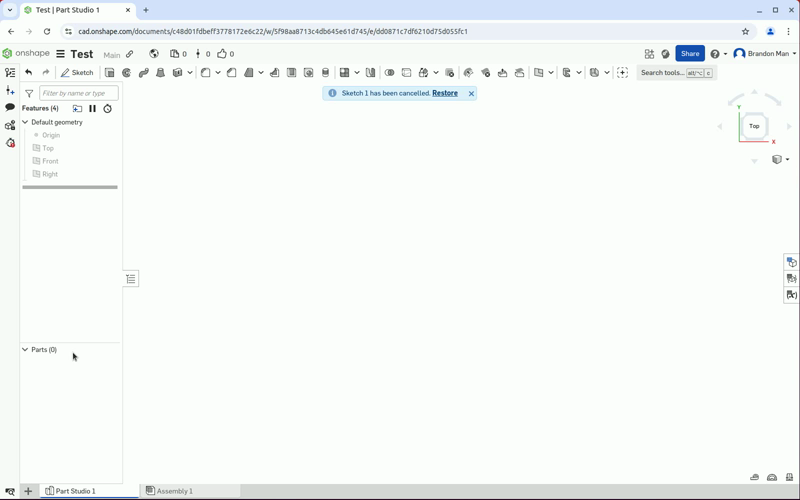
key(up)
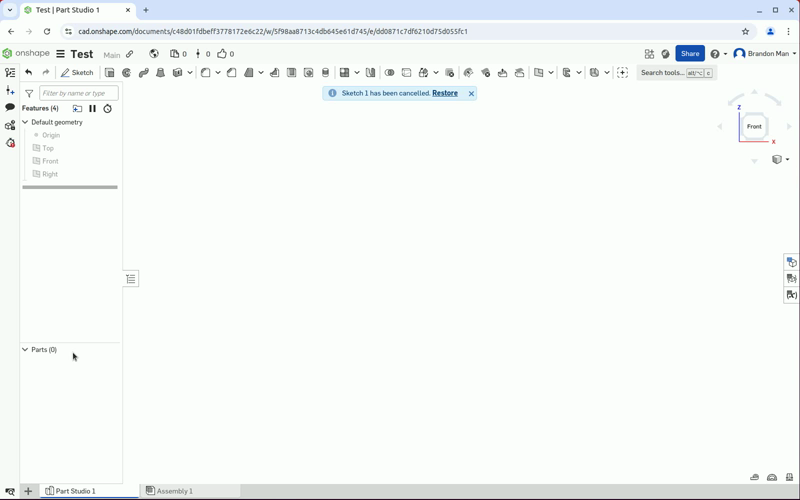
key_up(shift)
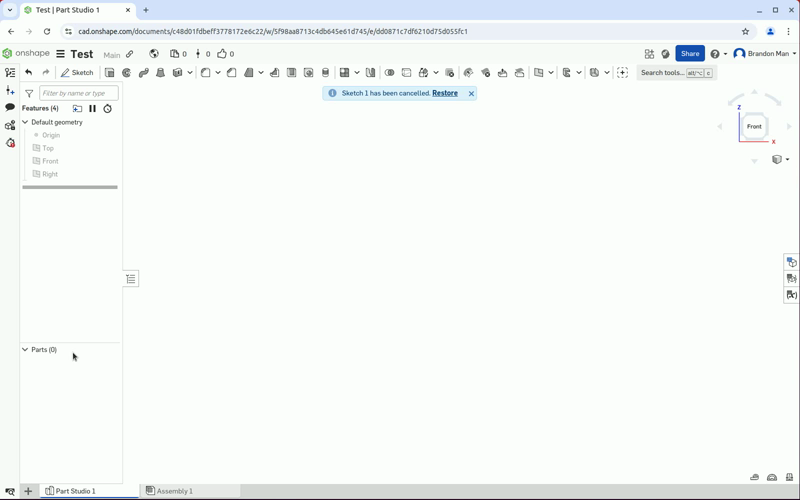
key(space)
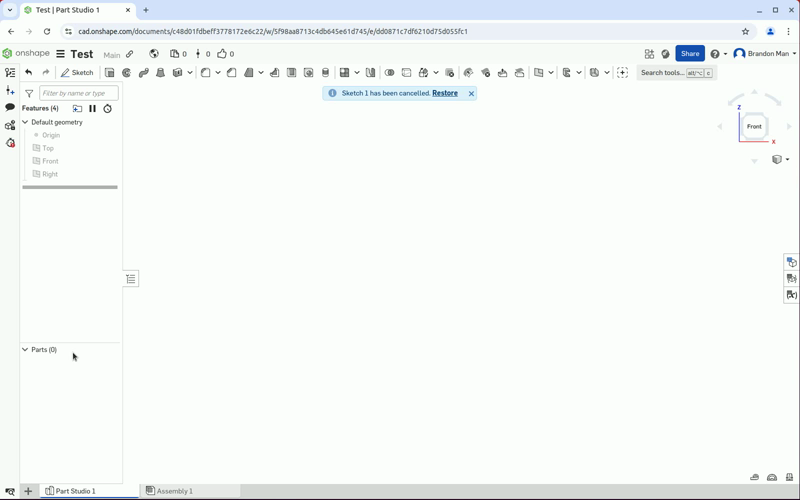
key_down(shift)
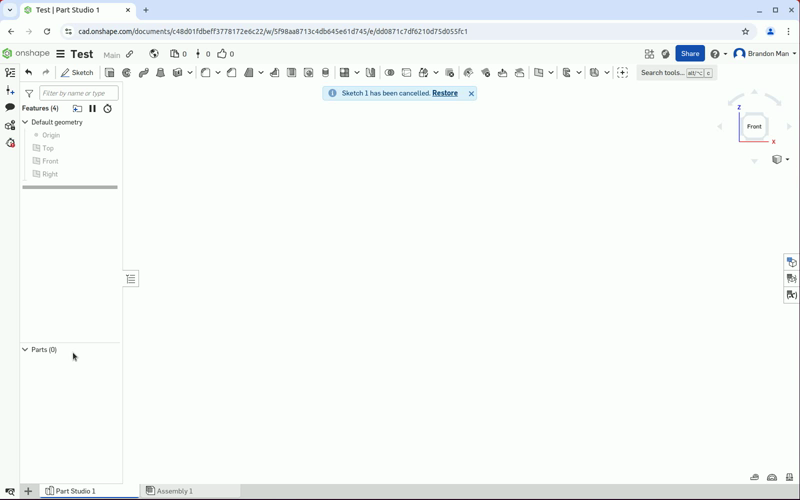
key(left)
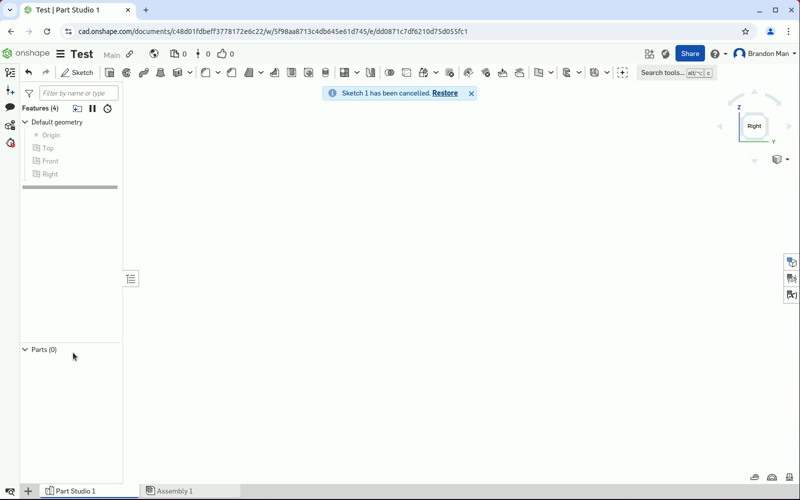
key_up(shift)
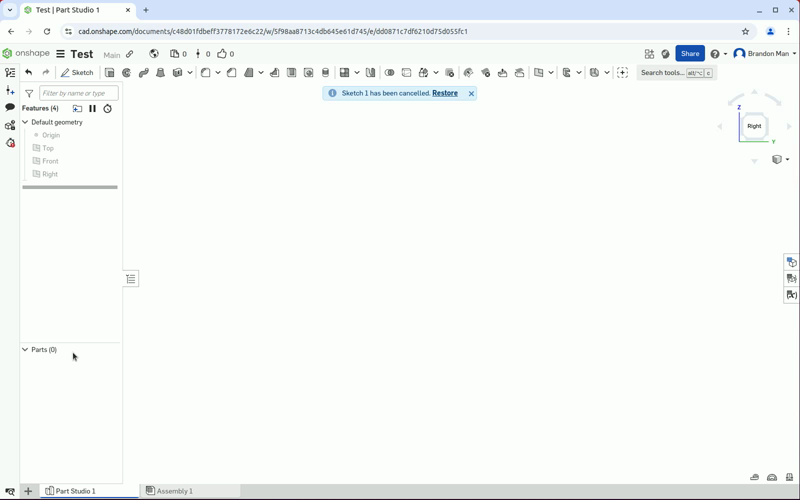
mouse_move(73, 352)
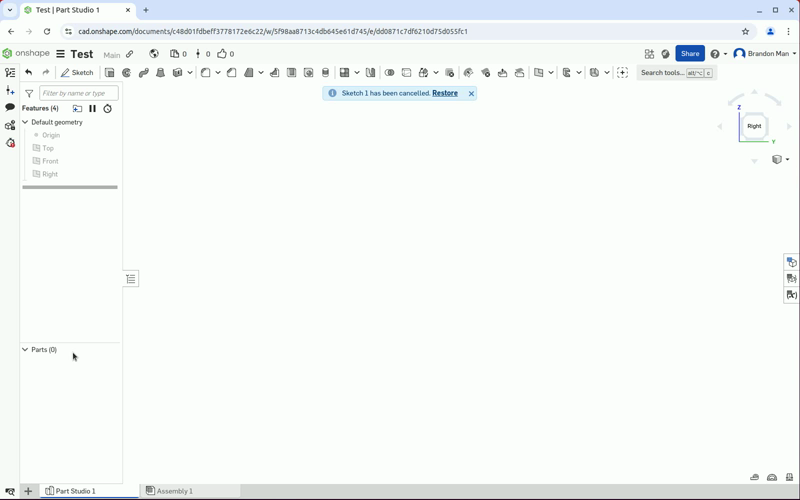
key(shift+y)
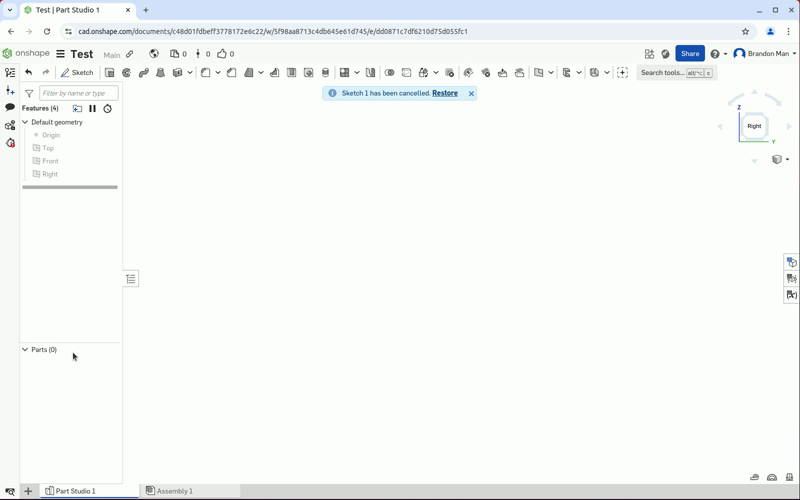
key(shift+s)
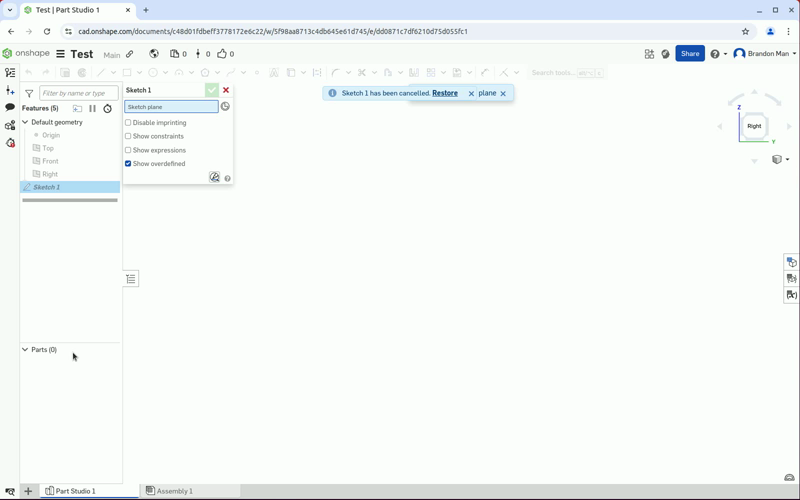
mouse_move(73, 176)
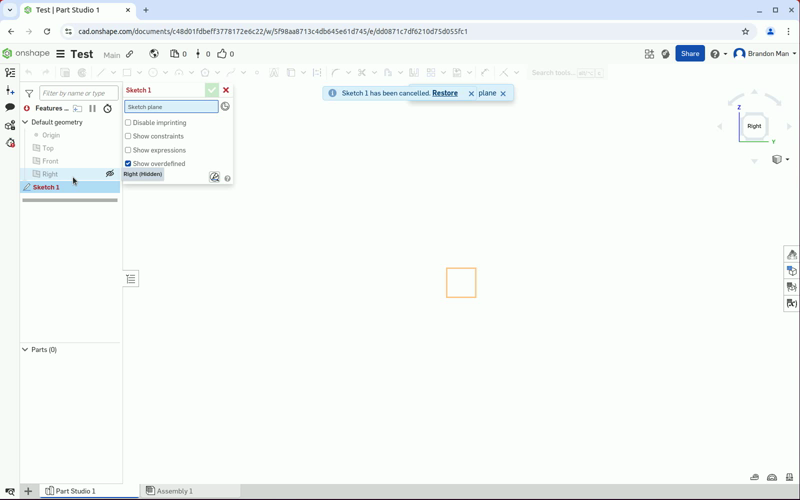
click(73, 176)
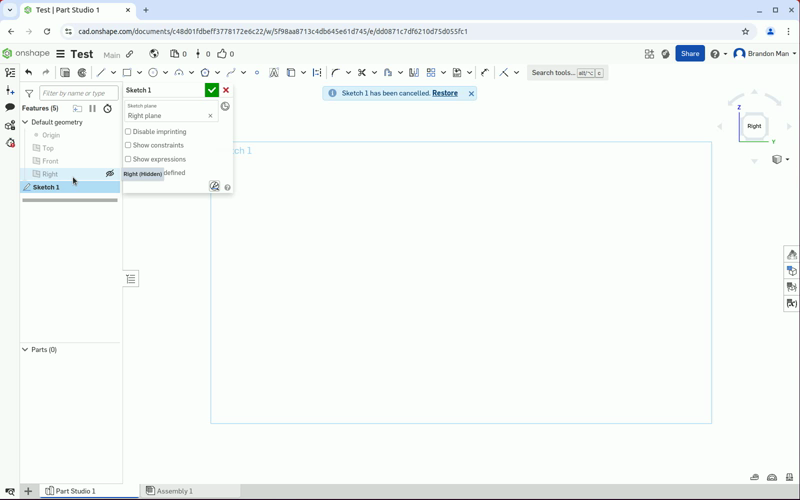
mouse_move(73, 352)
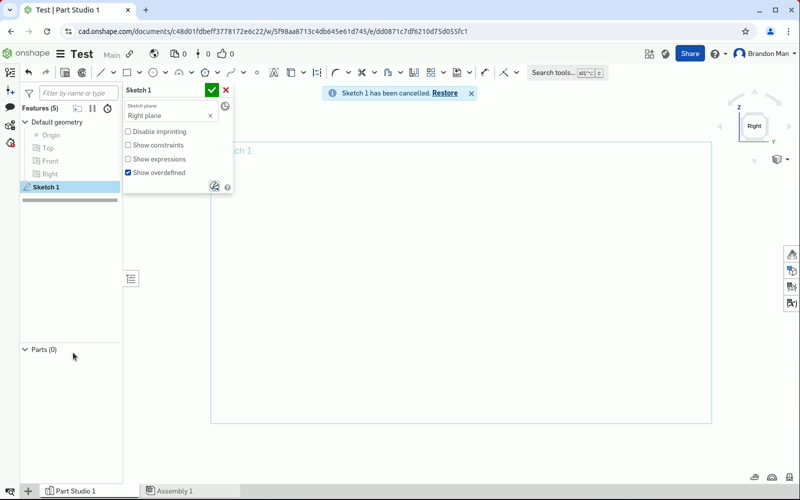
key(y)
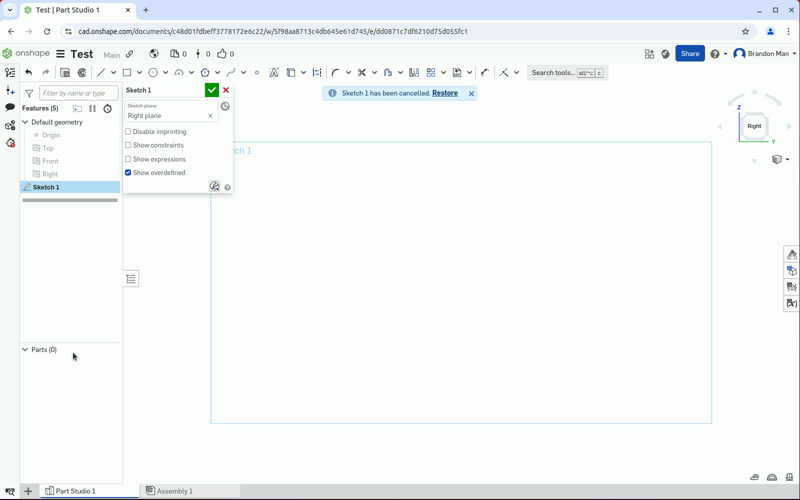
key(l)
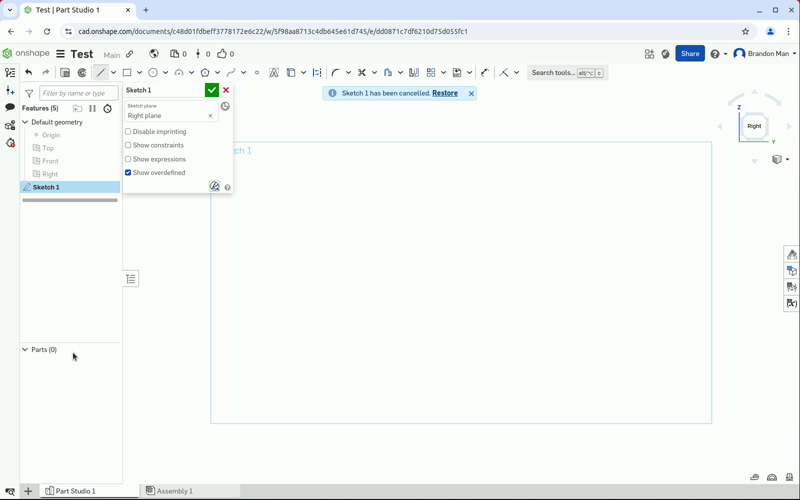
key_down(shift)
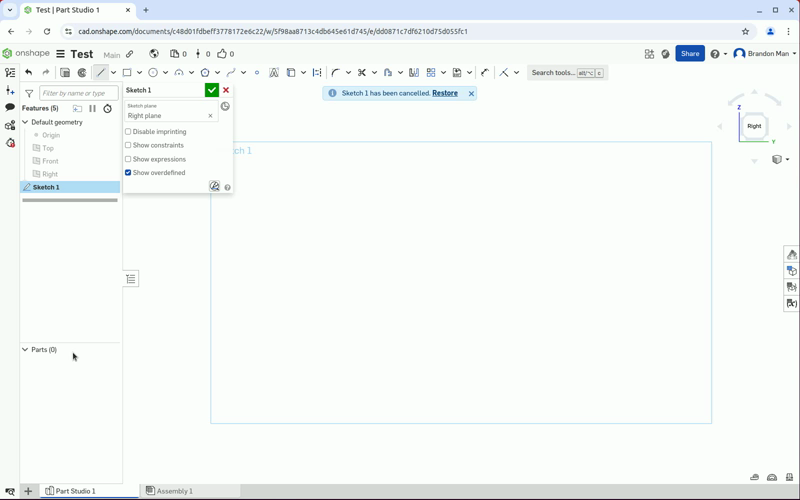
mouse_move(434, 395)
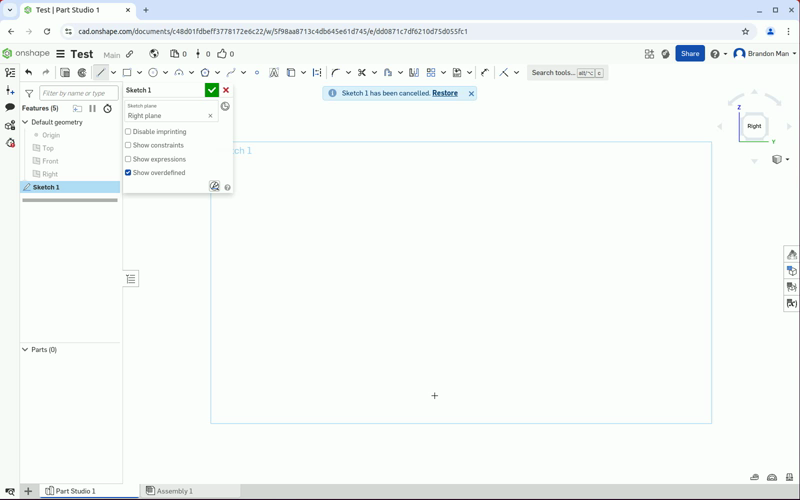
click(434, 395)
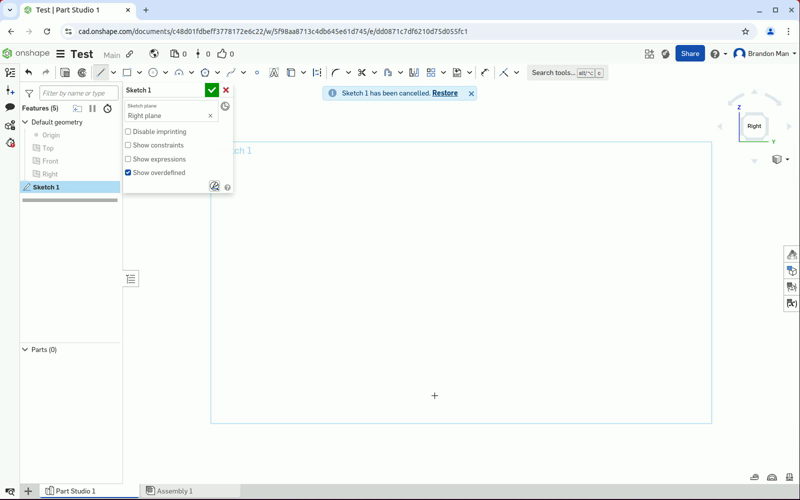
key_up(shift)
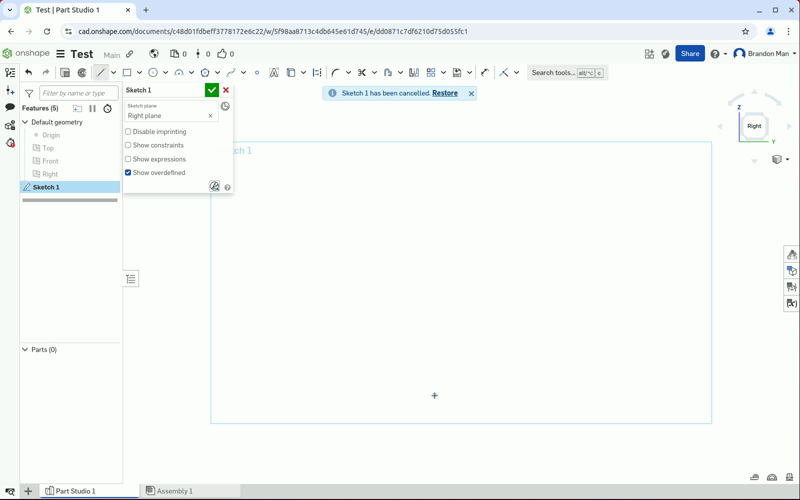
key_down(shift)
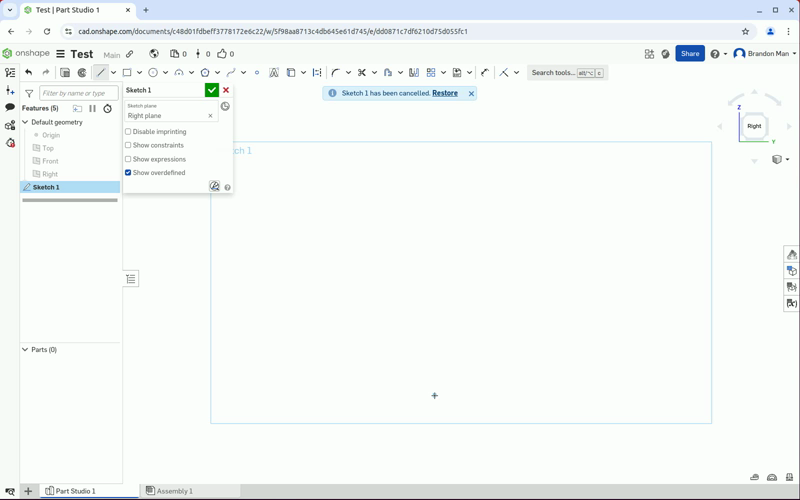
mouse_move(464, 395)
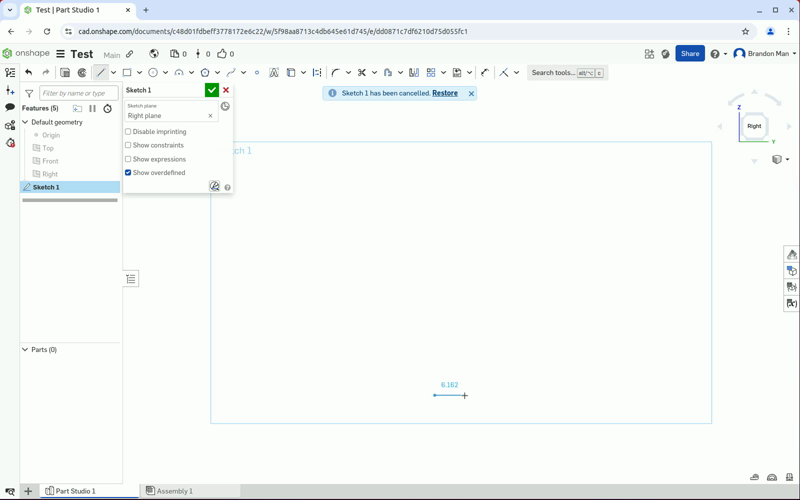
mouse_move(488, 395)
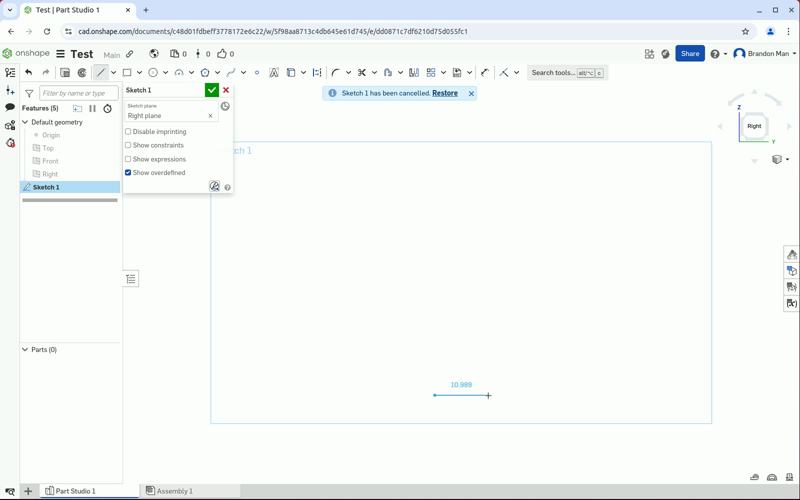
click(488, 395)
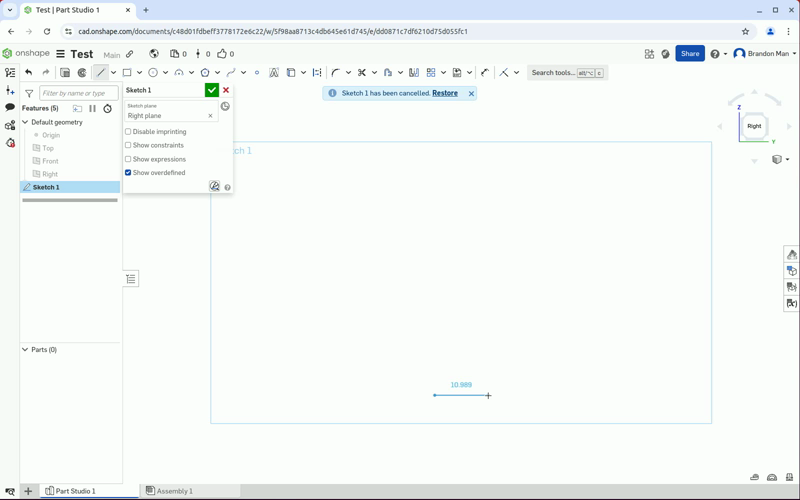
key_up(shift)
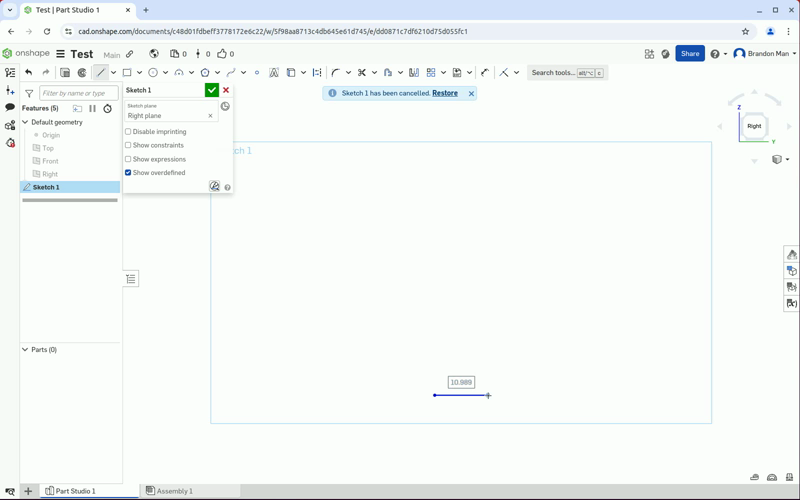
key_down(shift)
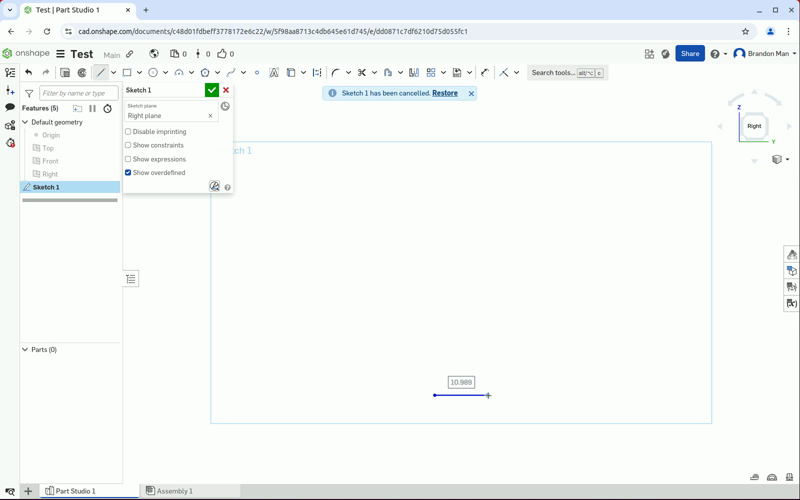
mouse_move(518, 395)
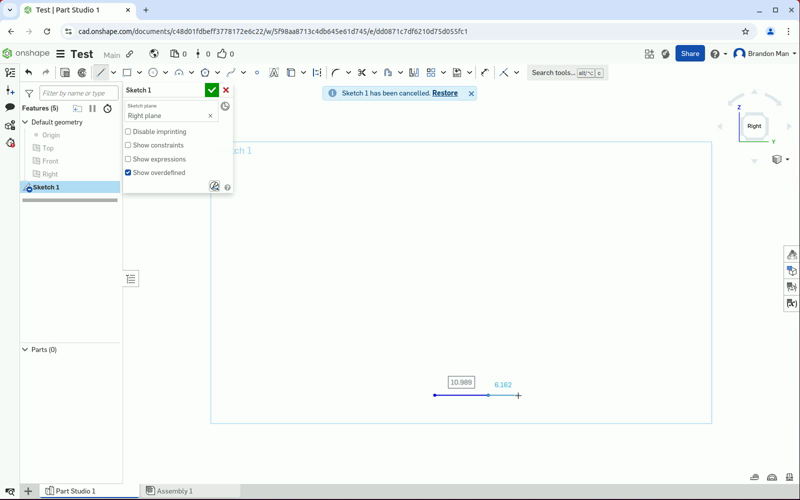
mouse_move(488, 387)
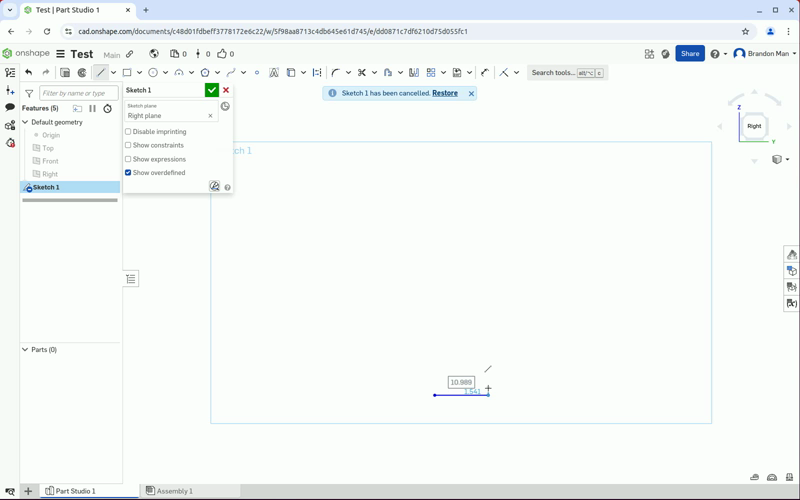
click(488, 387)
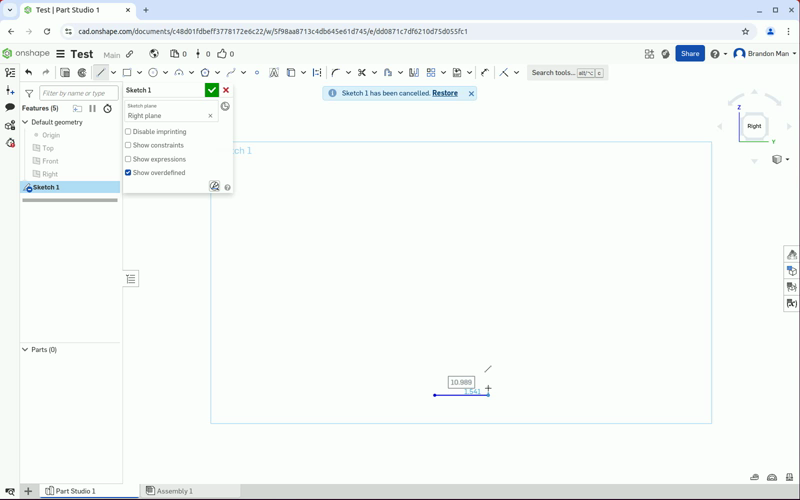
key_up(shift)
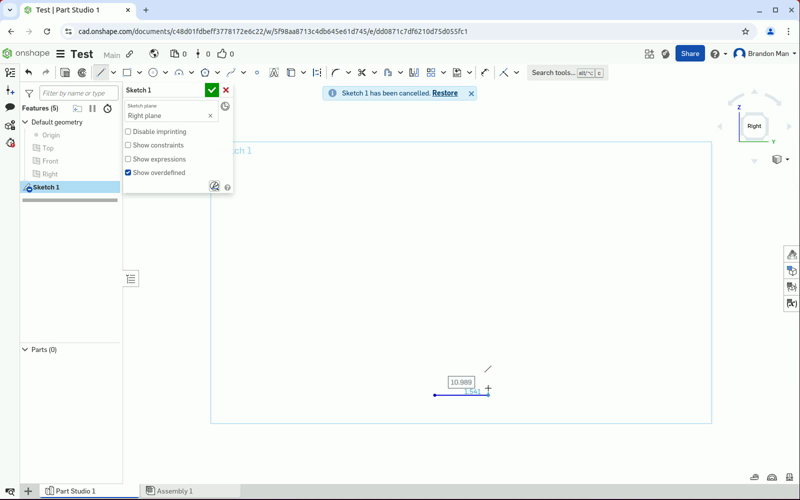
key_down(shift)
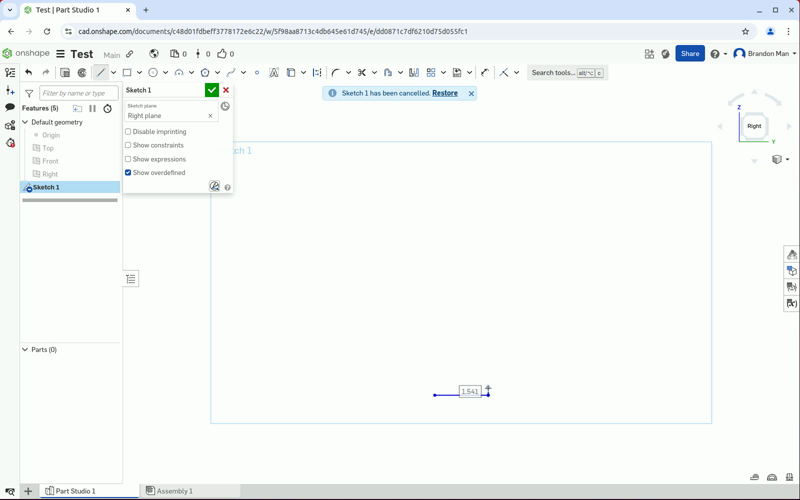
mouse_move(518, 387)
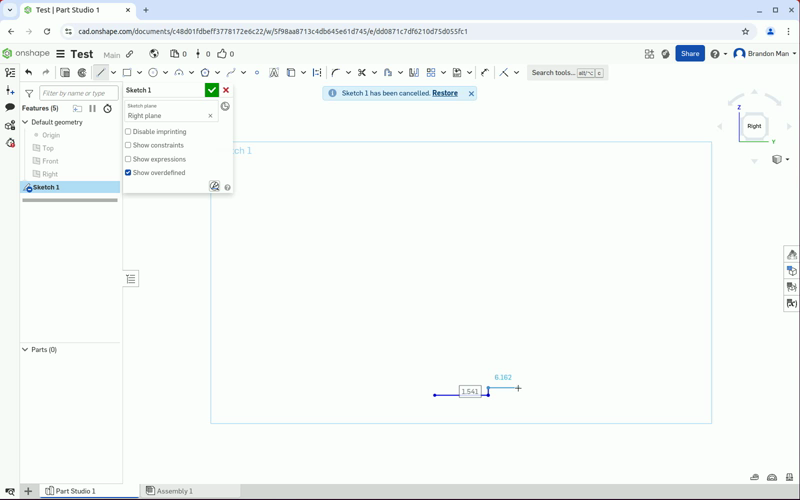
mouse_move(434, 387)
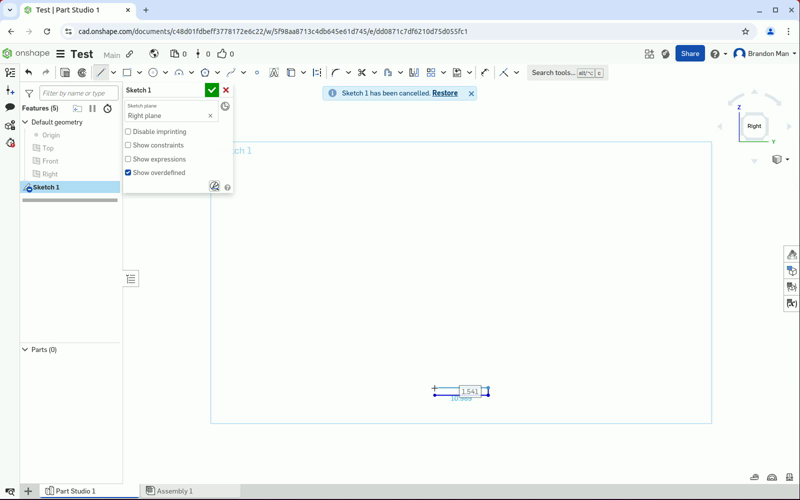
click(434, 387)
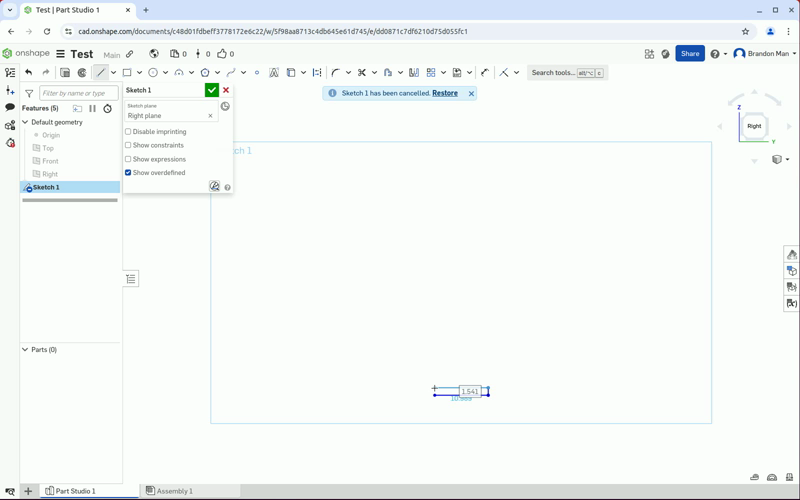
key_up(shift)
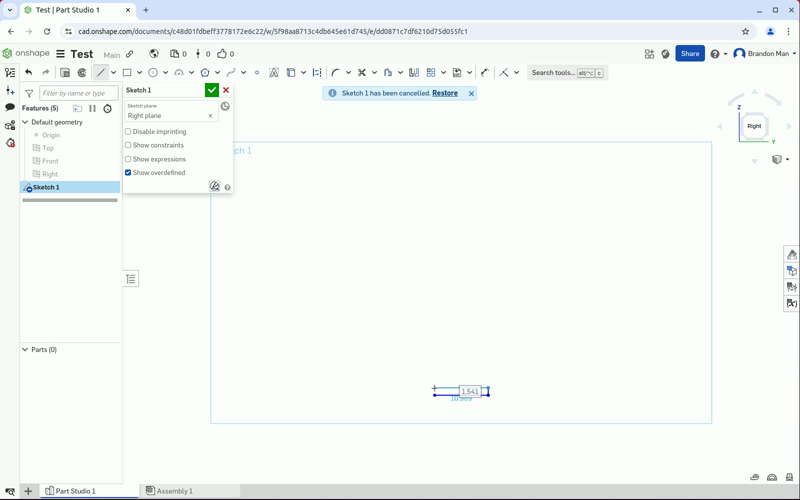
mouse_move(464, 387)
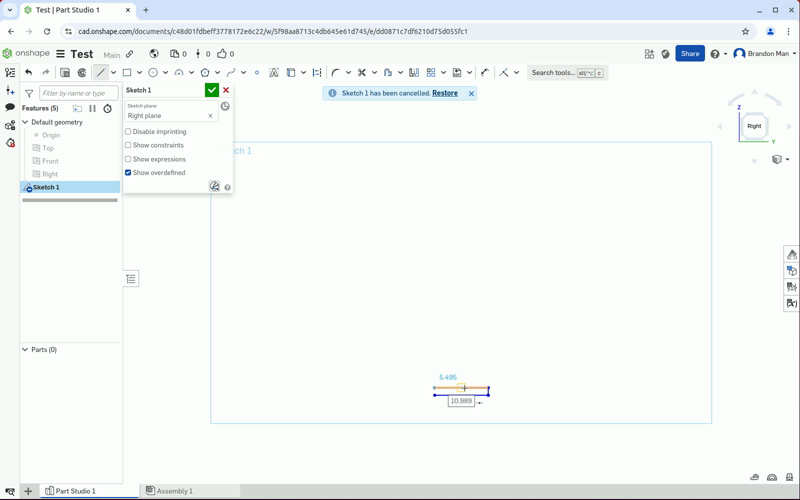
key_down(shift)
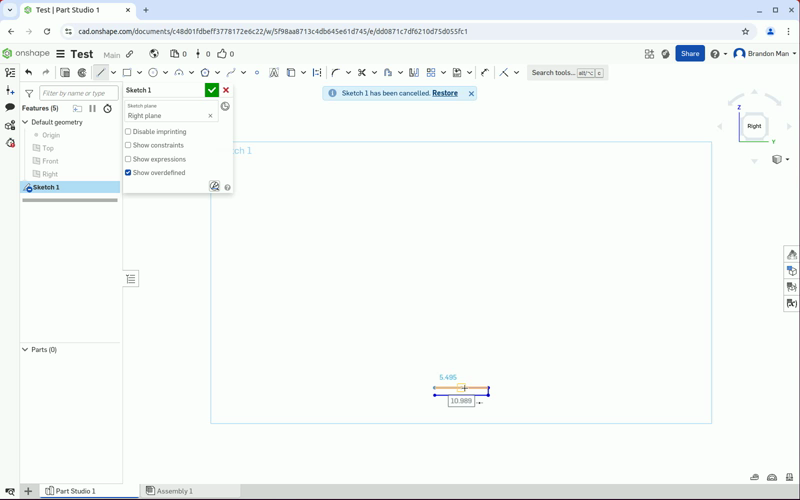
mouse_move(434, 395)
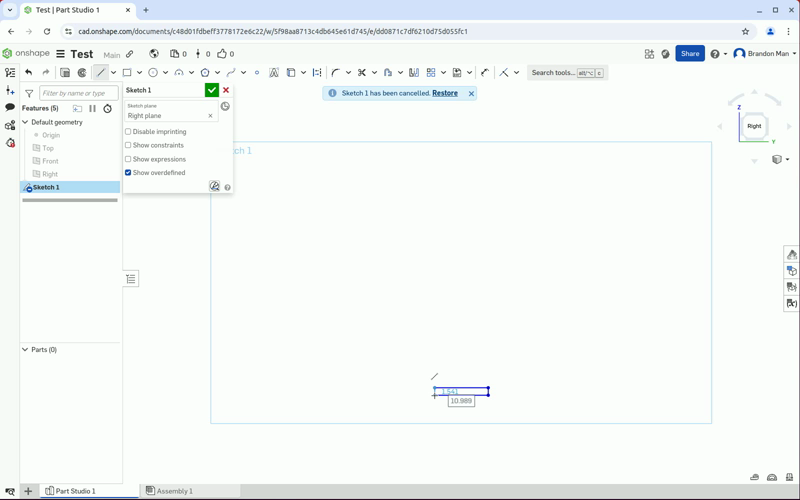
key_up(shift)
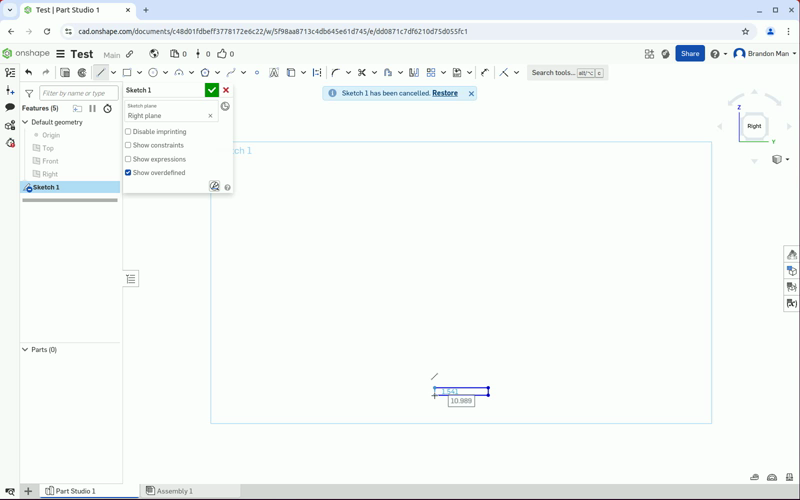
click(434, 395)
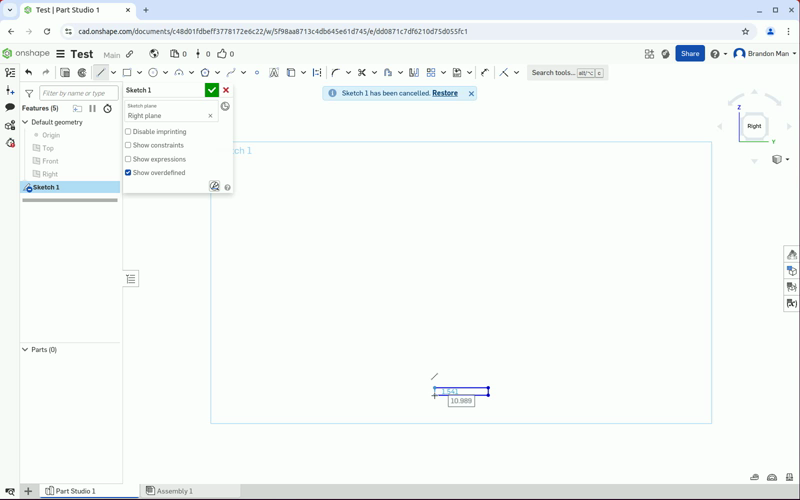
key(esc)
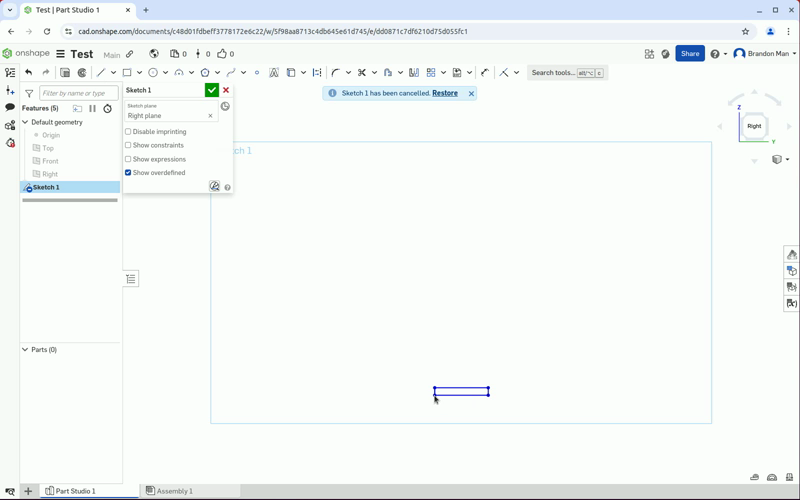
mouse_move(441, 389)
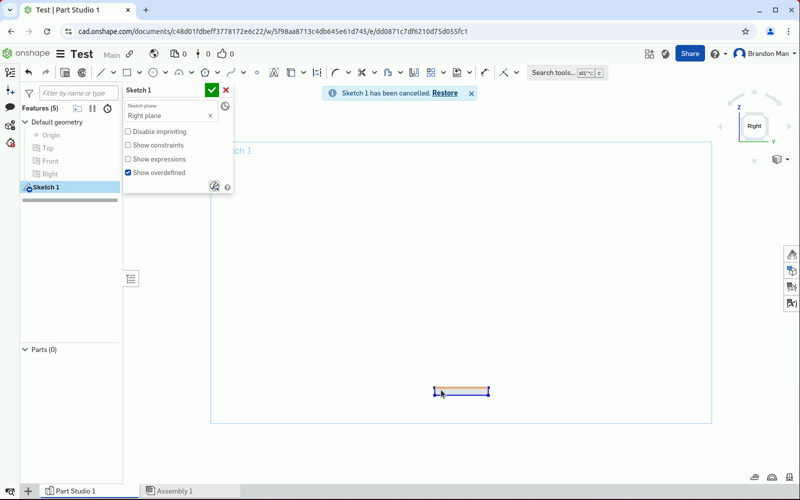
scroll(6)
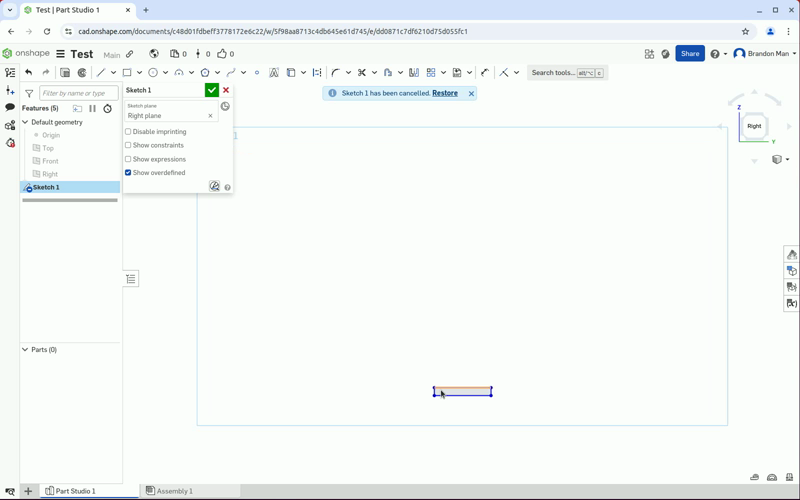
scroll(6)
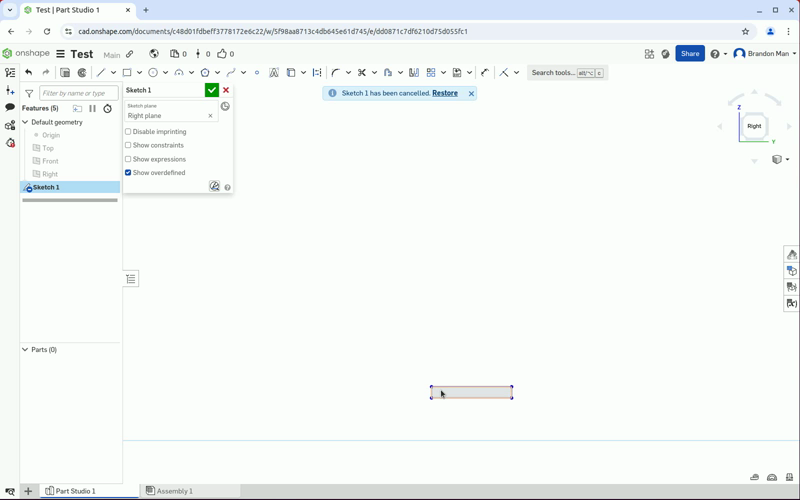
scroll(6)
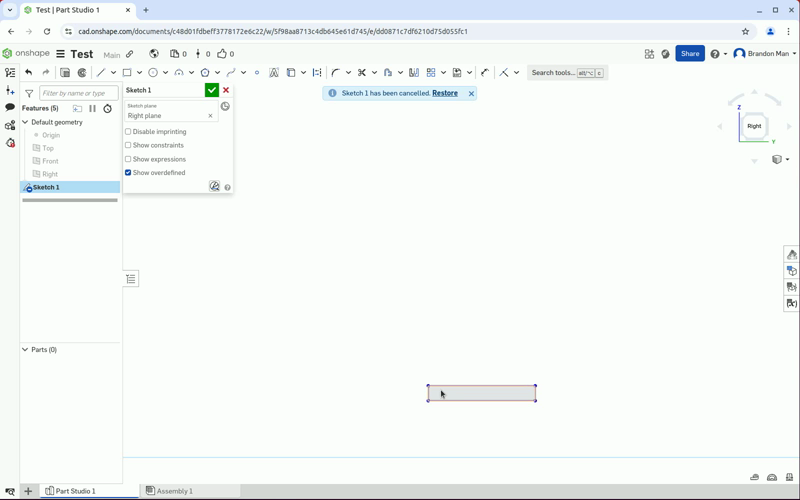
scroll(6)
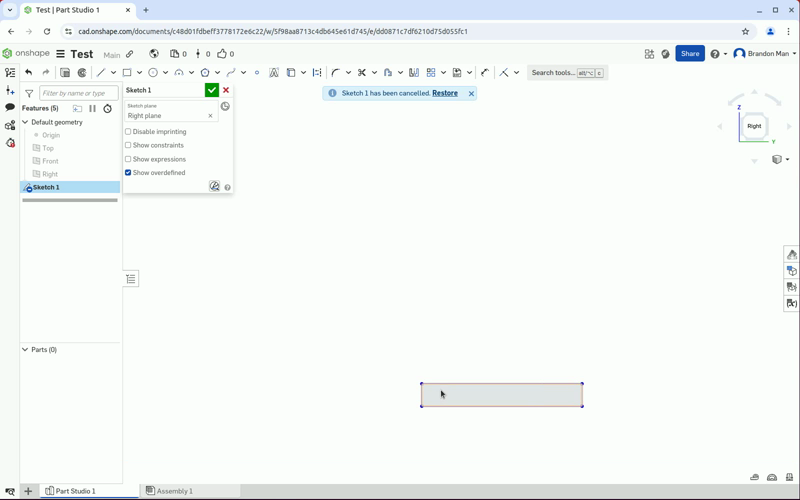
scroll(6)
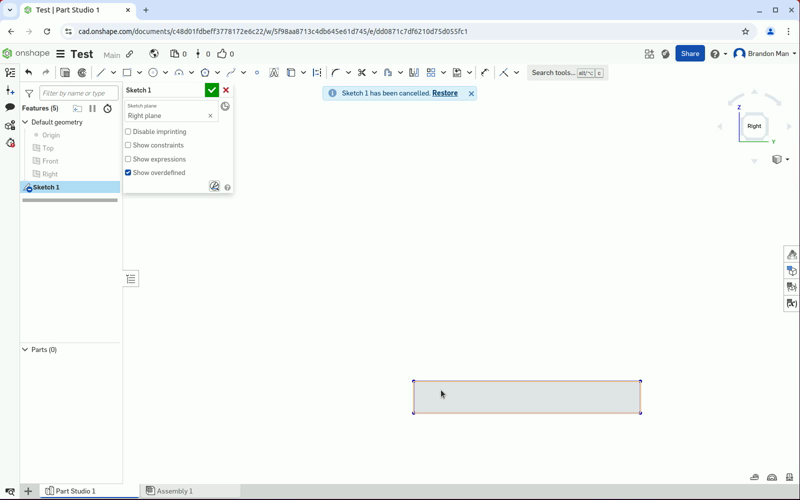
scroll(6)
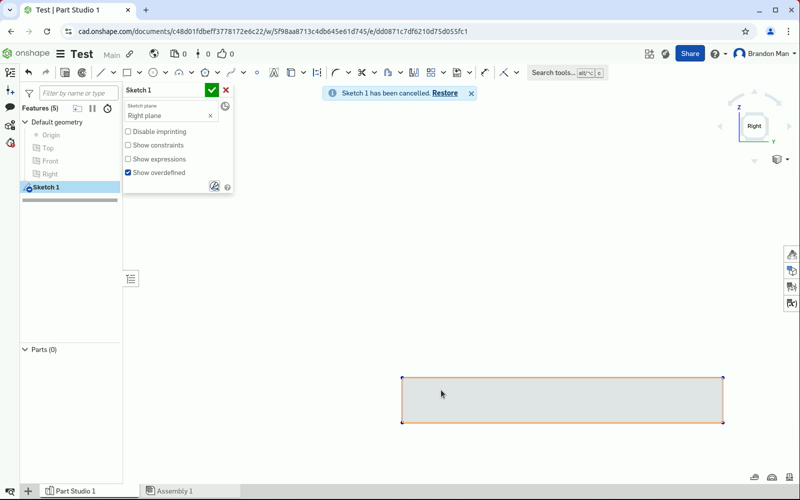
scroll(6)
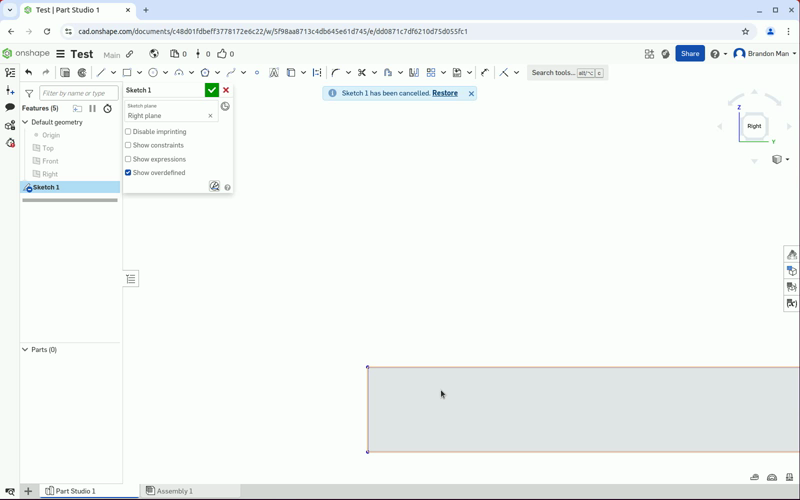
click(441, 389)
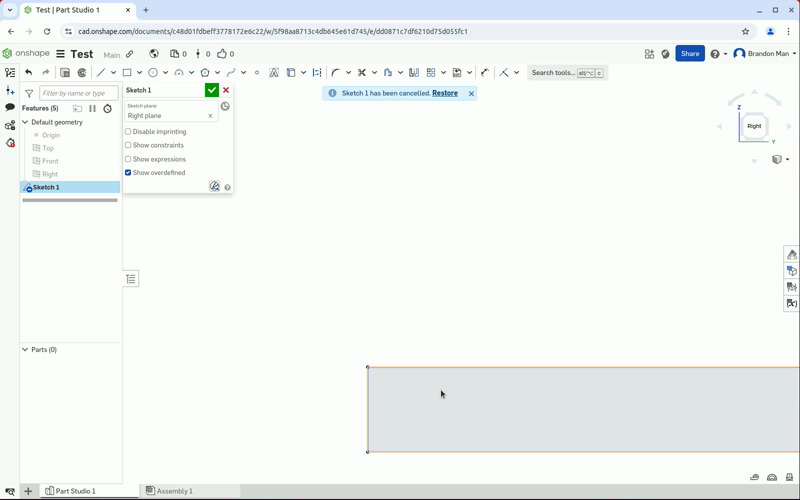
scroll(-6)
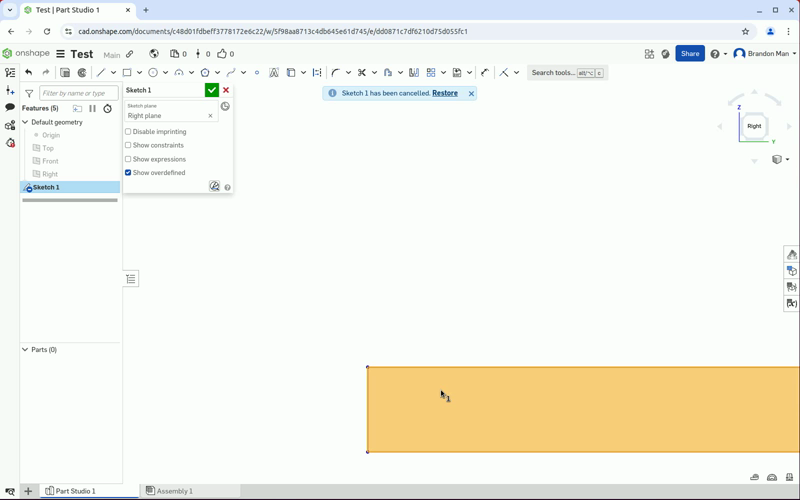
scroll(-6)
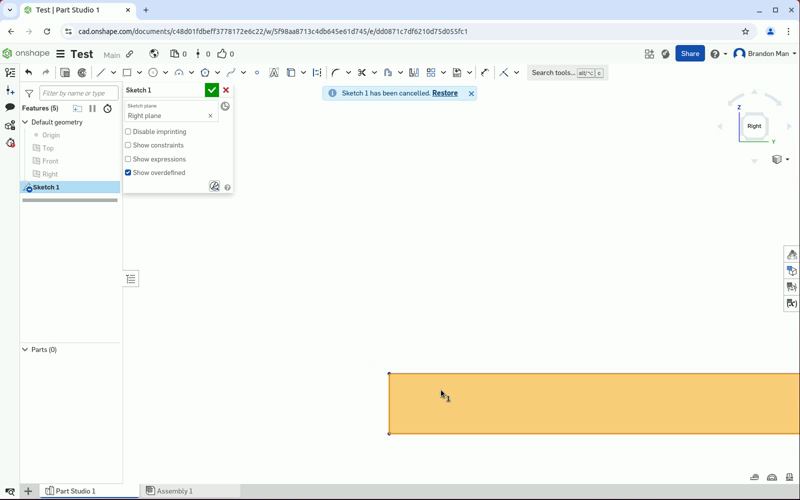
scroll(-6)
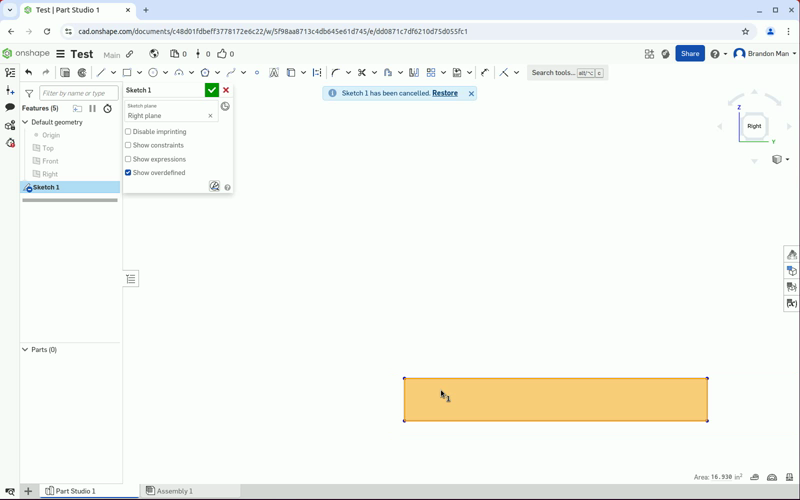
scroll(-6)
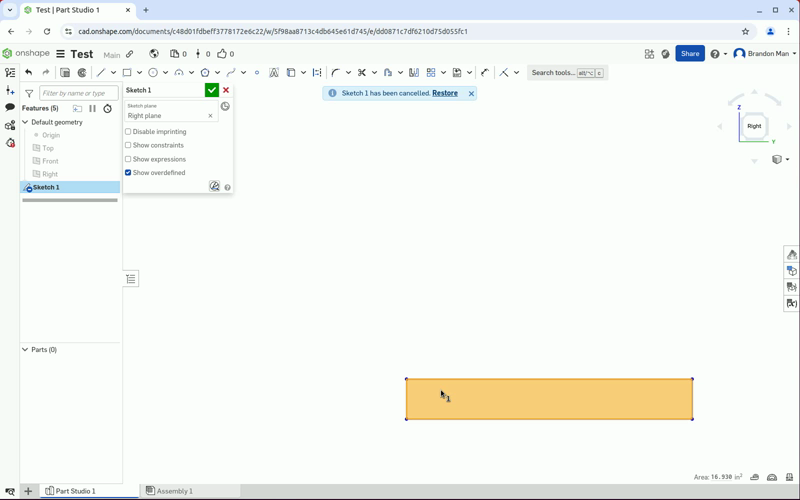
scroll(-6)
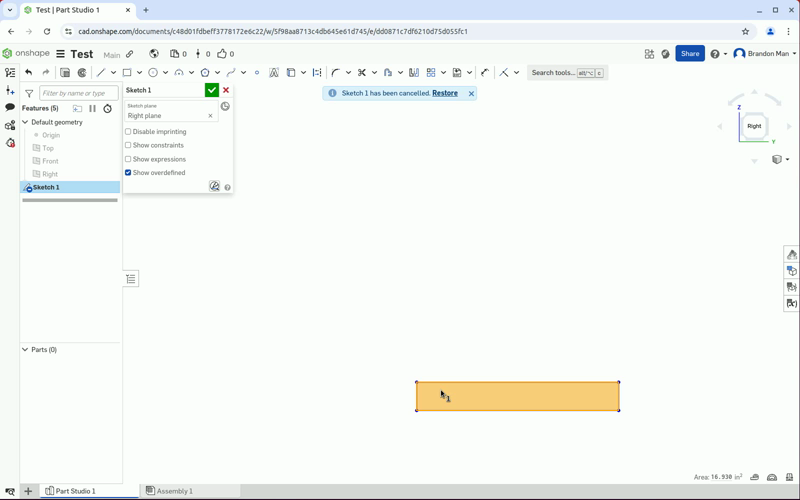
scroll(-6)
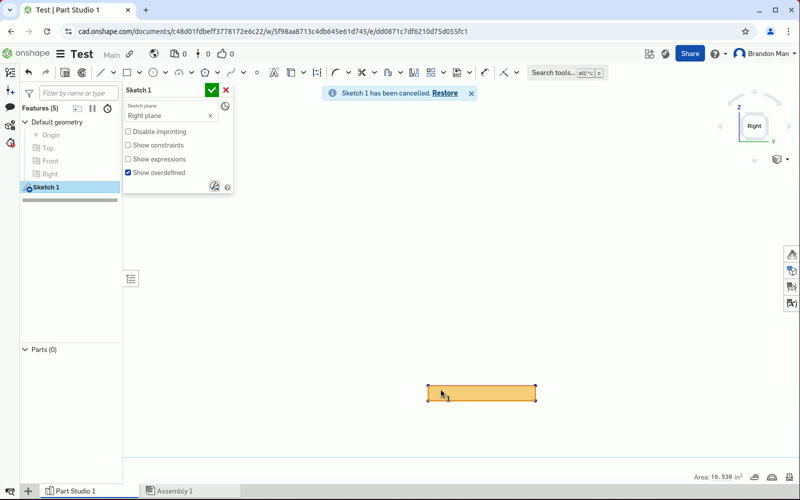
scroll(-6)
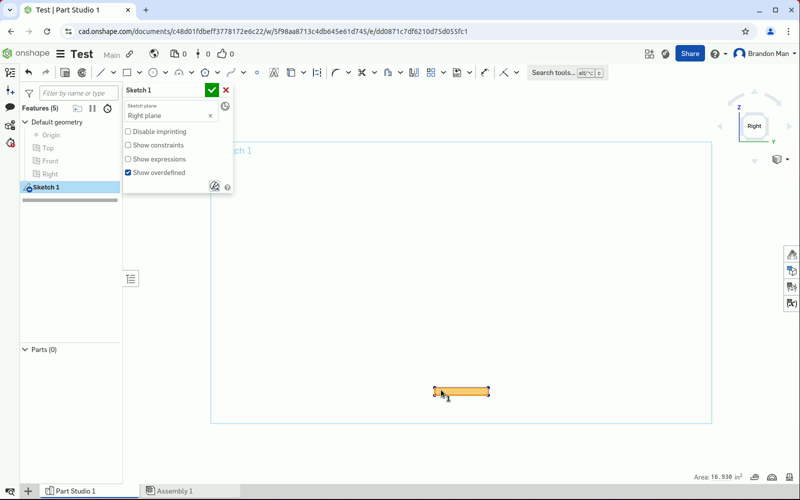
mouse_move(73, 352)
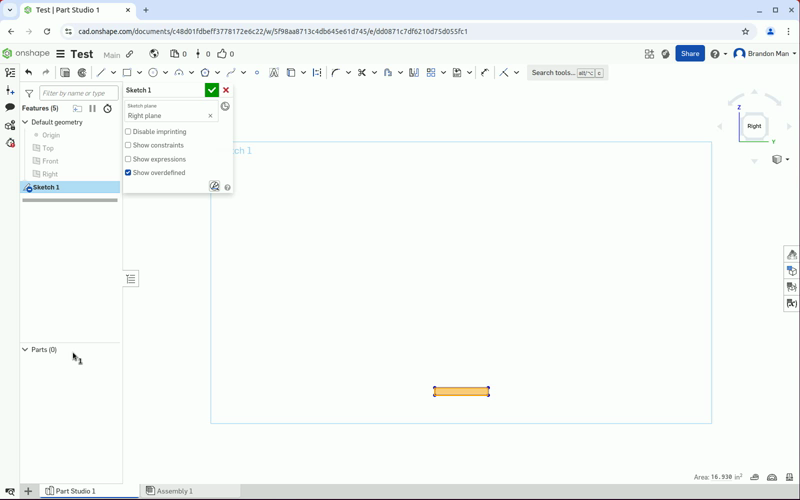
key(shift+y)
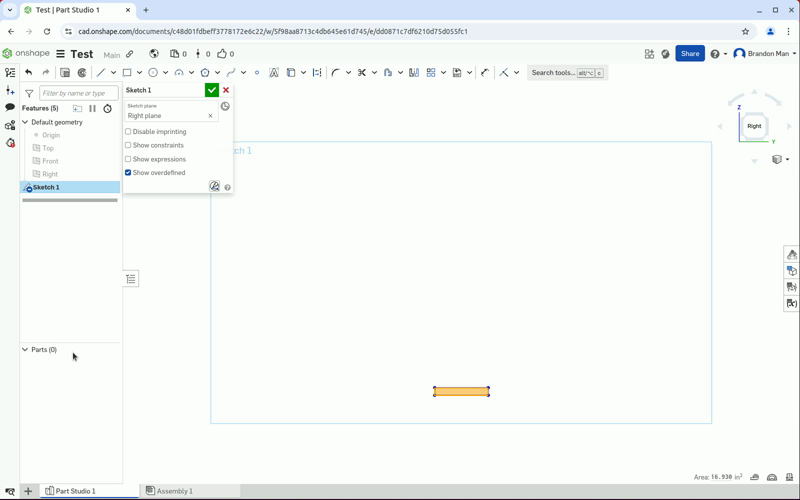
key(shift+e)
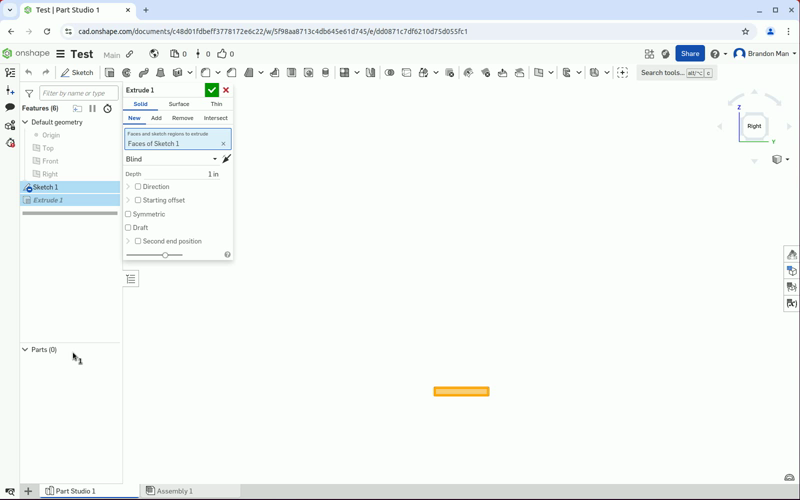
mouse_move(143, 106)
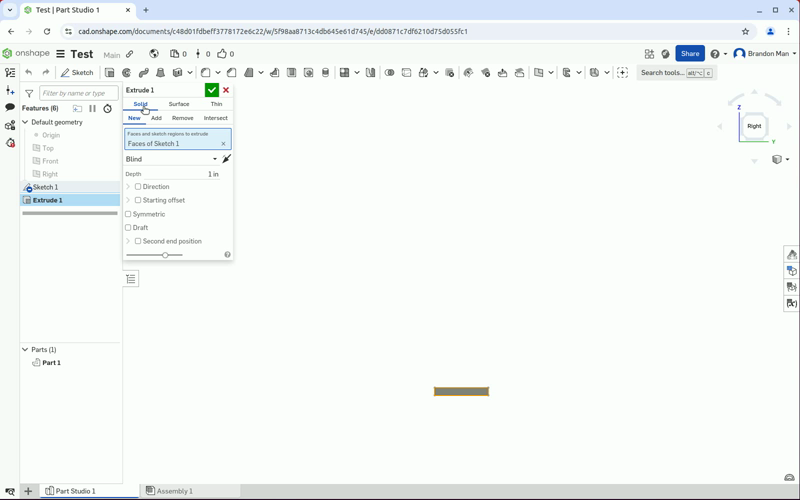
click(143, 106)
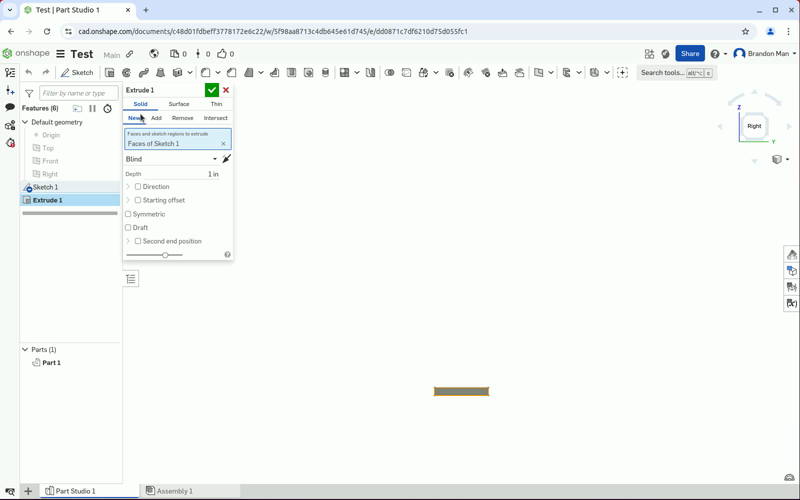
mouse_move(137, 120)
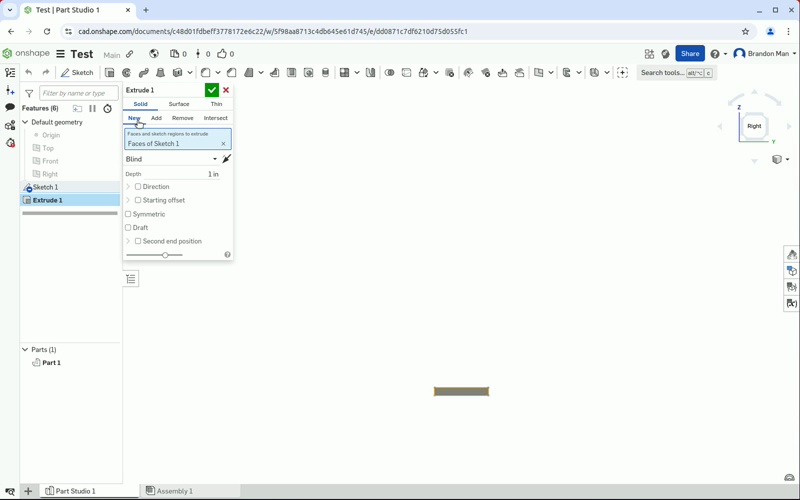
click(137, 120)
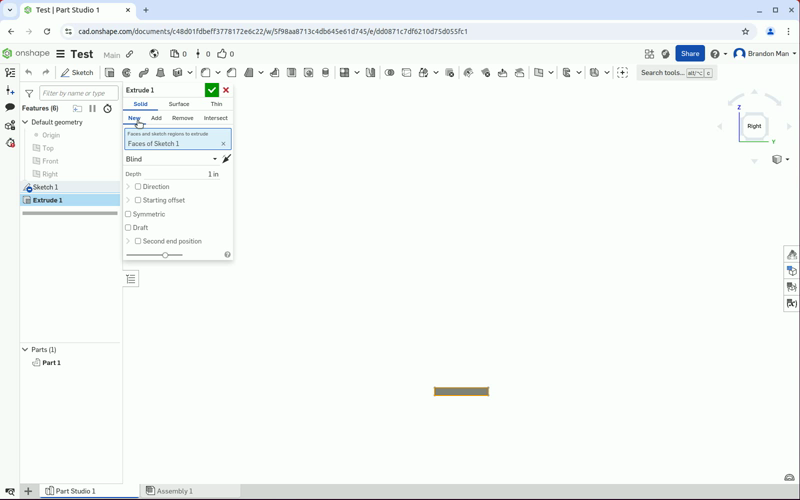
key(tab, 4)
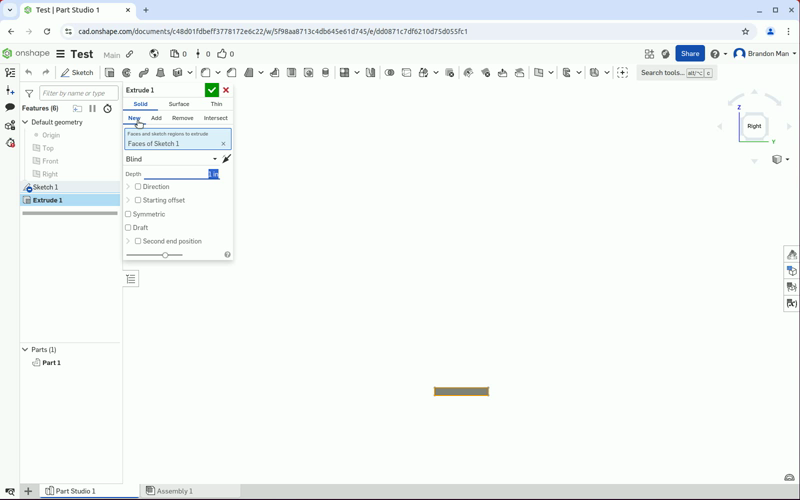
text(16.85)
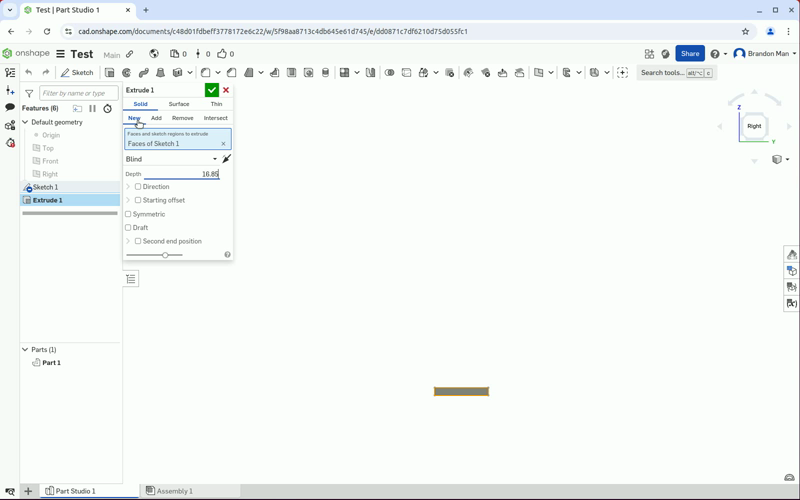
key(enter)
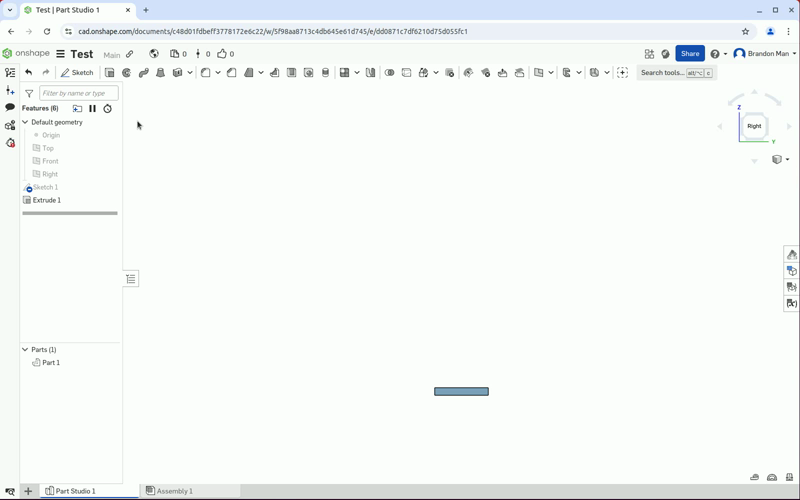
key(shift+h)
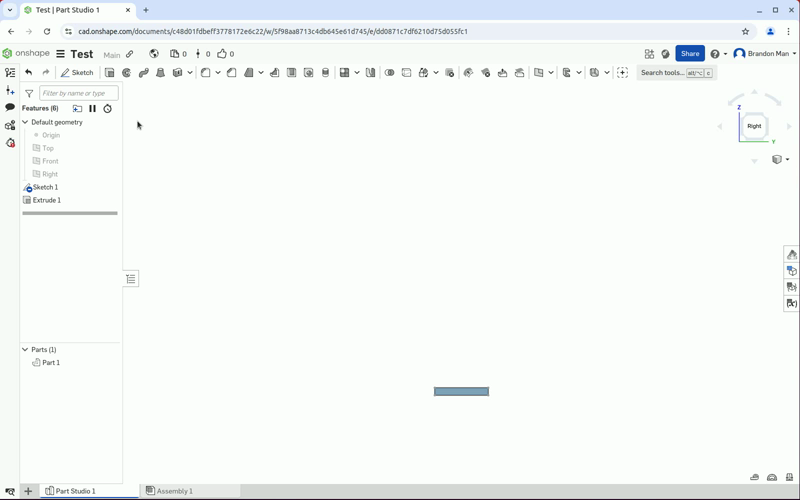
key(shift+h)
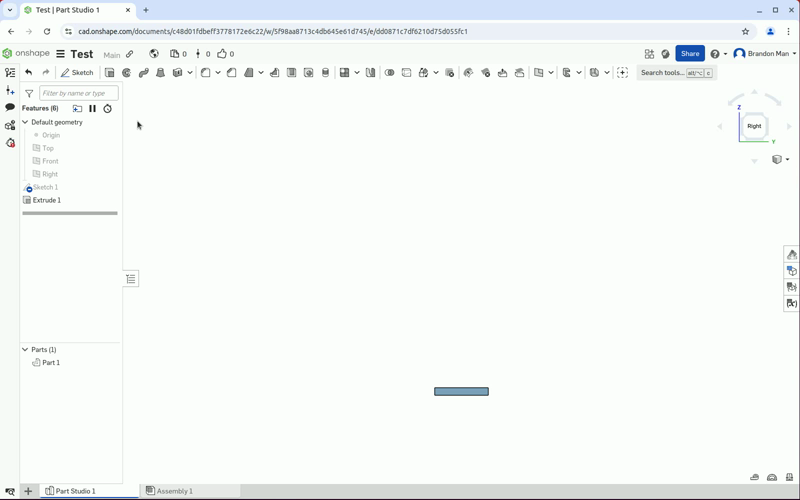
mouse_move(73, 189)
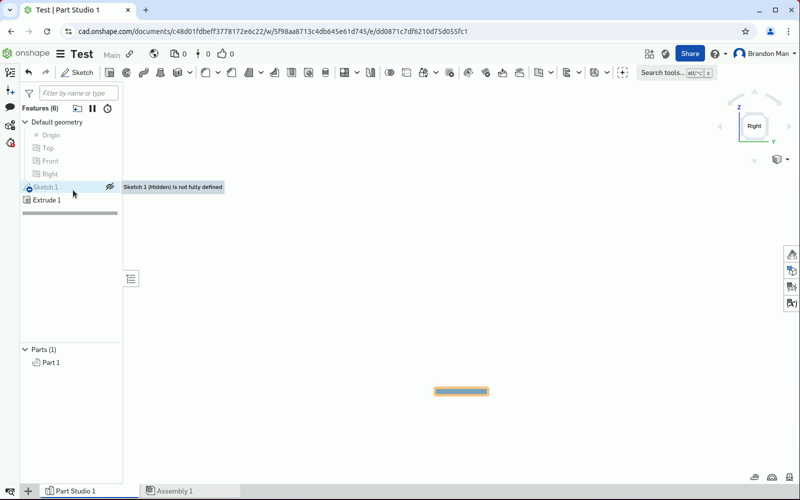
click(73, 189)
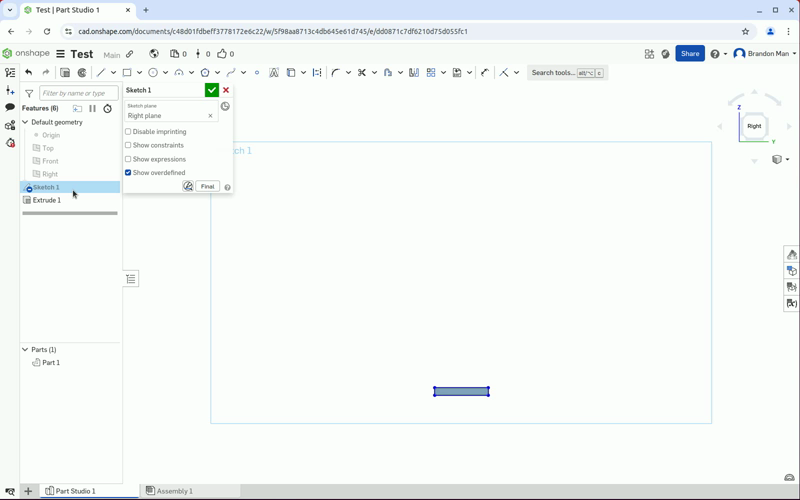
mouse_move(229, 92)
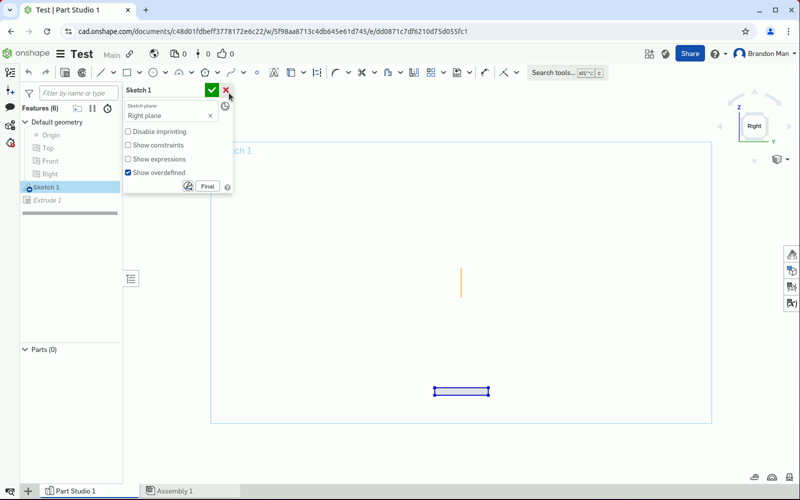
click(229, 92)
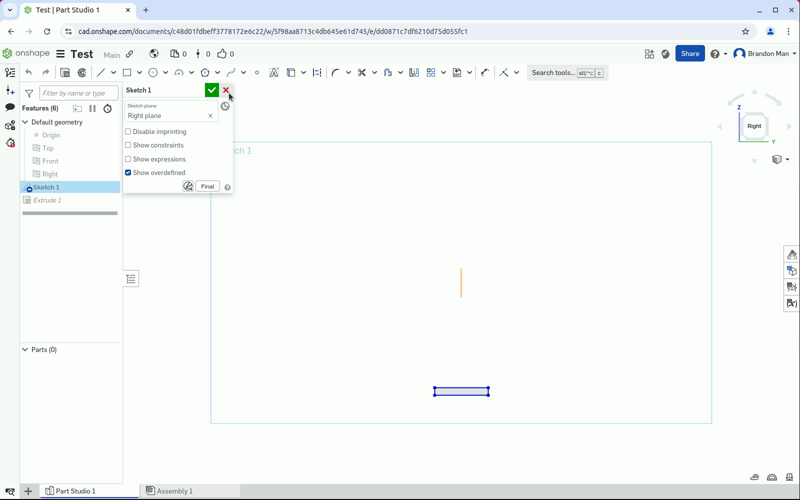
key(shift+s)
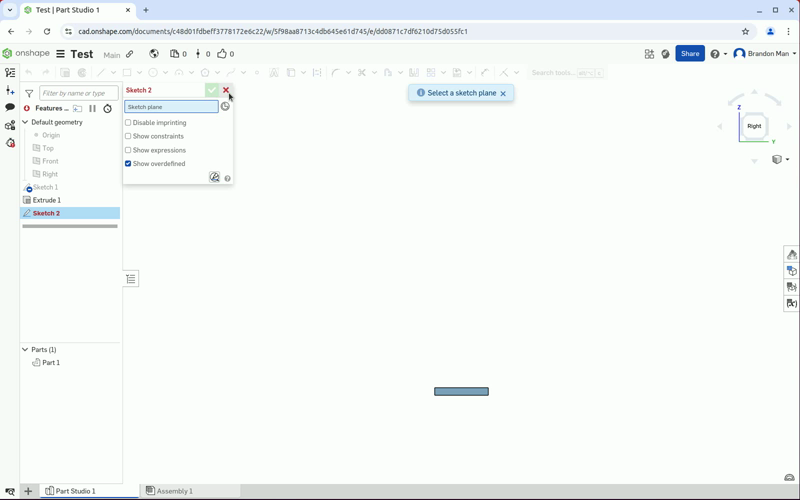
mouse_move(73, 176)
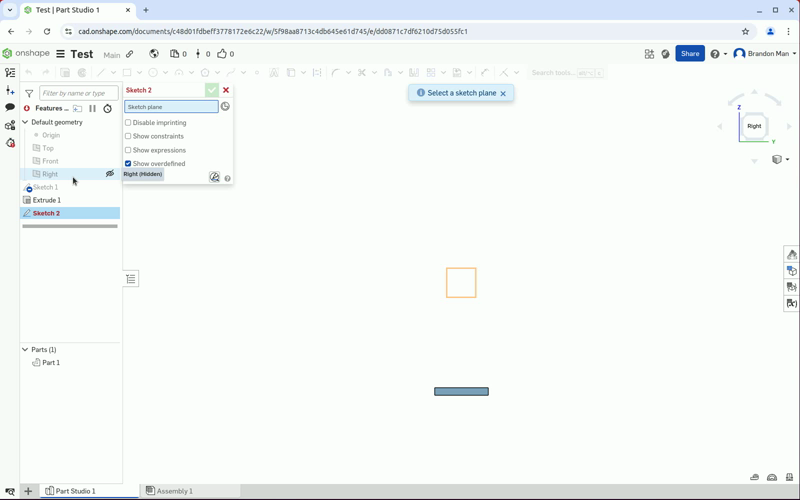
click(73, 176)
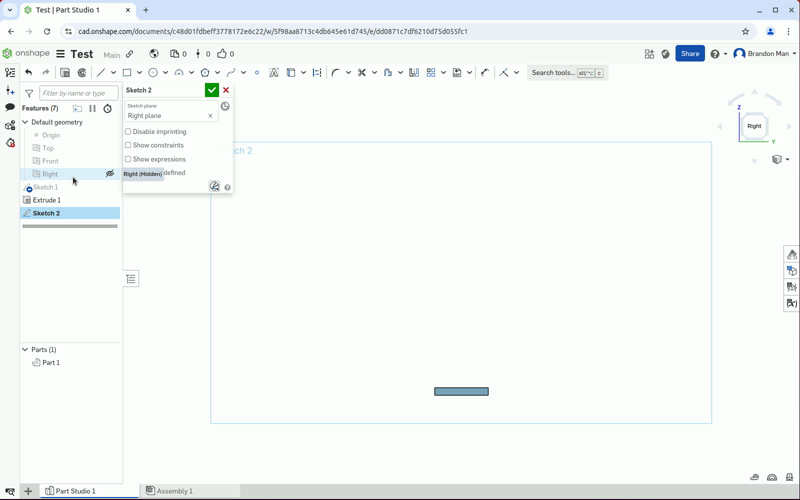
mouse_move(73, 352)
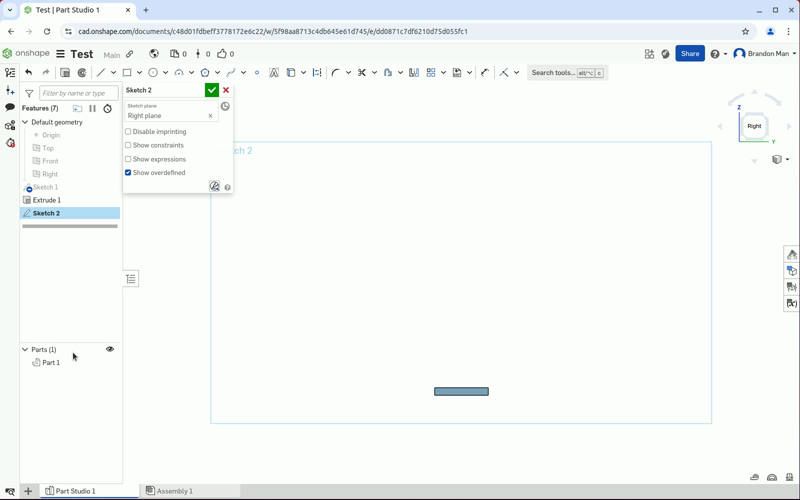
key(y)
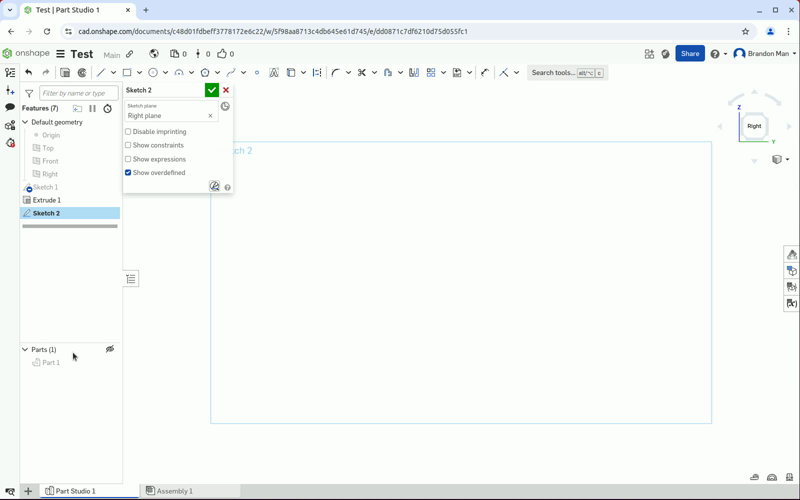
key(l)
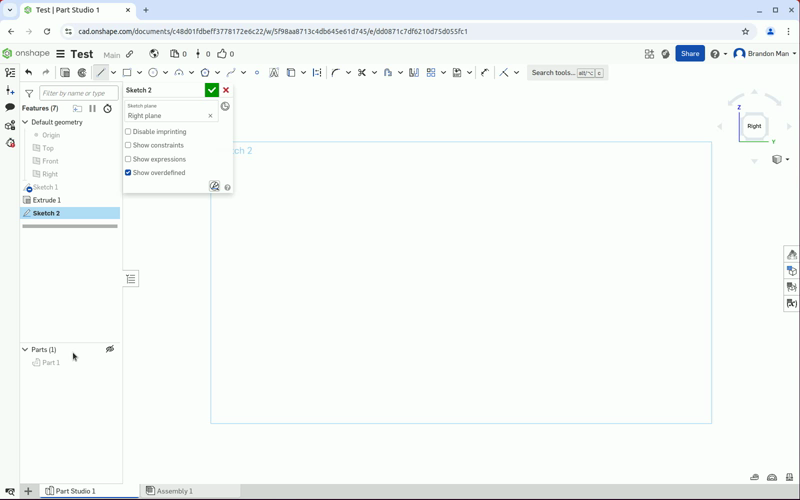
key_down(shift)
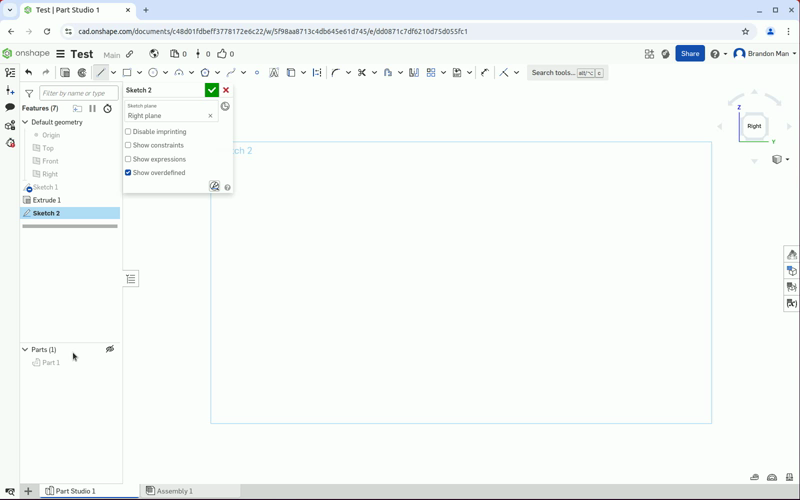
mouse_move(434, 395)
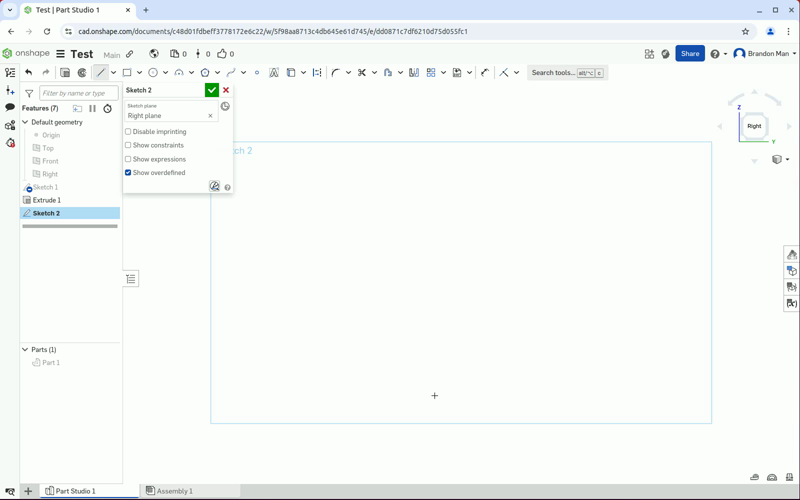
click(434, 395)
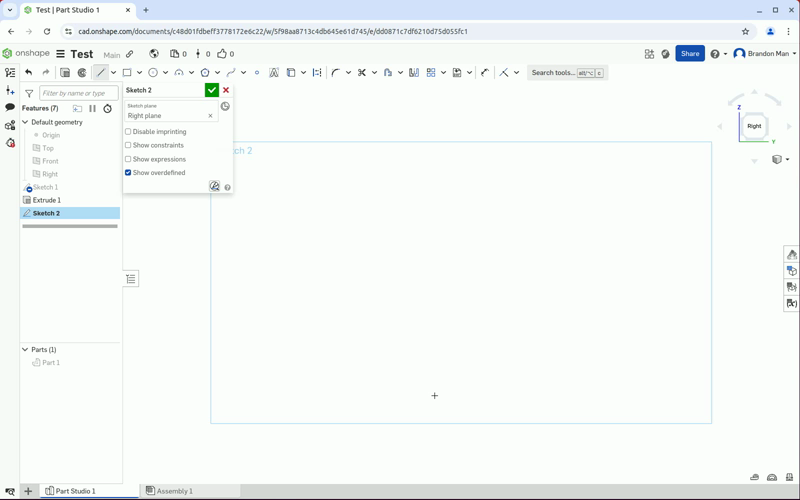
key_up(shift)
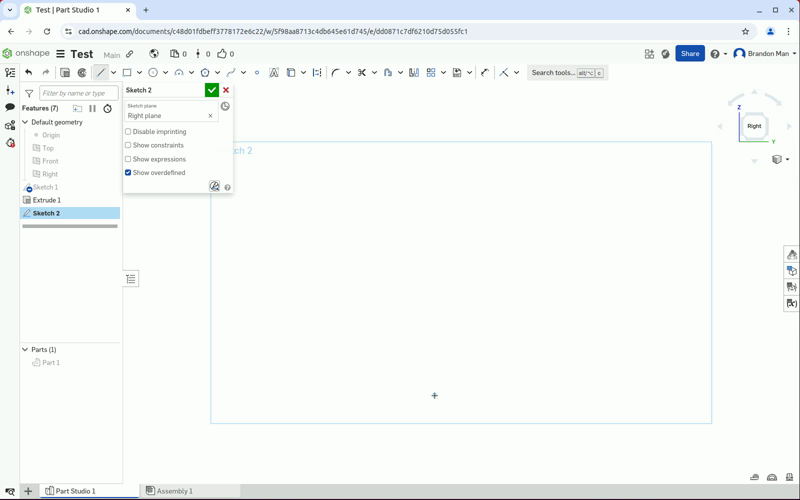
key_down(shift)
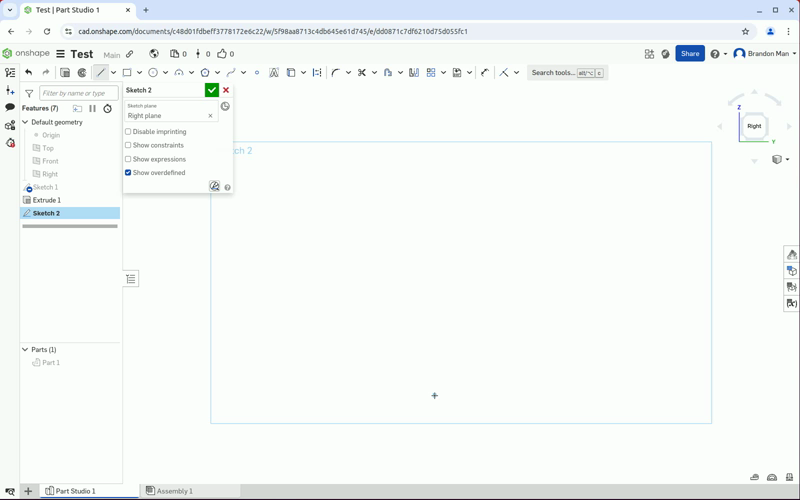
mouse_move(464, 395)
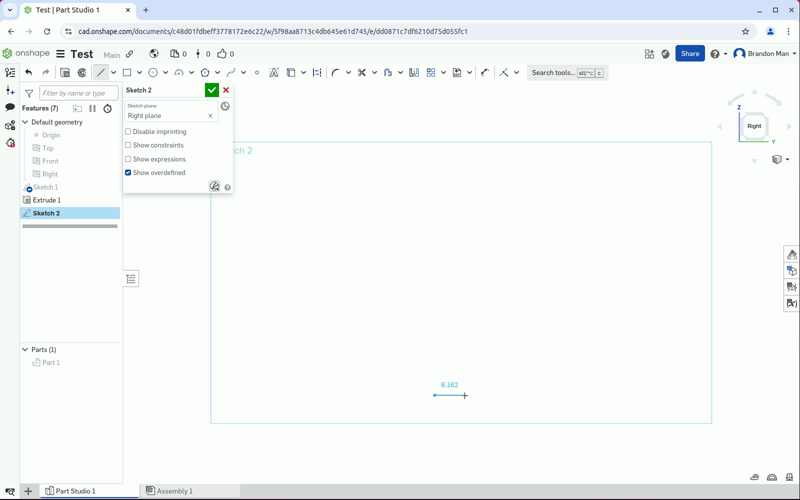
mouse_move(488, 395)
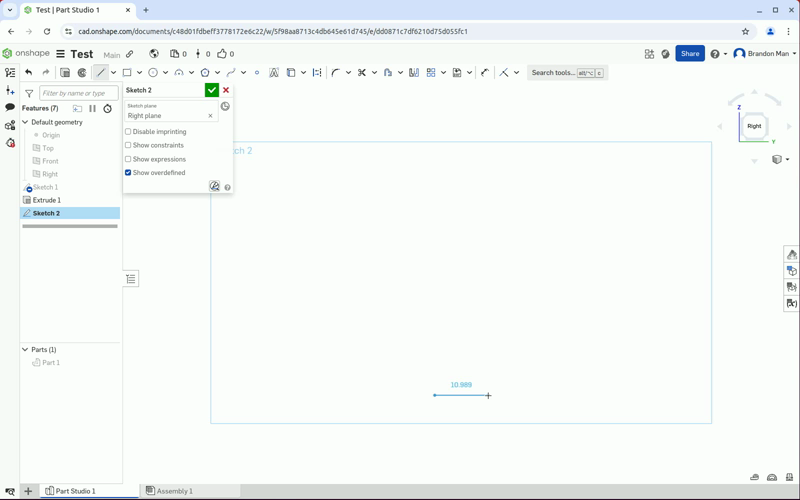
click(488, 395)
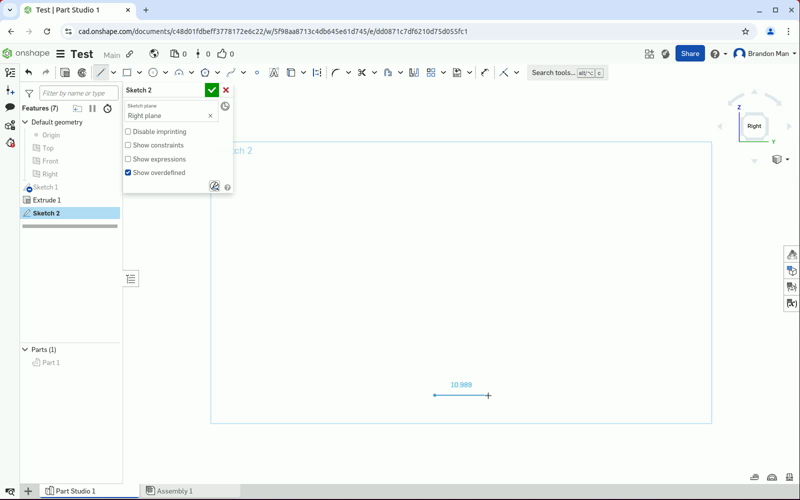
key_up(shift)
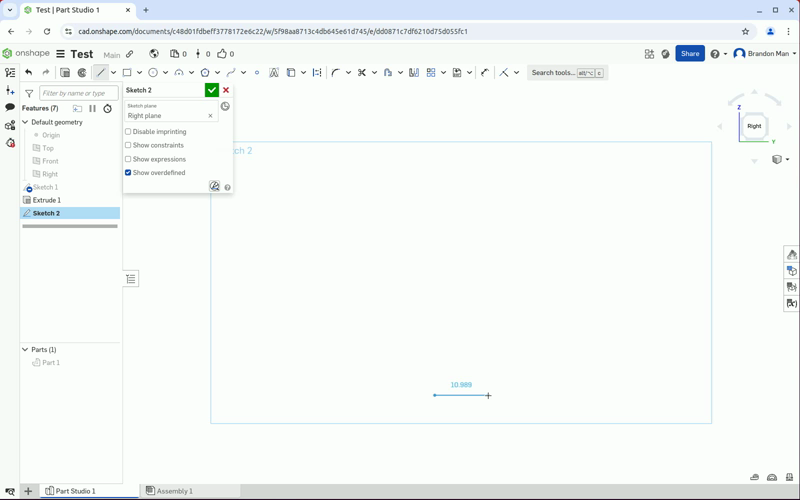
key_down(shift)
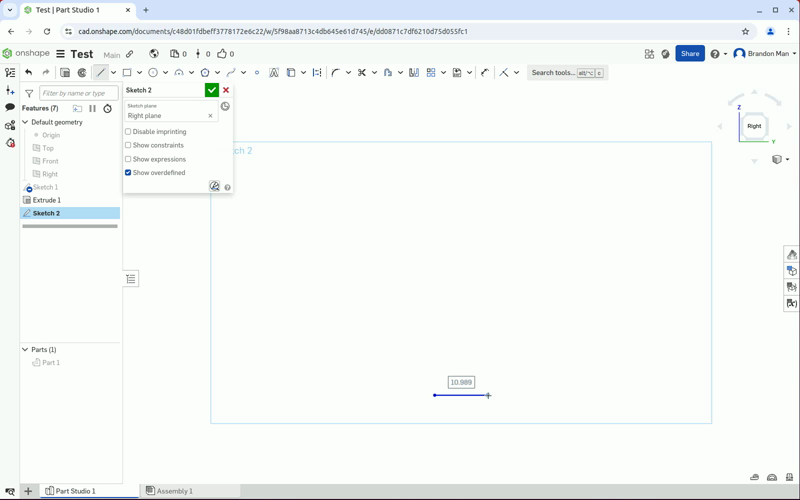
mouse_move(518, 395)
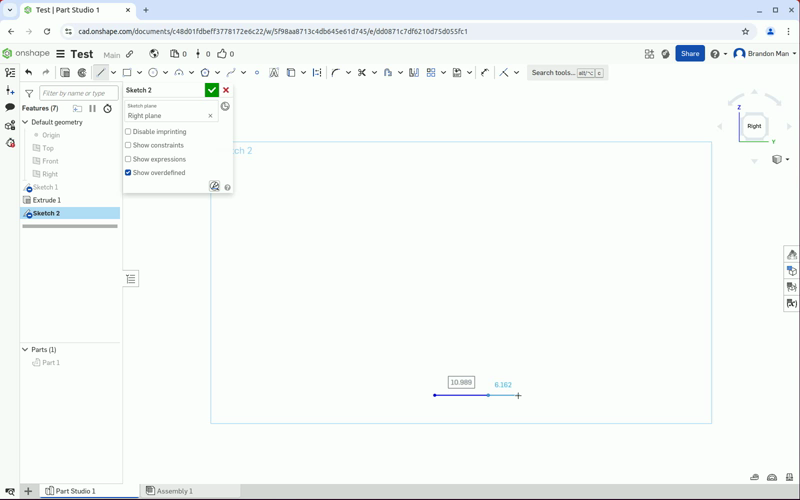
mouse_move(488, 387)
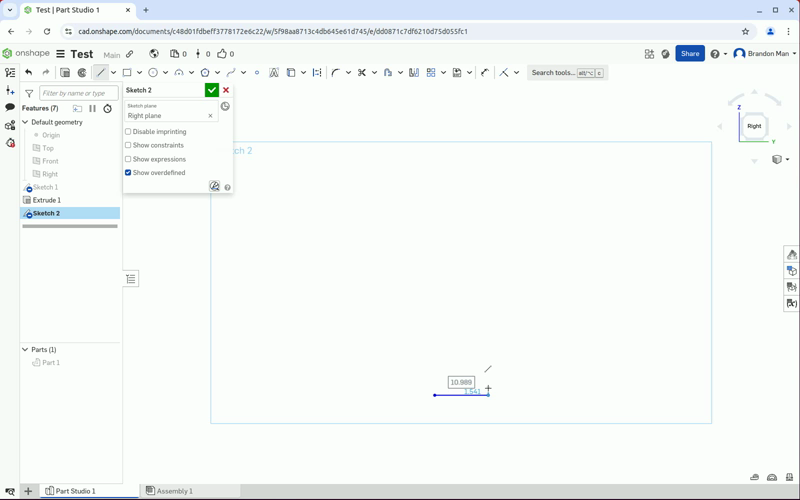
click(488, 387)
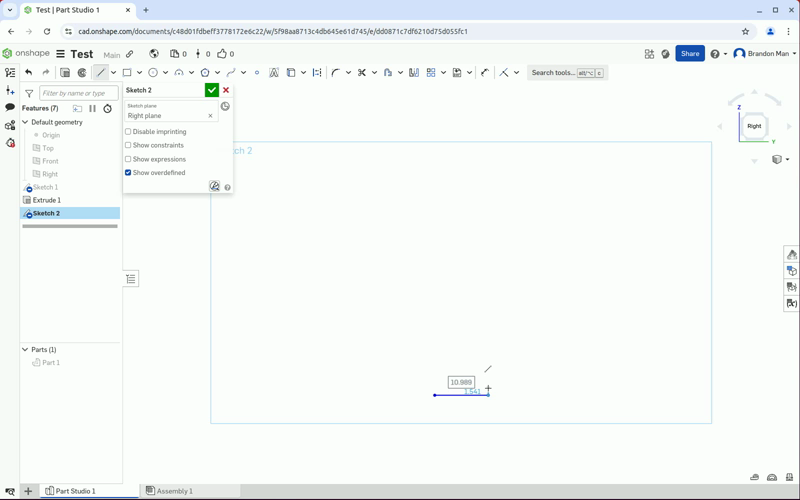
key_up(shift)
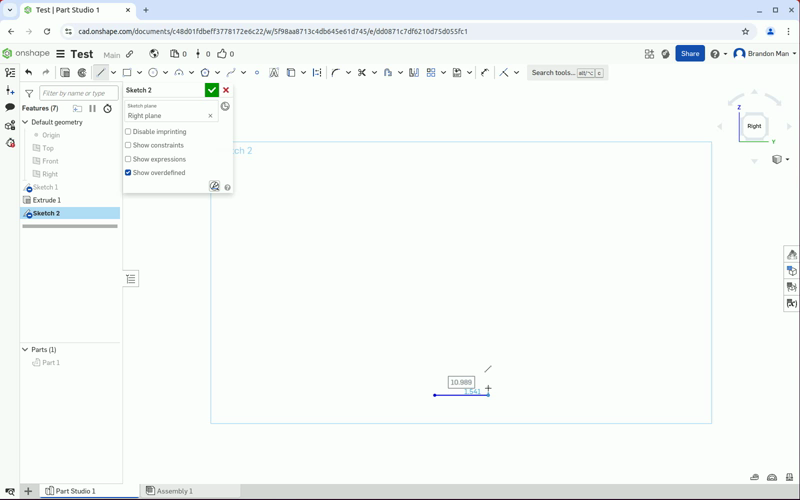
key_down(shift)
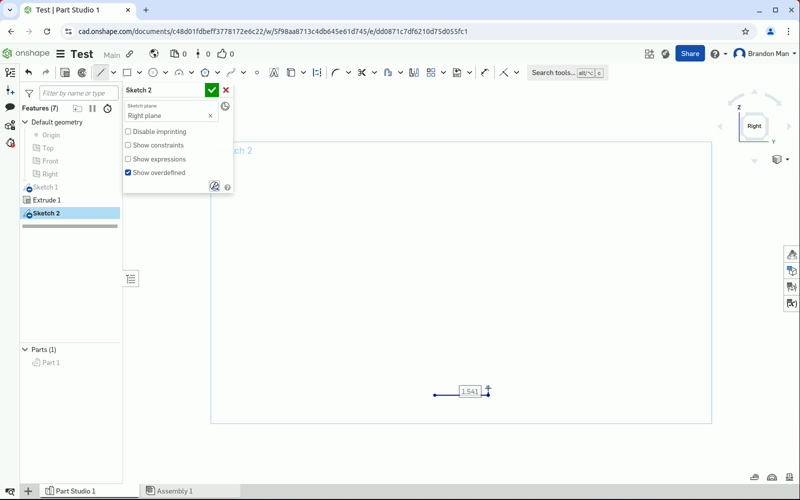
mouse_move(518, 387)
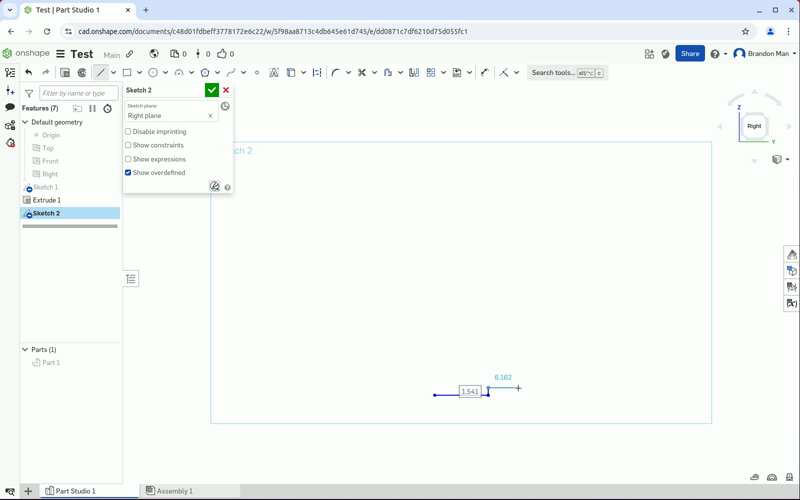
mouse_move(434, 387)
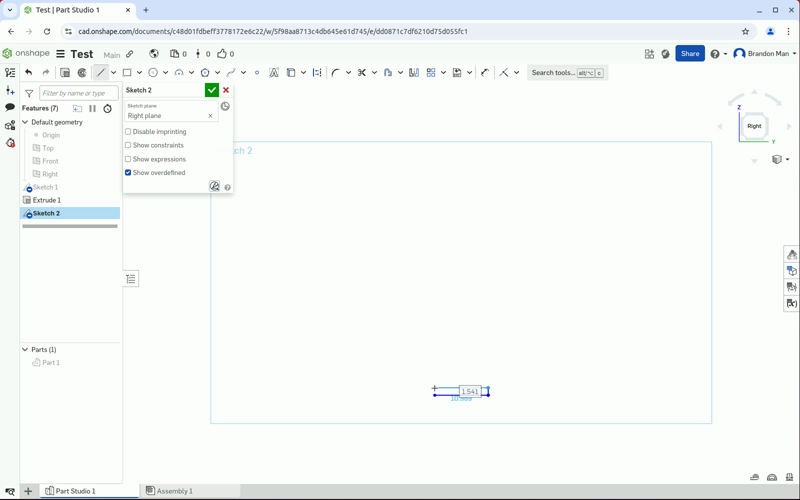
click(434, 387)
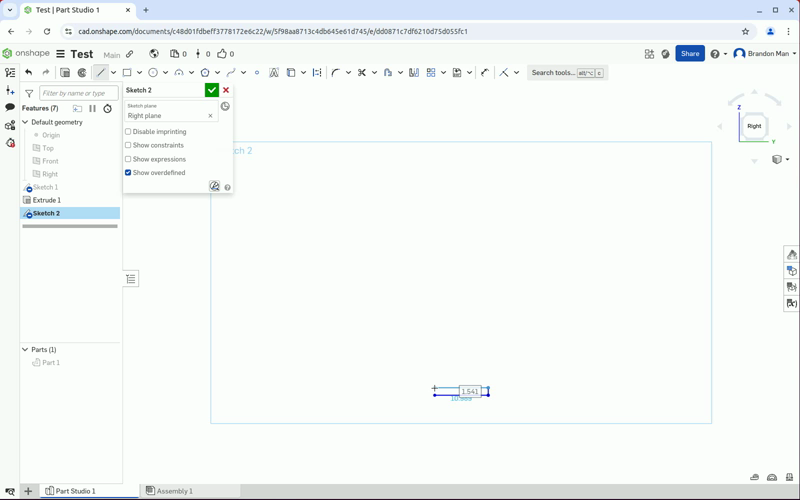
key_up(shift)
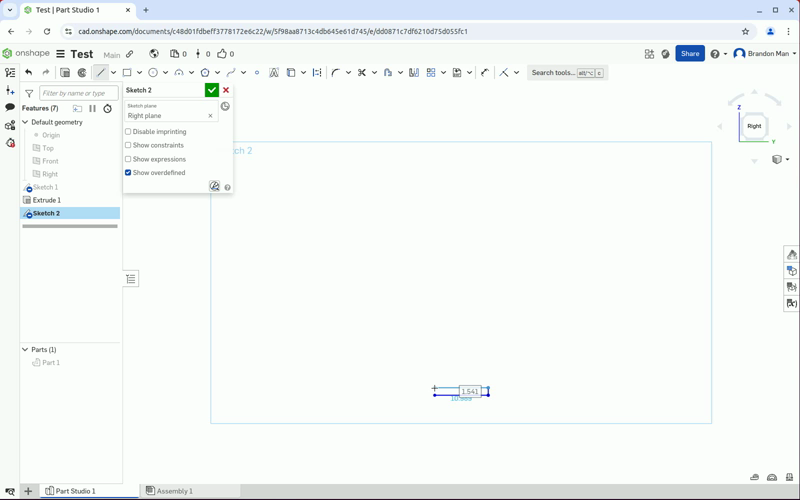
mouse_move(464, 387)
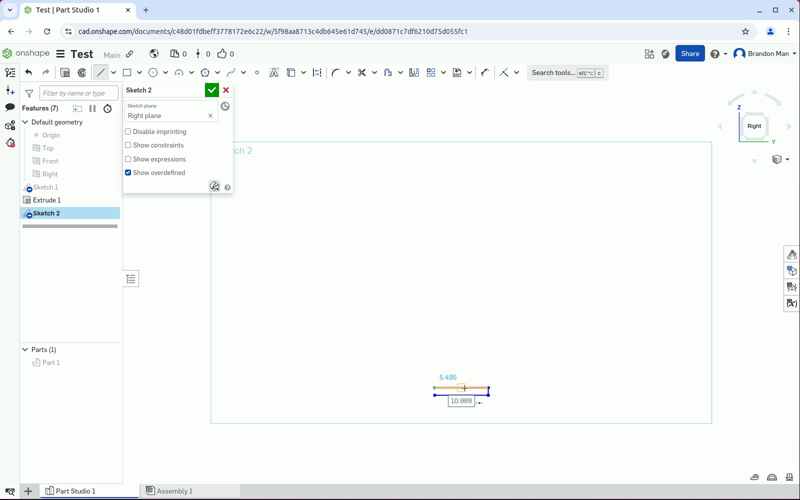
key_down(shift)
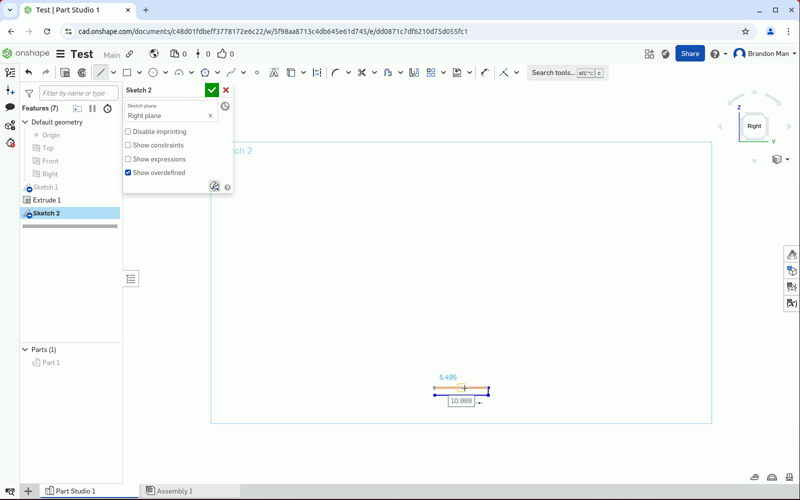
mouse_move(434, 395)
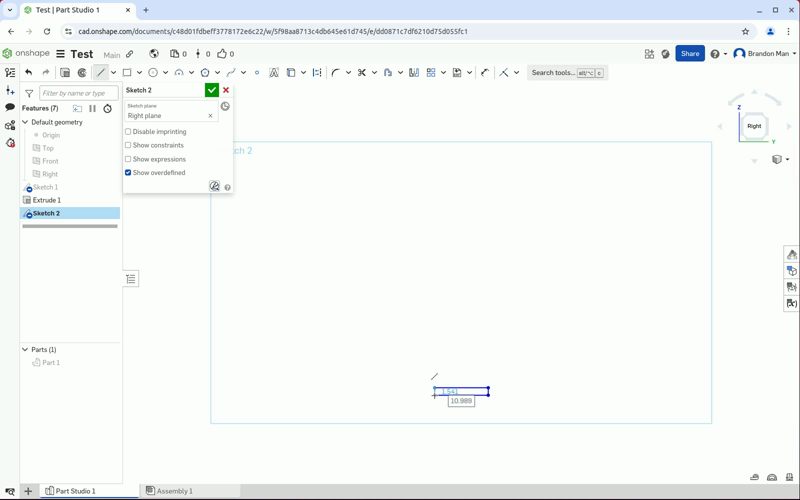
key_up(shift)
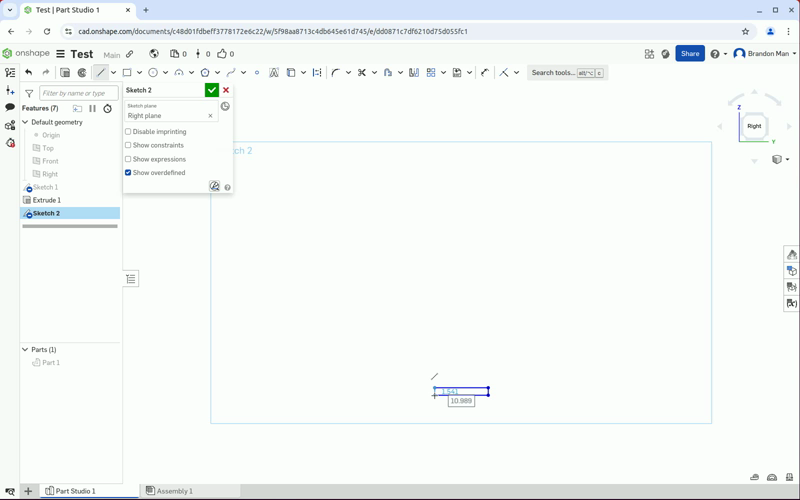
click(434, 395)
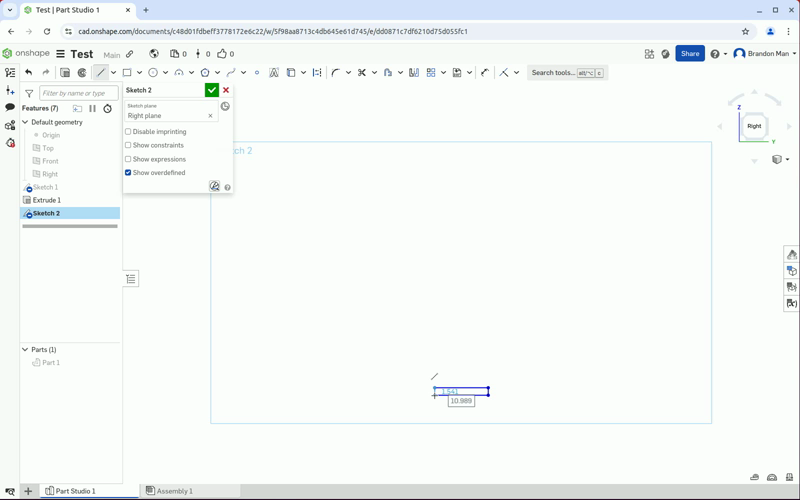
key(esc)
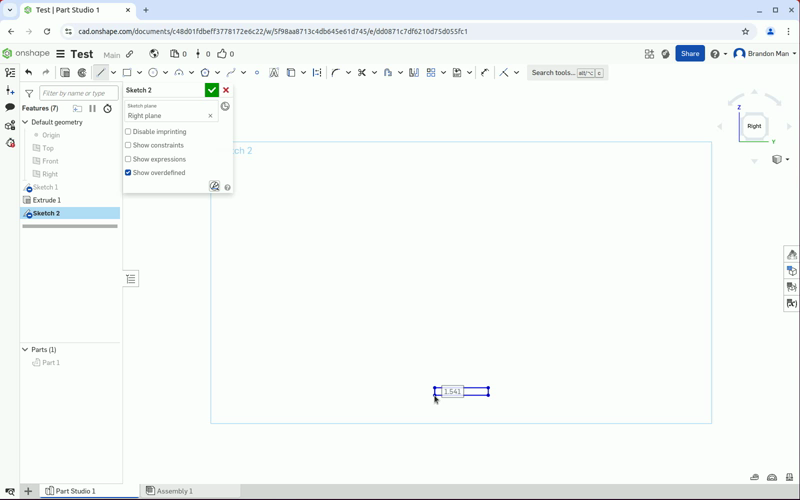
mouse_move(484, 393)
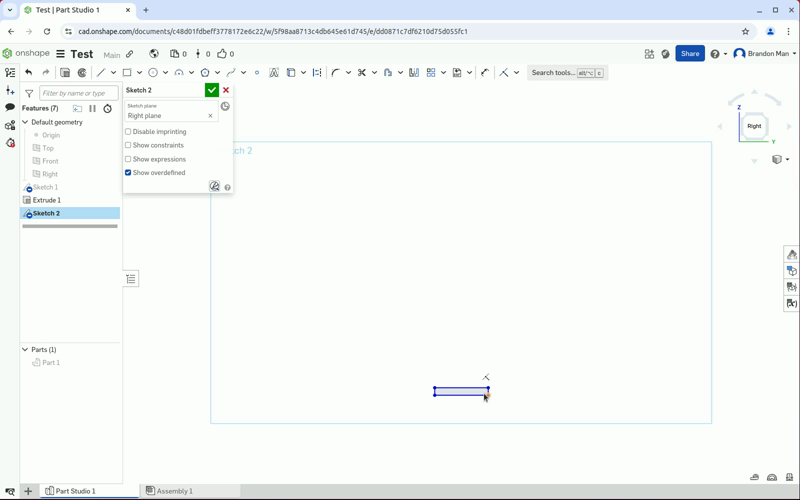
scroll(6)
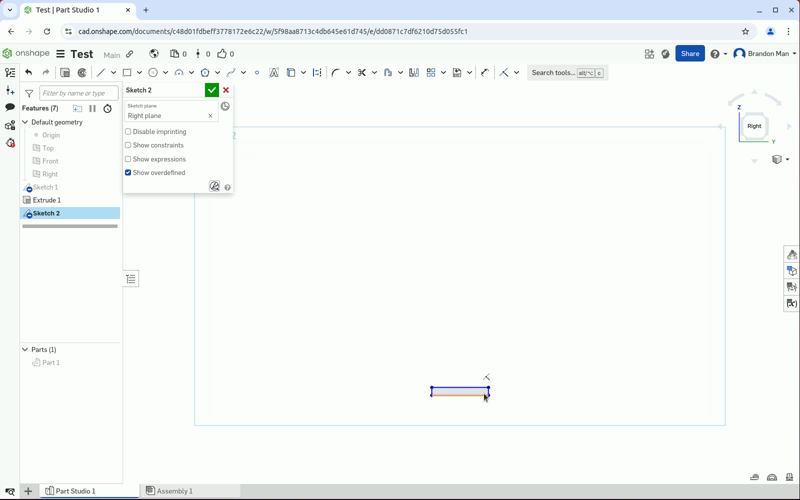
scroll(6)
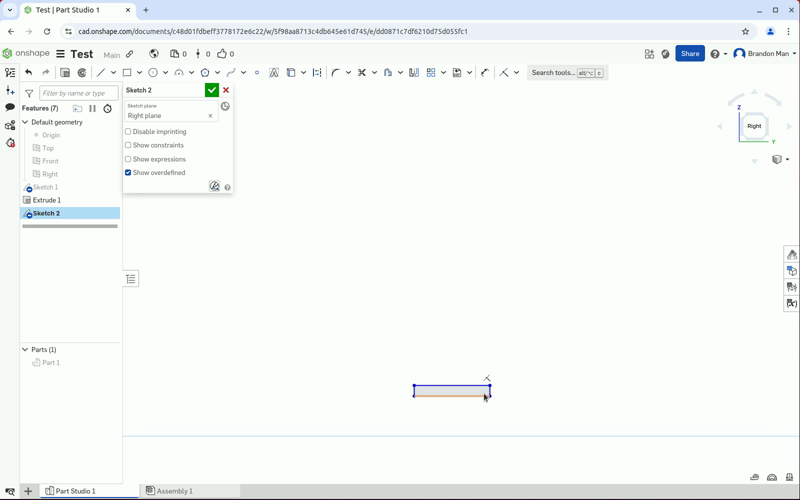
scroll(6)
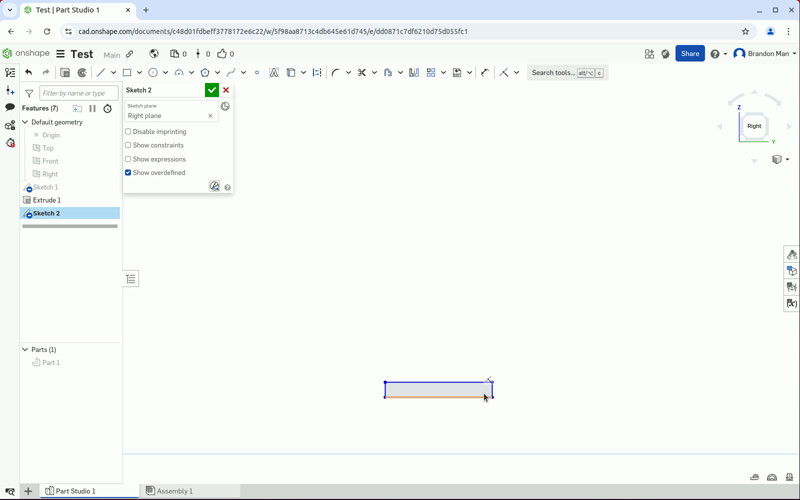
scroll(6)
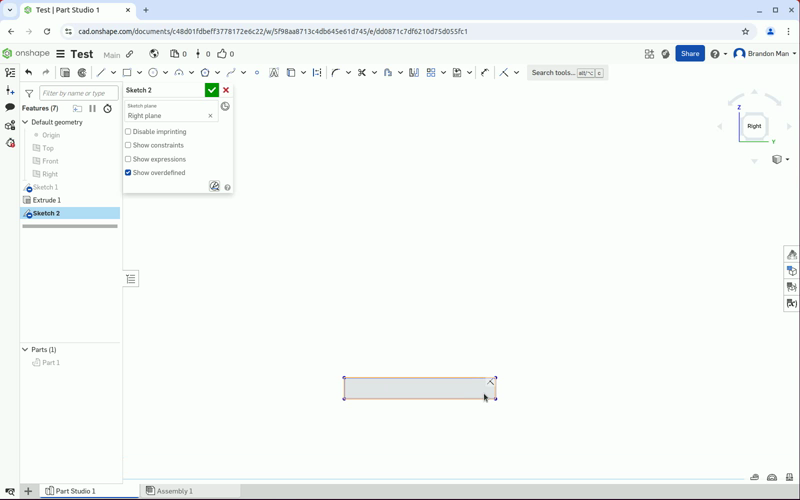
scroll(6)
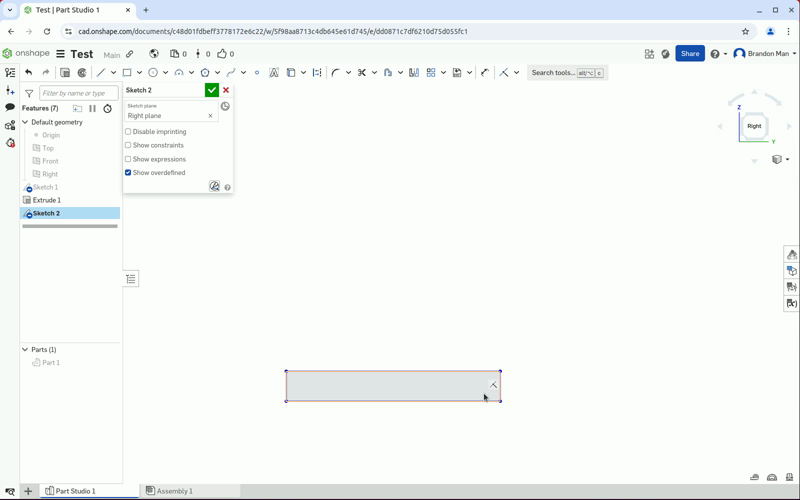
scroll(6)
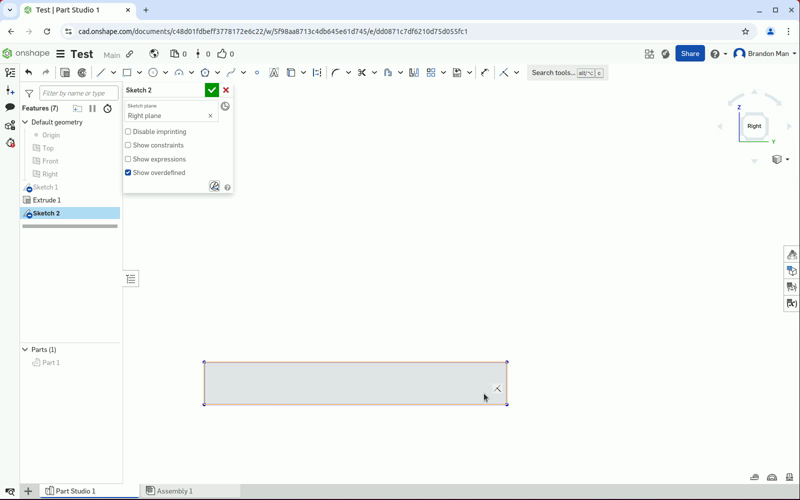
scroll(6)
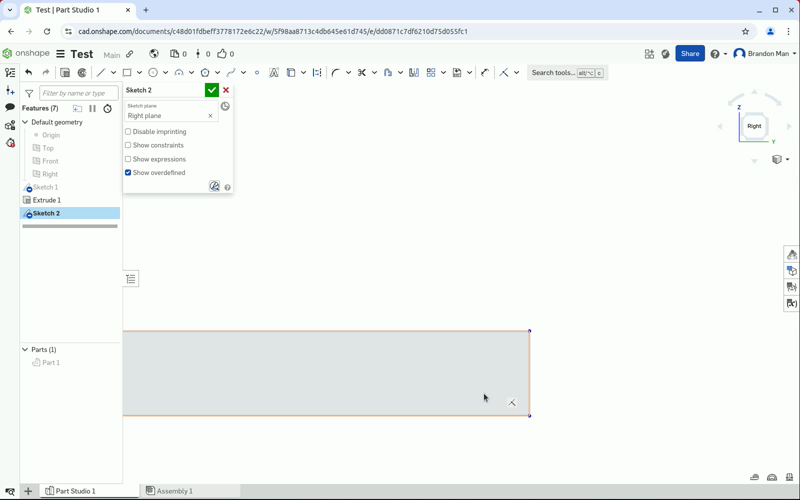
click(484, 393)
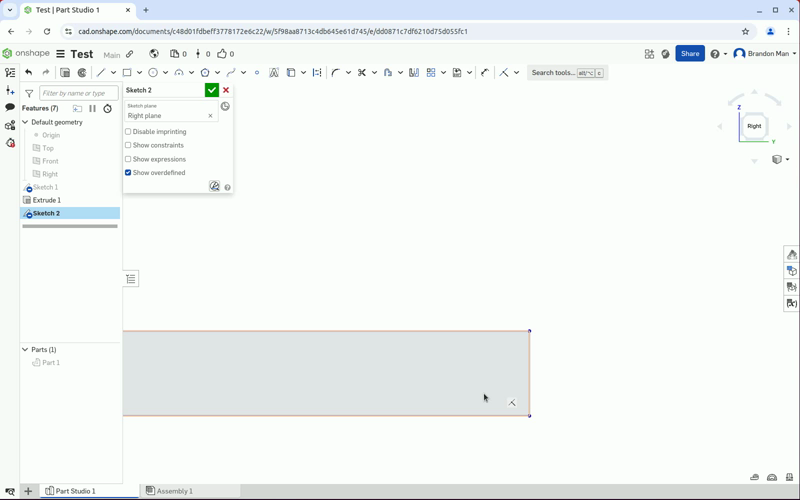
scroll(-6)
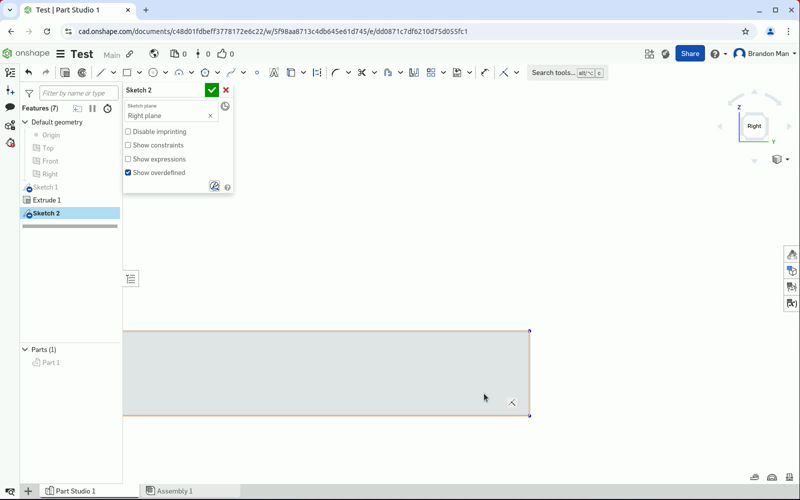
scroll(-6)
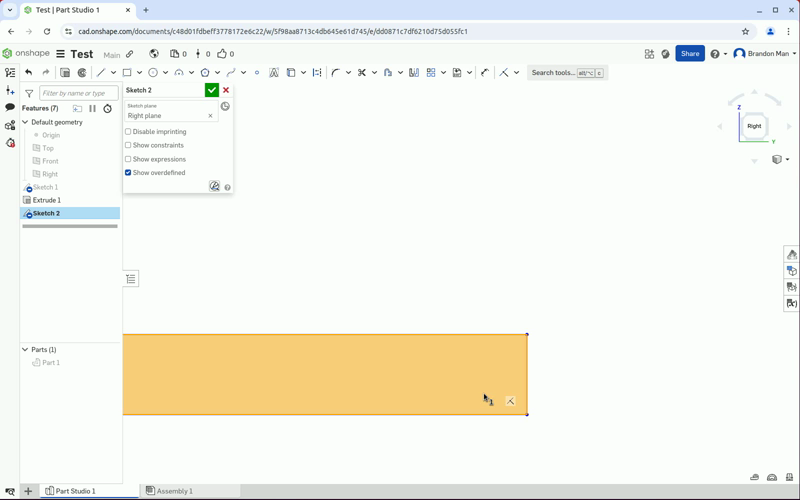
scroll(-6)
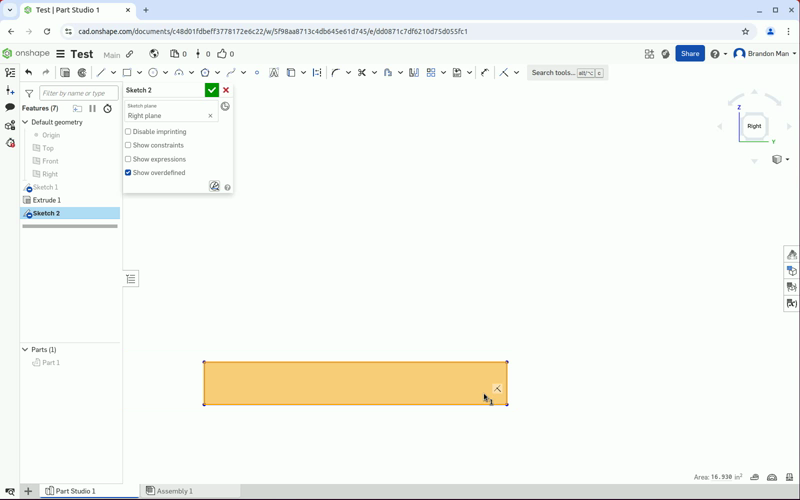
scroll(-6)
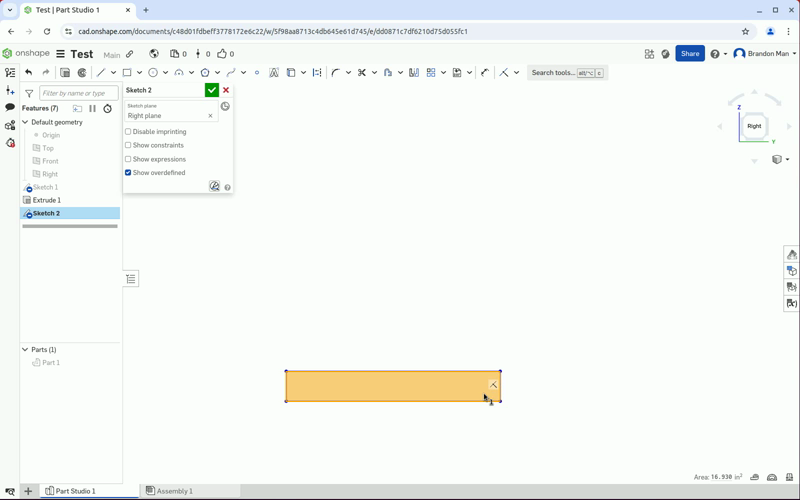
scroll(-6)
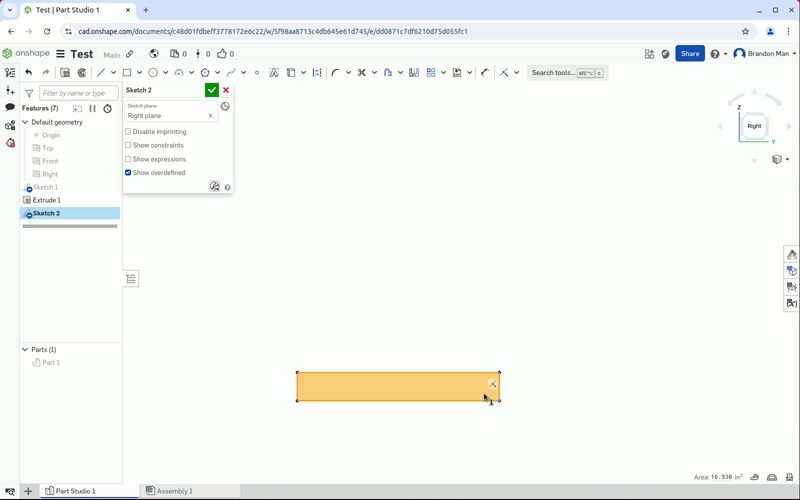
scroll(-6)
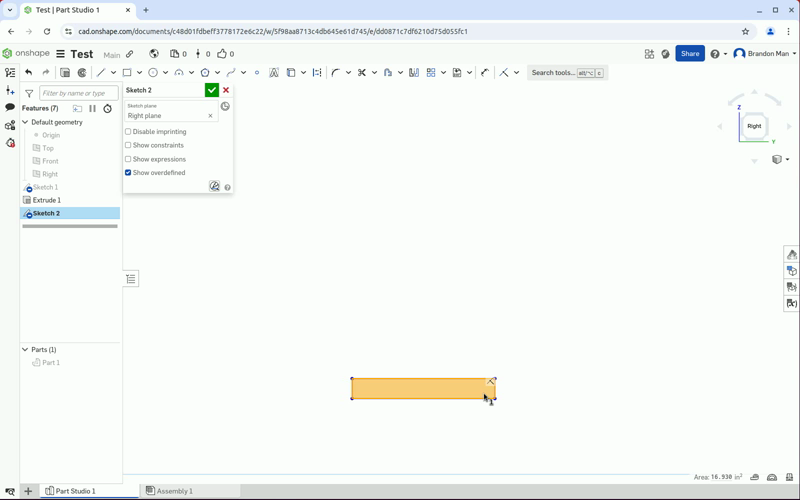
scroll(-6)
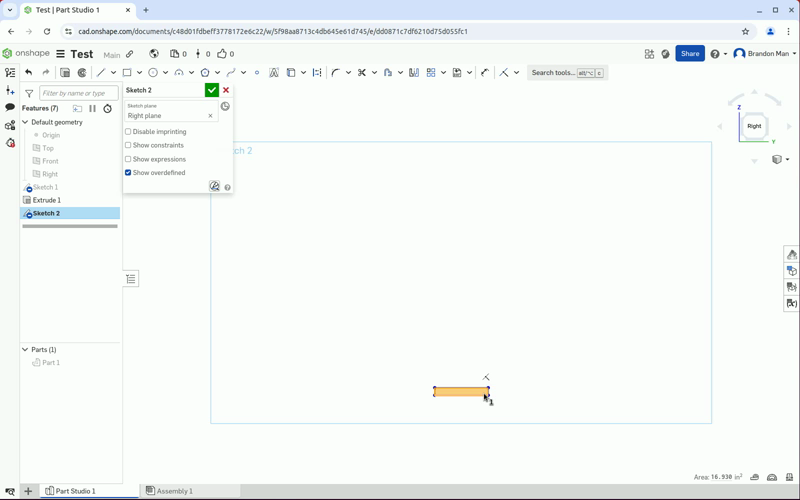
mouse_move(73, 352)
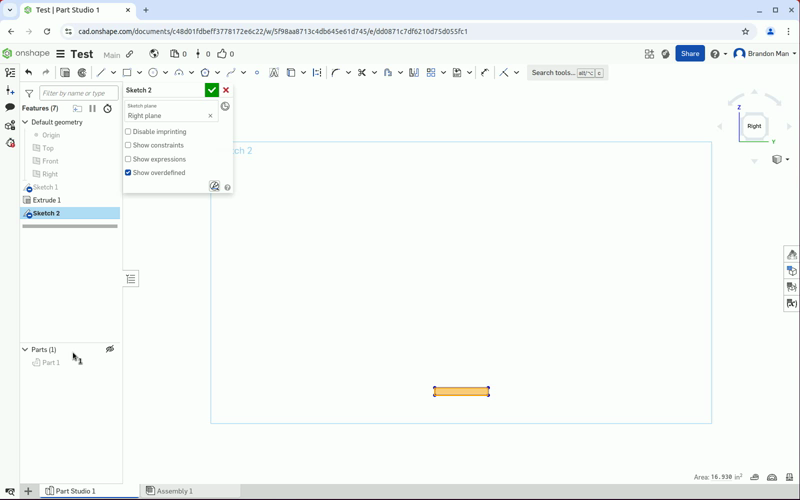
key(shift+y)
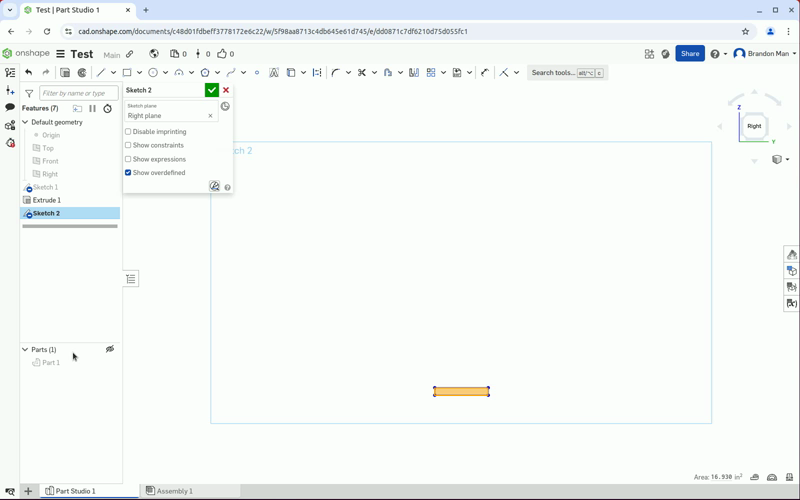
key(shift+e)
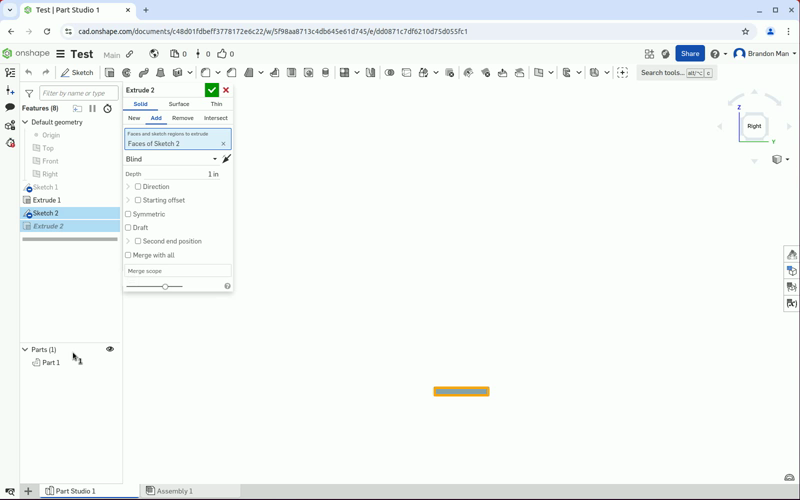
mouse_move(143, 106)
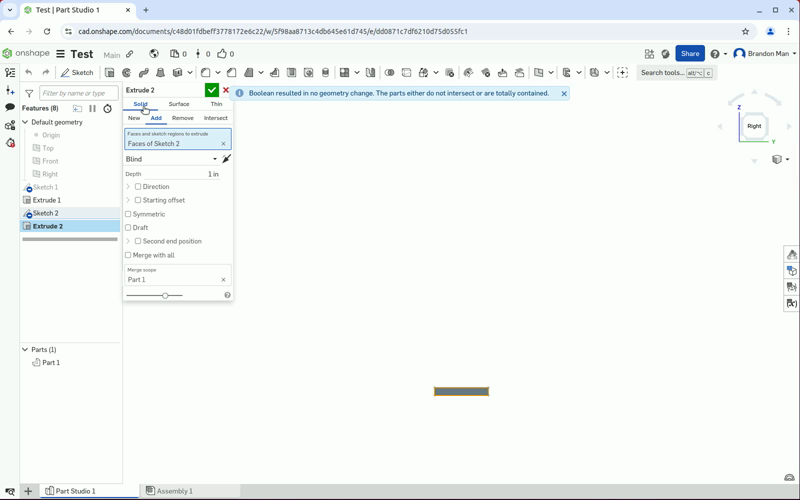
click(143, 106)
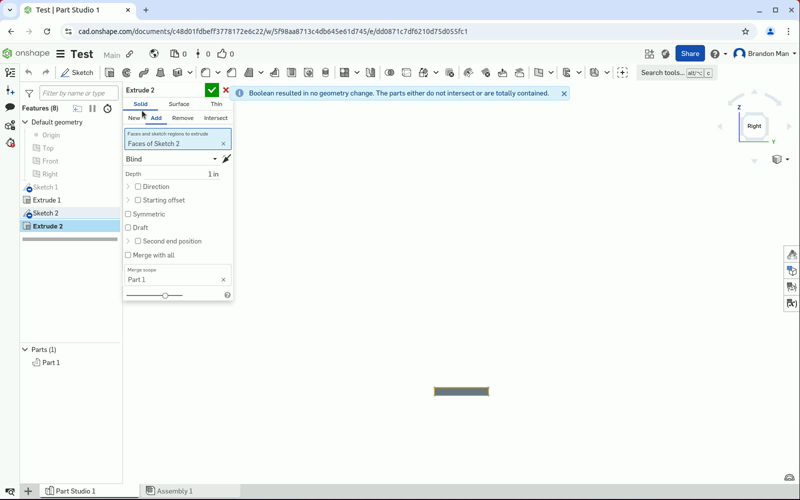
mouse_move(137, 120)
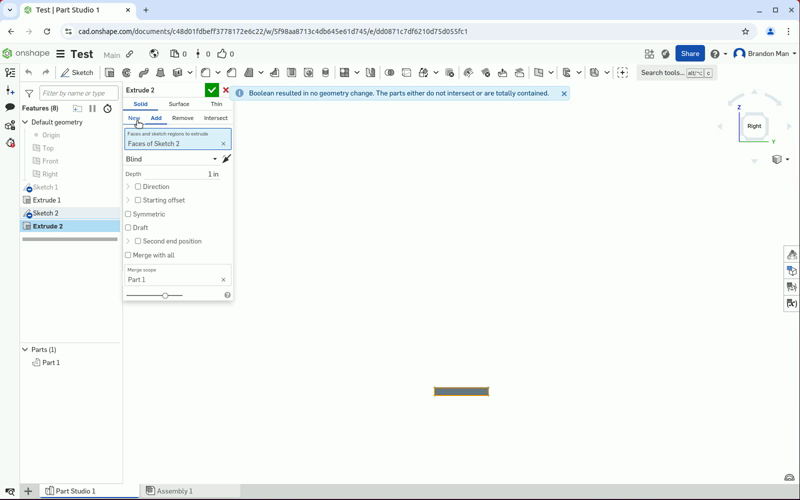
click(137, 120)
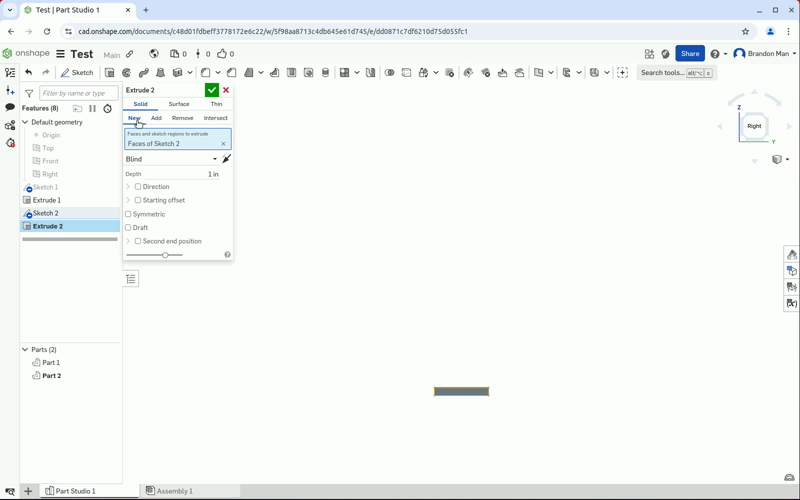
key(tab, 4)
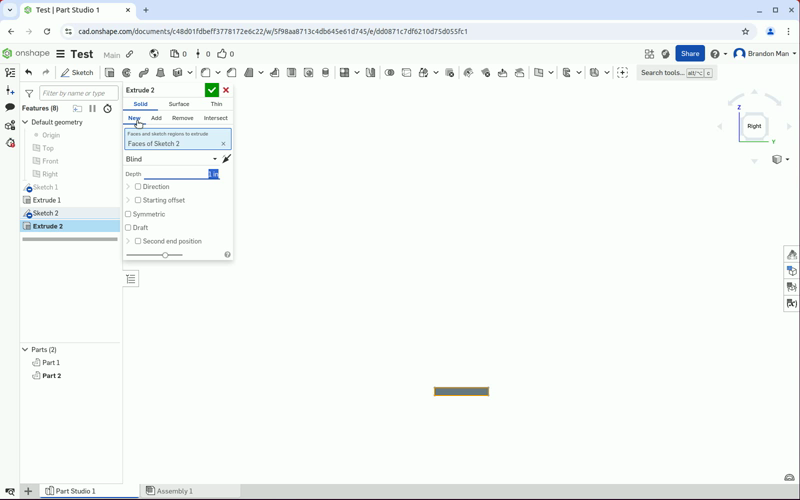
text(1.685)
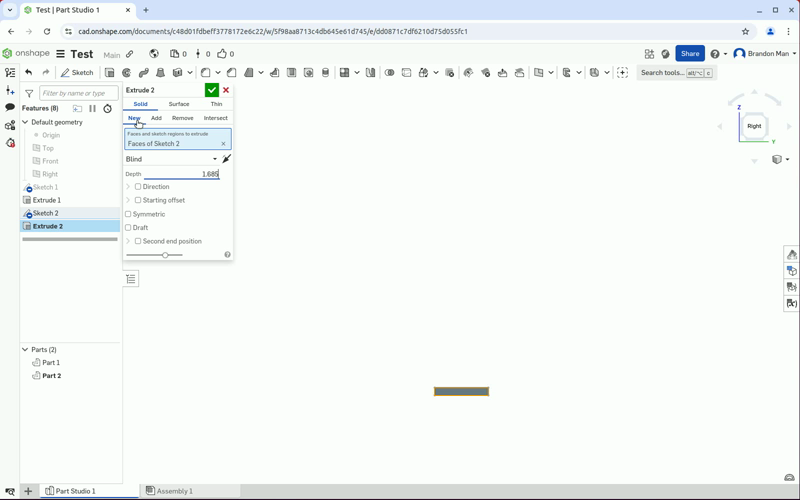
key(enter)
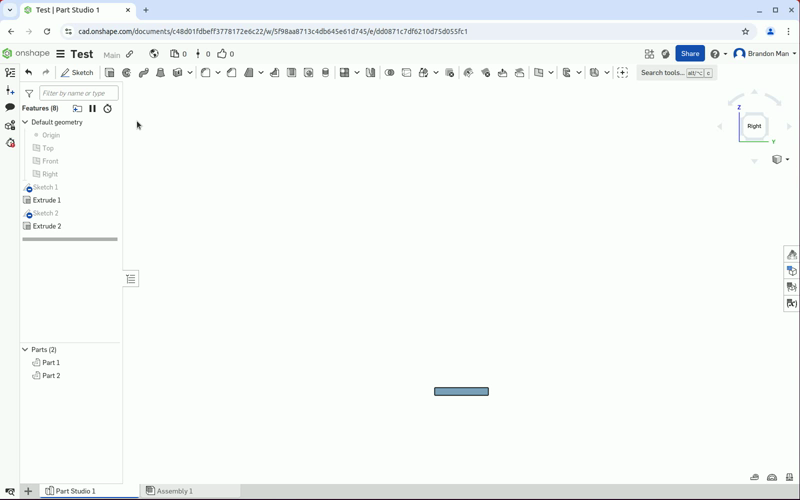
key(shift+h)
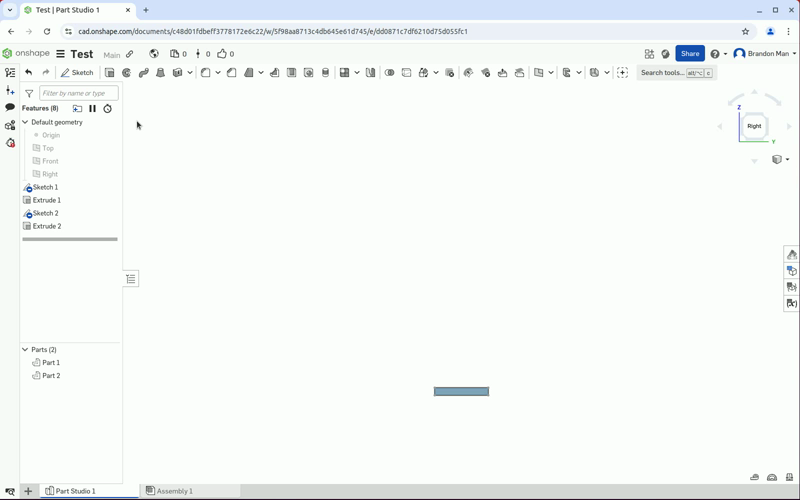
key(shift+h)
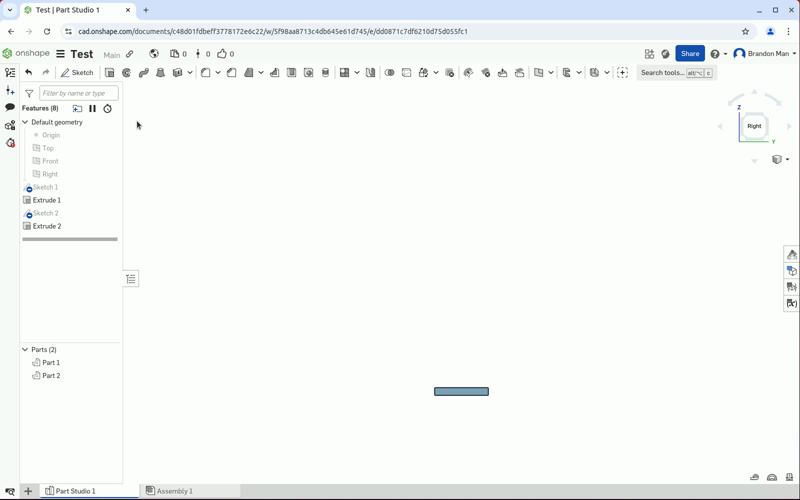
mouse_move(73, 189)
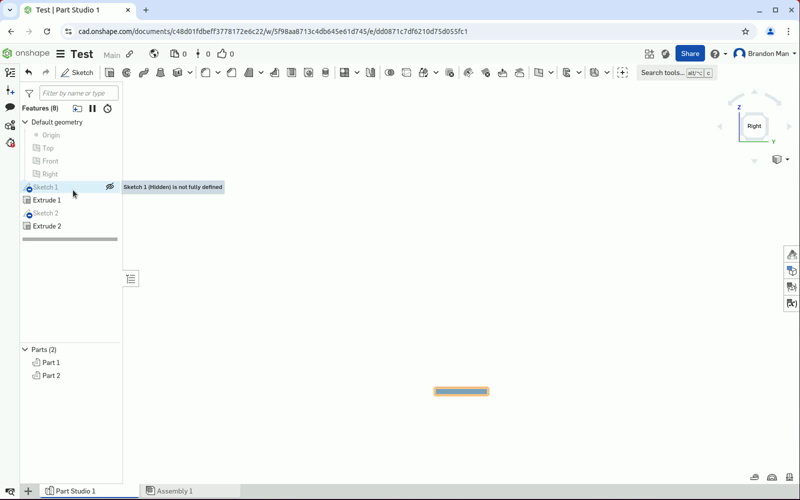
click(73, 189)
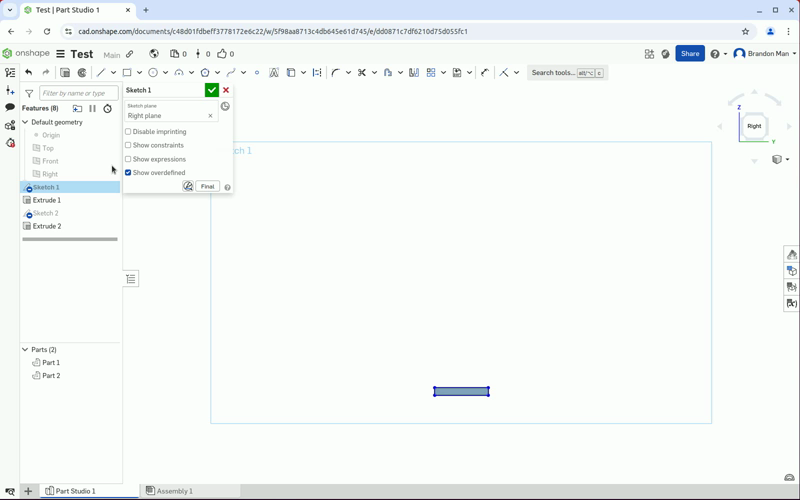
mouse_move(229, 92)
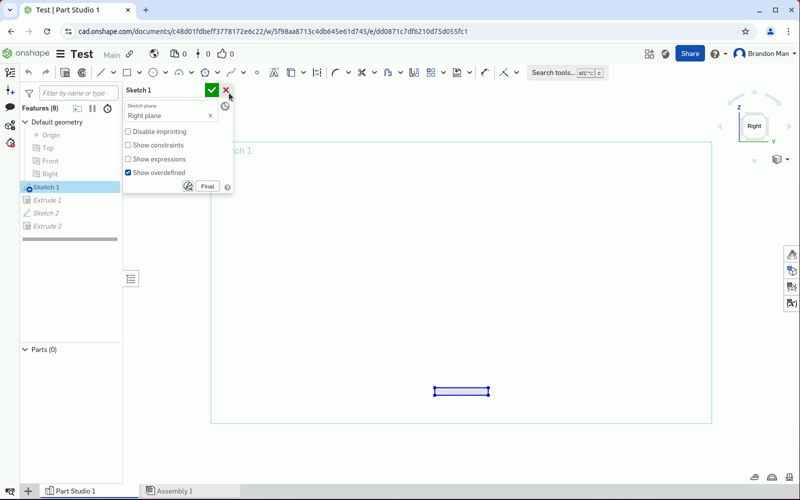
click(229, 92)
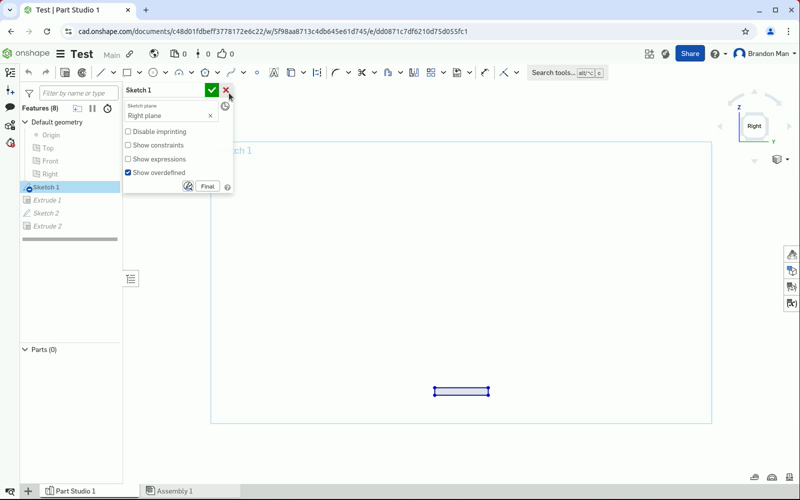
key(shift+s)
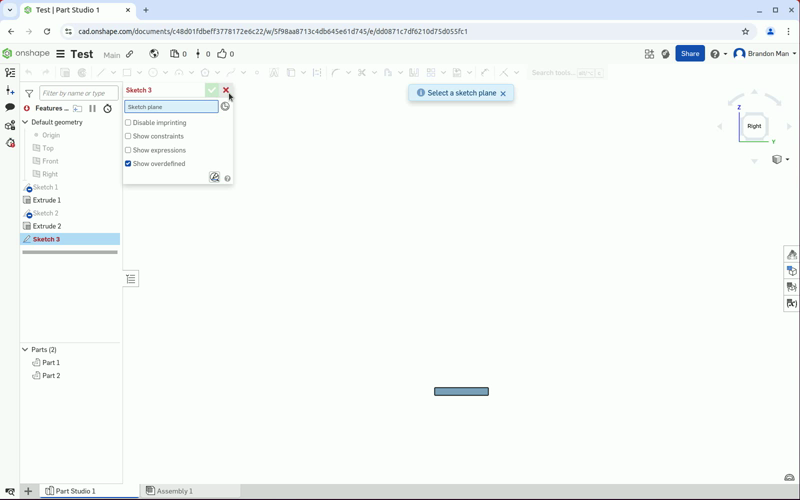
mouse_move(73, 176)
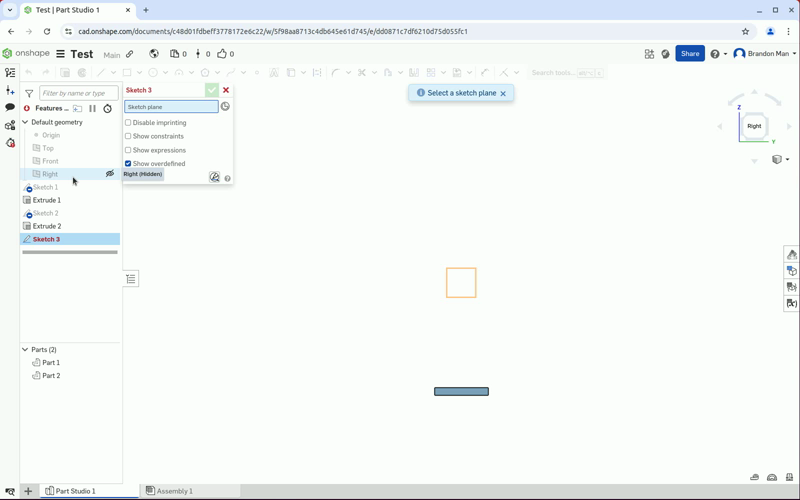
click(73, 176)
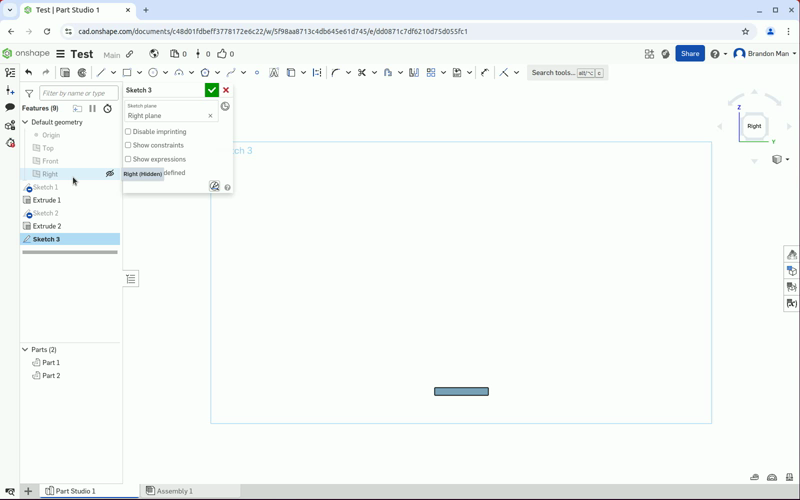
mouse_move(73, 352)
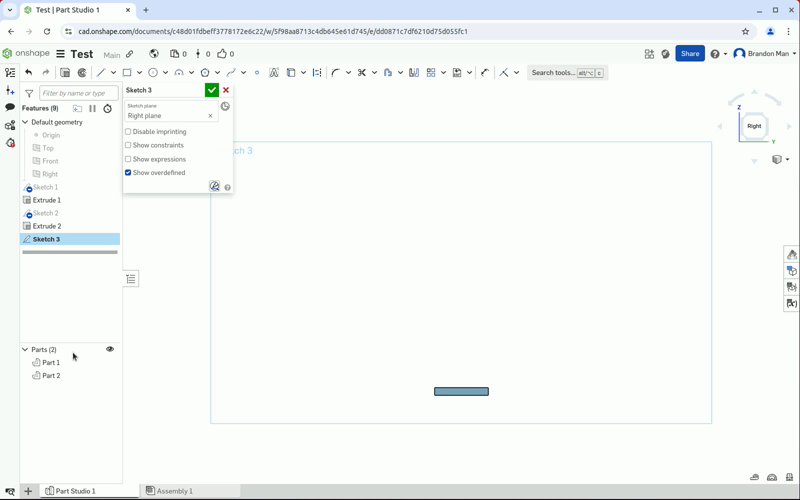
key(y)
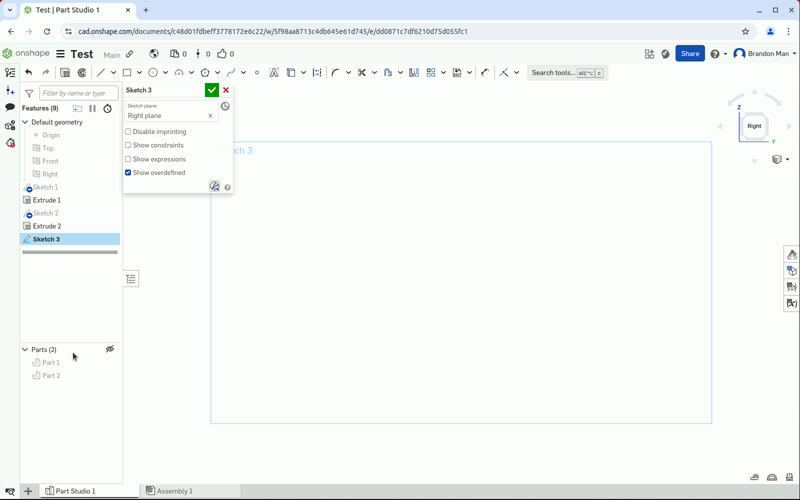
key(l)
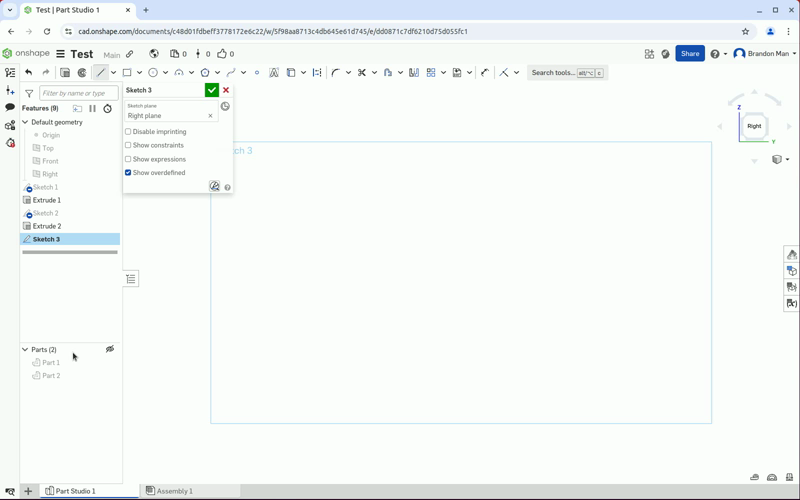
key_down(shift)
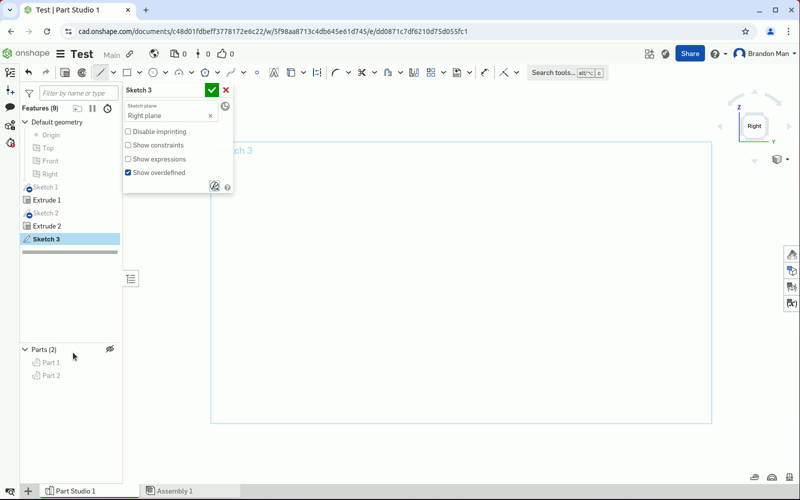
mouse_move(434, 387)
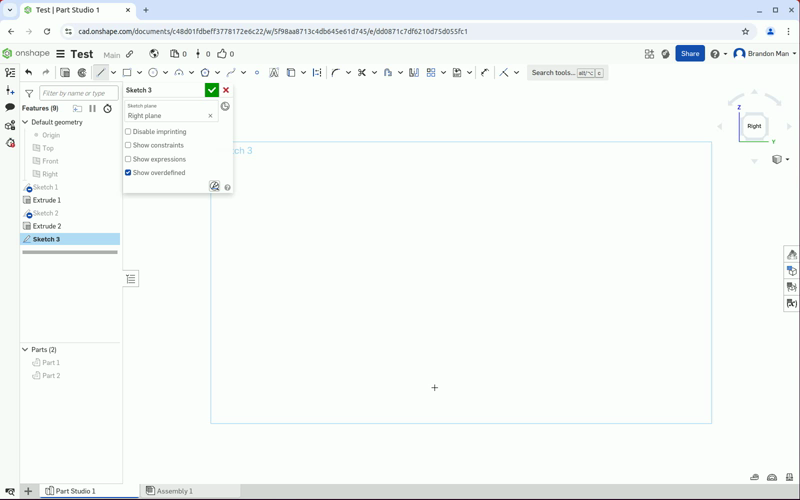
click(434, 387)
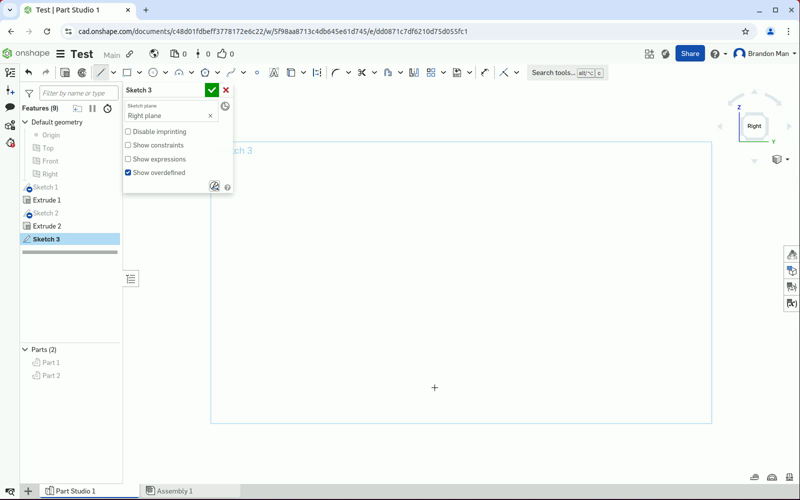
key_up(shift)
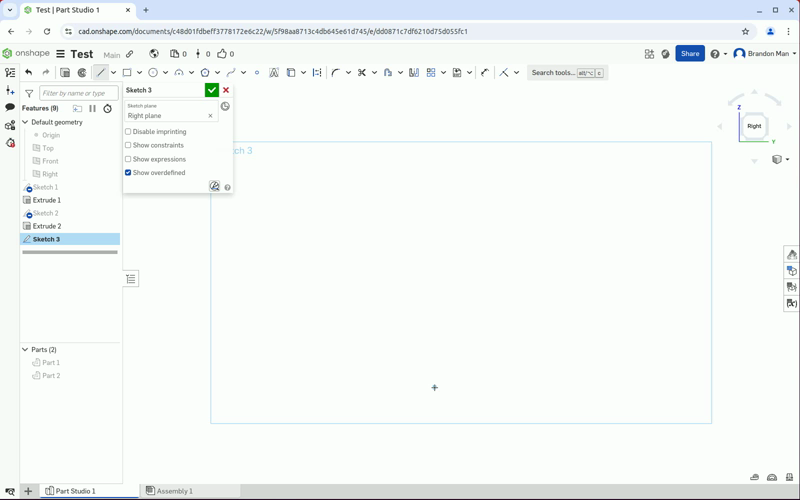
key_down(shift)
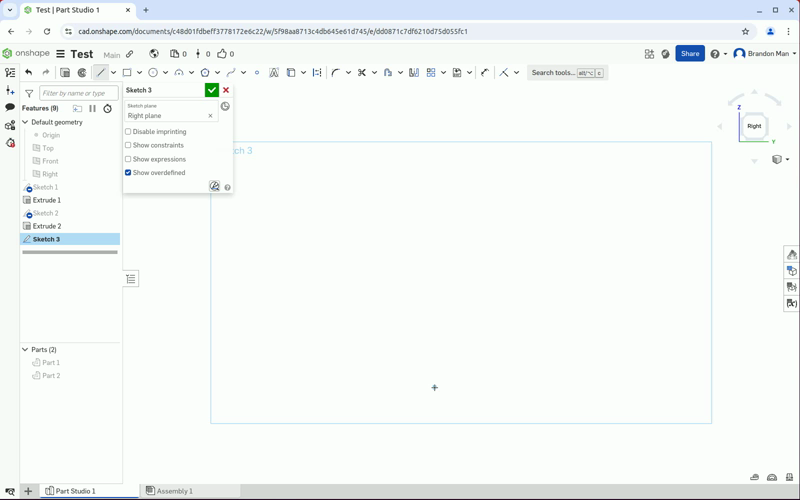
mouse_move(464, 387)
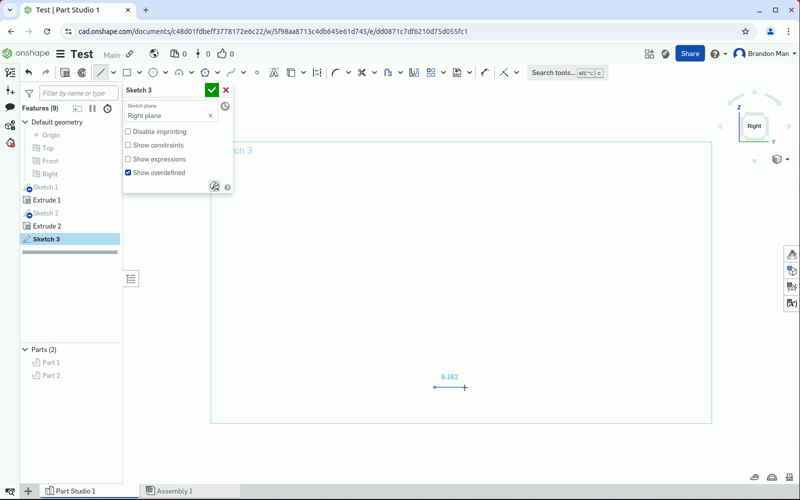
mouse_move(486, 387)
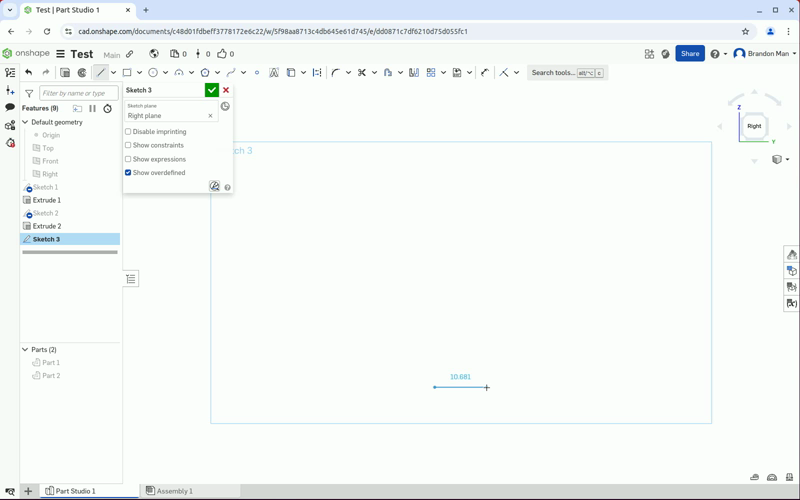
click(486, 387)
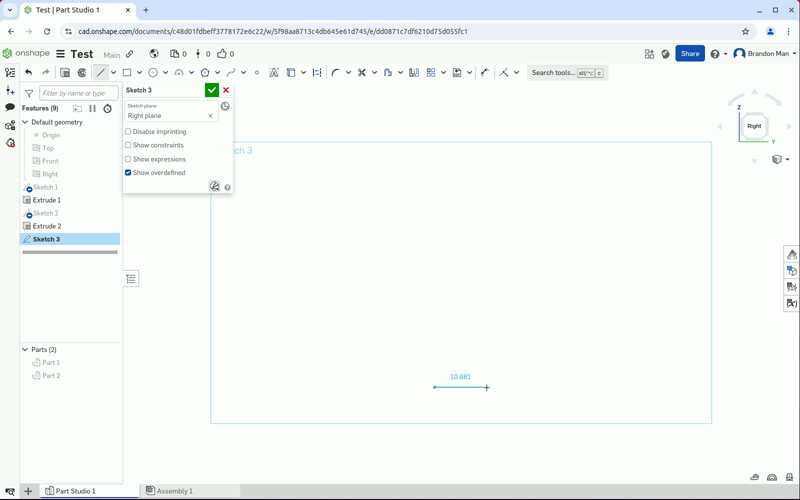
key_up(shift)
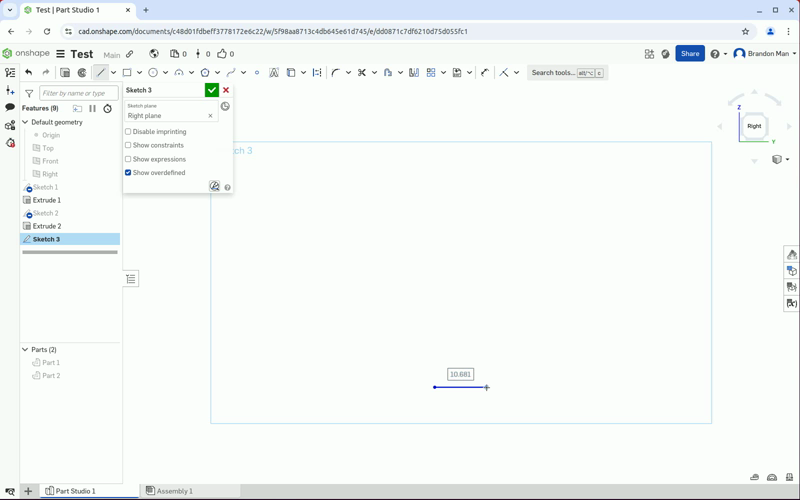
key_down(shift)
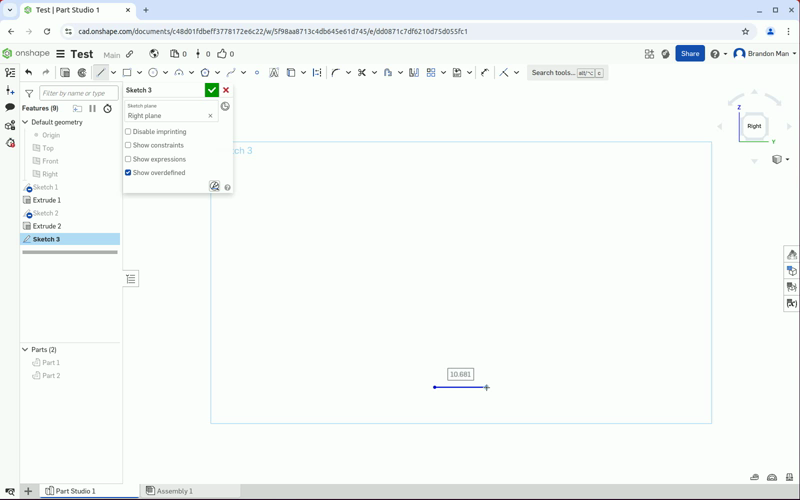
mouse_move(486, 277)
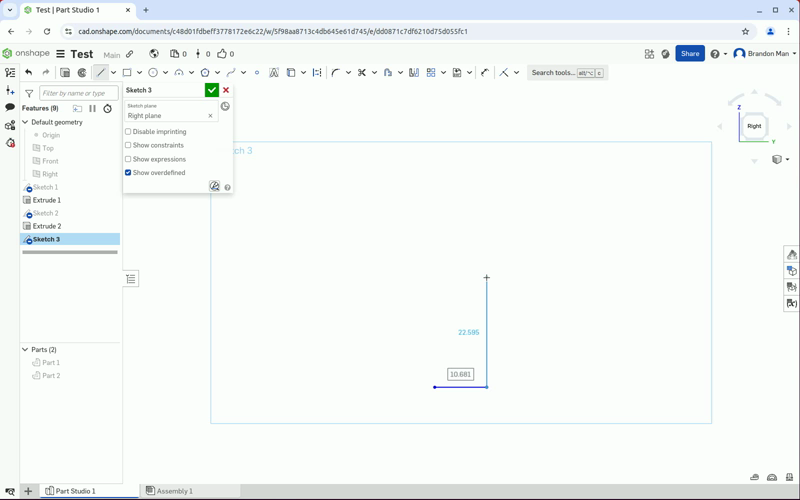
click(486, 277)
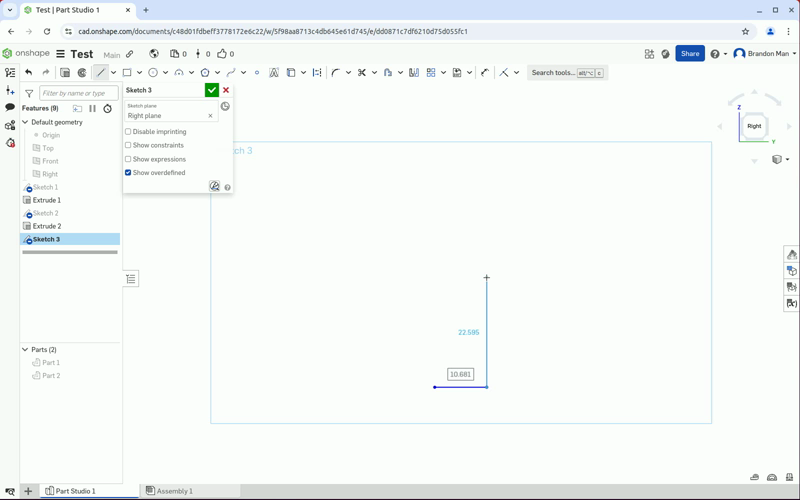
key_up(shift)
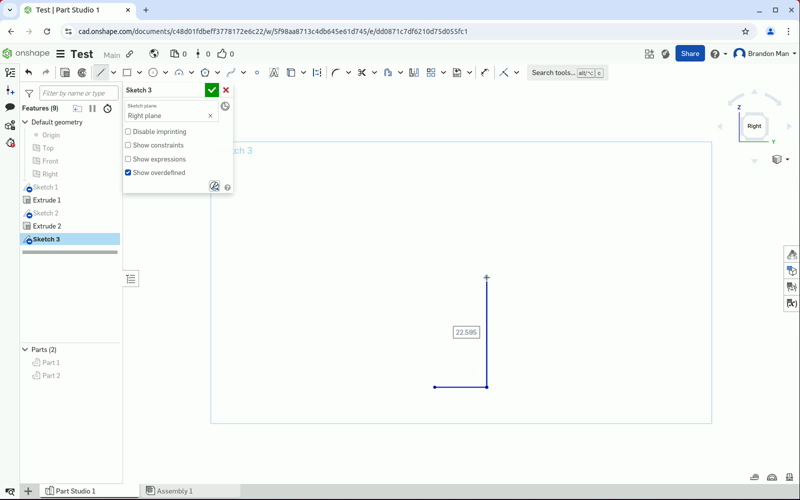
key(esc)
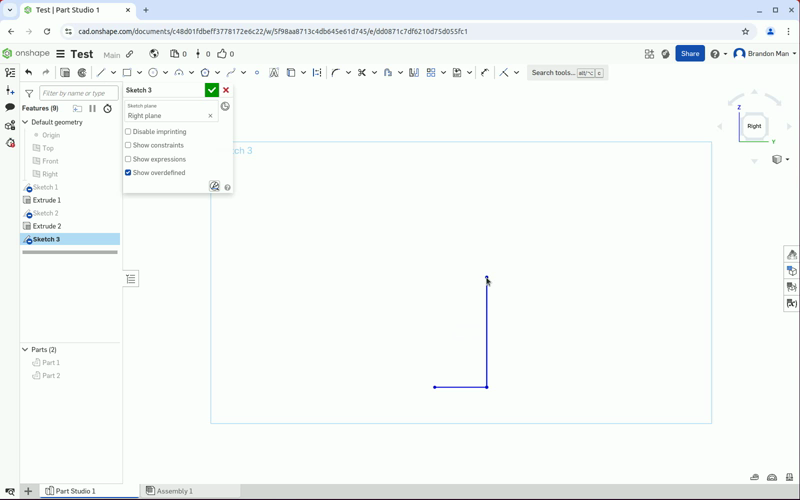
key(a)
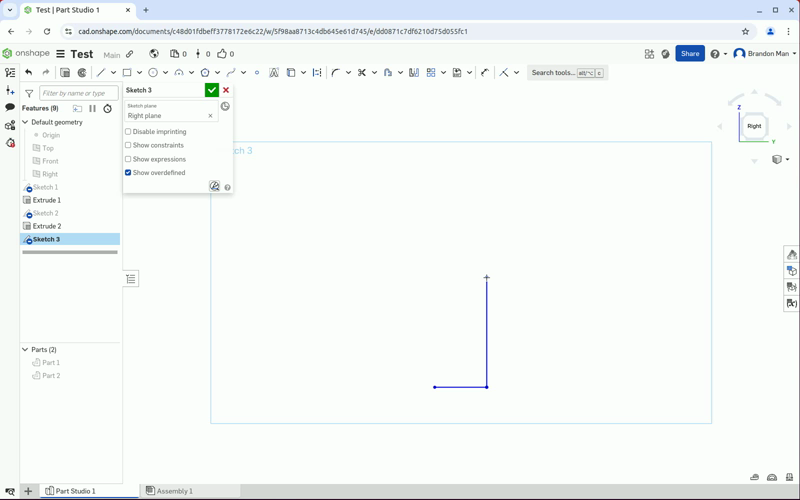
mouse_move(486, 277)
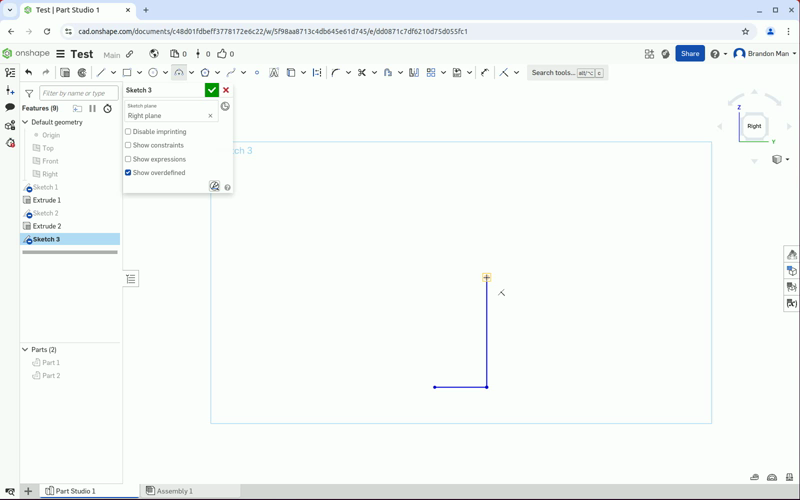
click(486, 277)
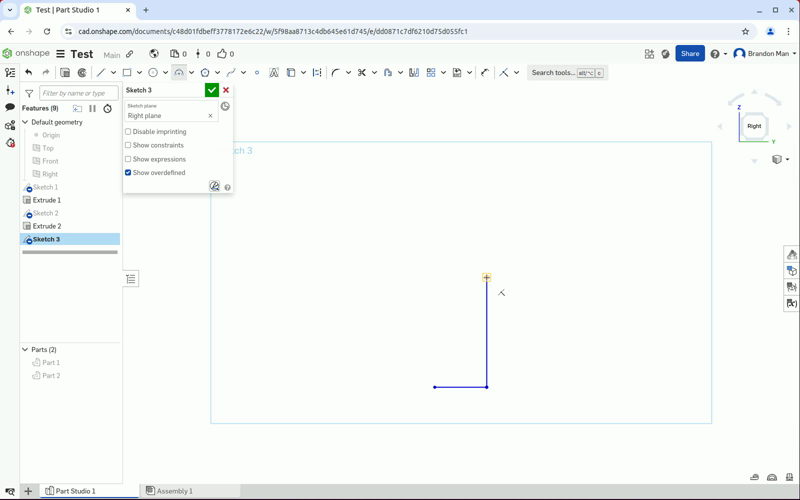
key_down(shift)
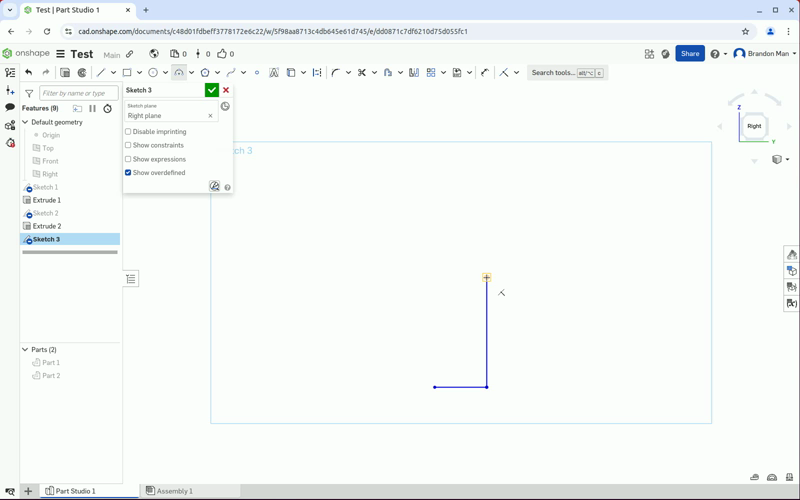
mouse_move(473, 264)
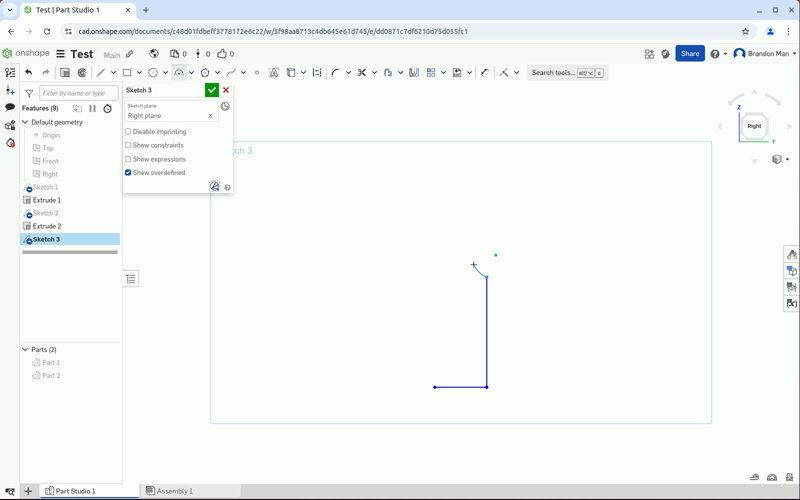
click(473, 264)
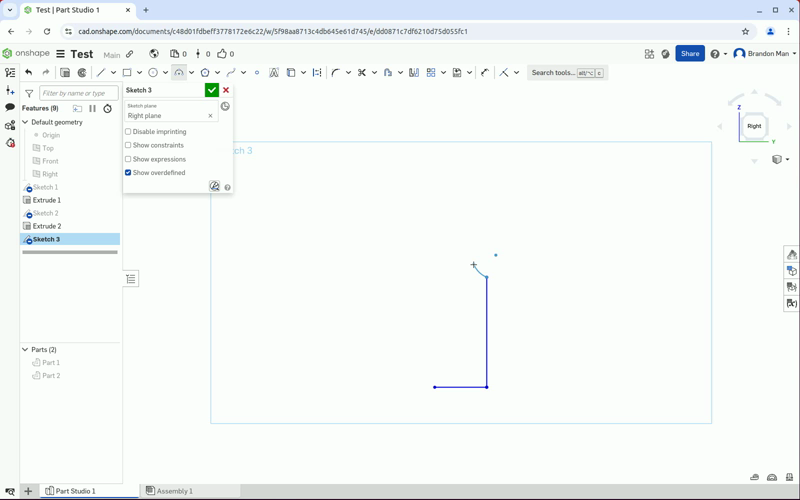
mouse_move(483, 267)
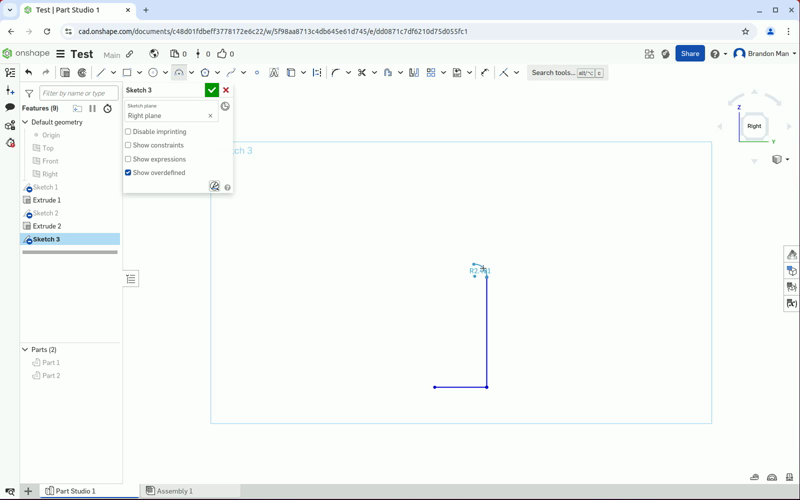
click(483, 267)
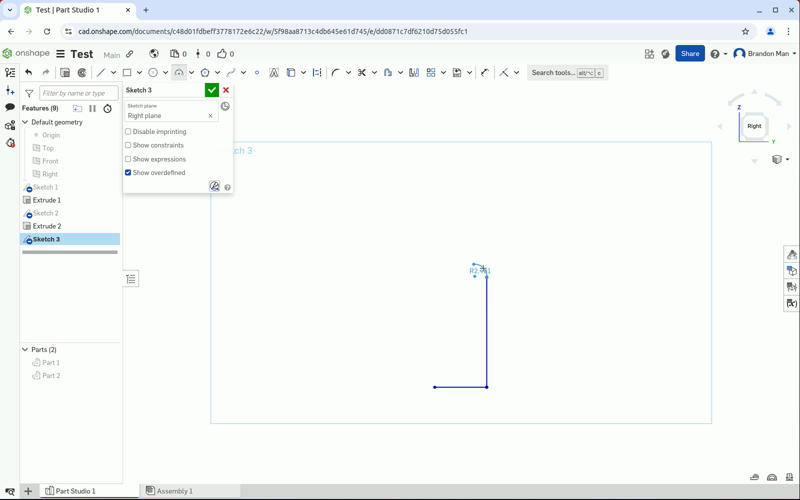
key_up(shift)
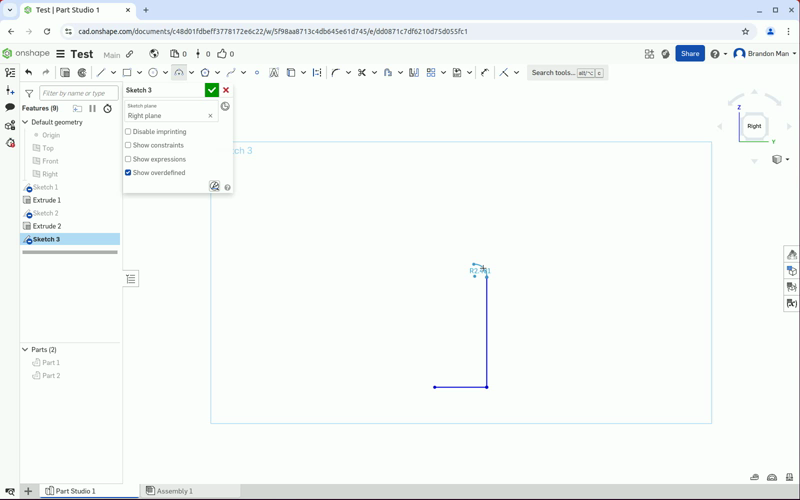
key(esc)
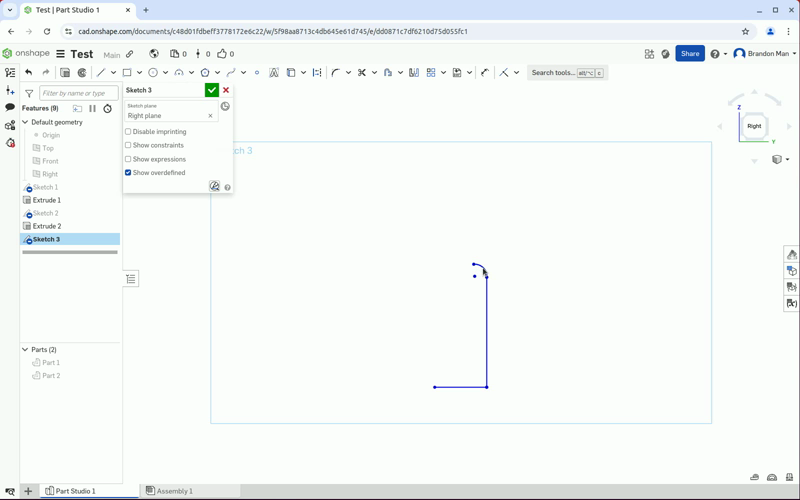
key(l)
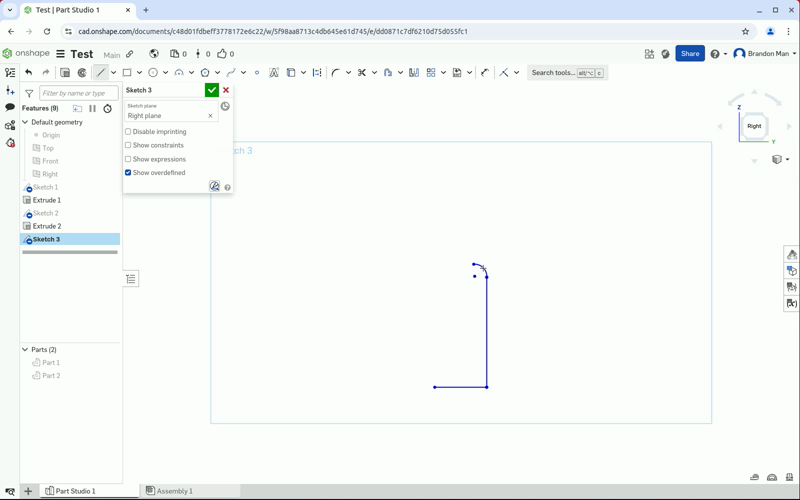
mouse_move(473, 264)
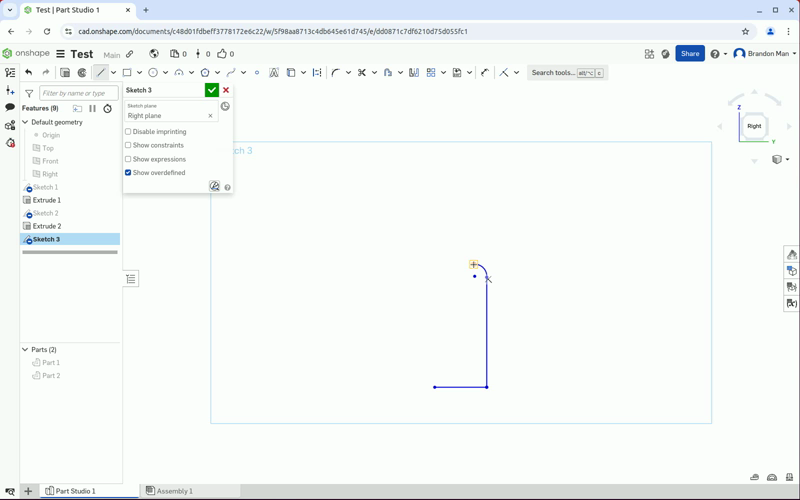
click(473, 264)
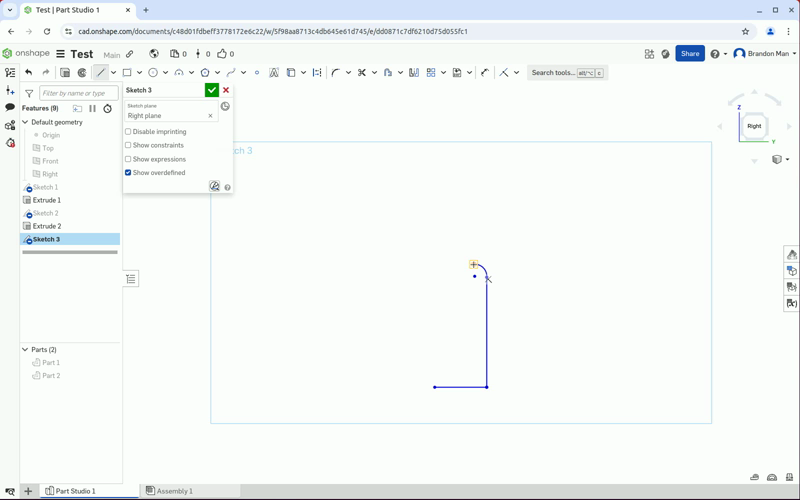
key_down(shift)
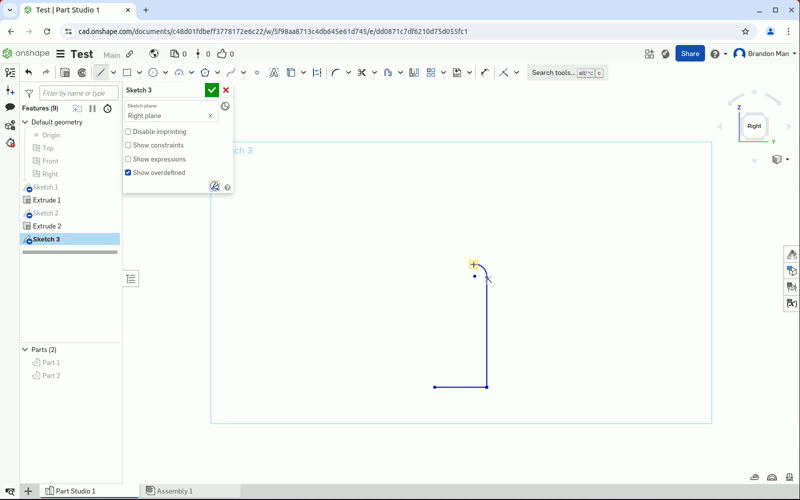
mouse_move(503, 264)
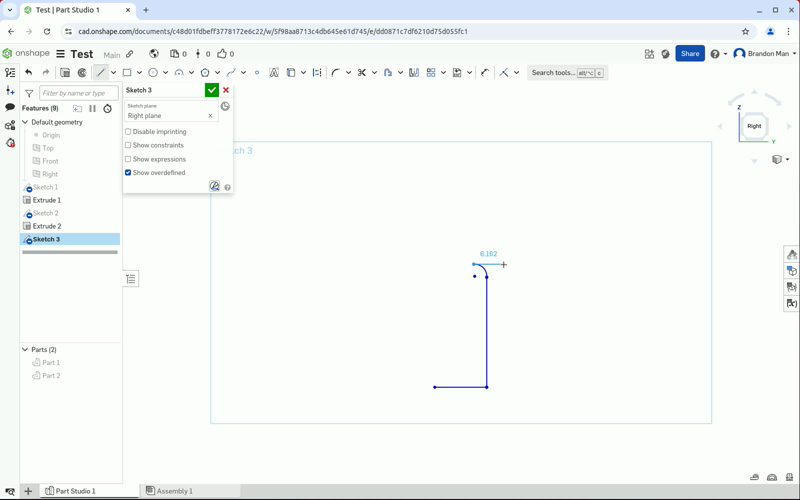
mouse_move(447, 264)
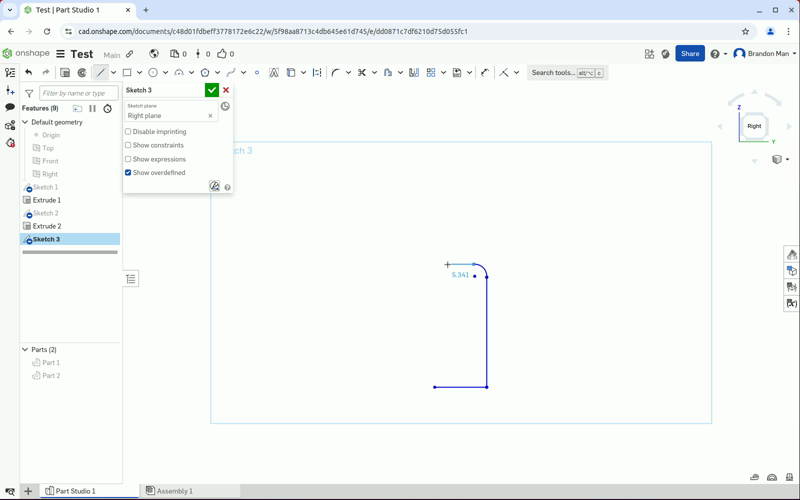
click(447, 264)
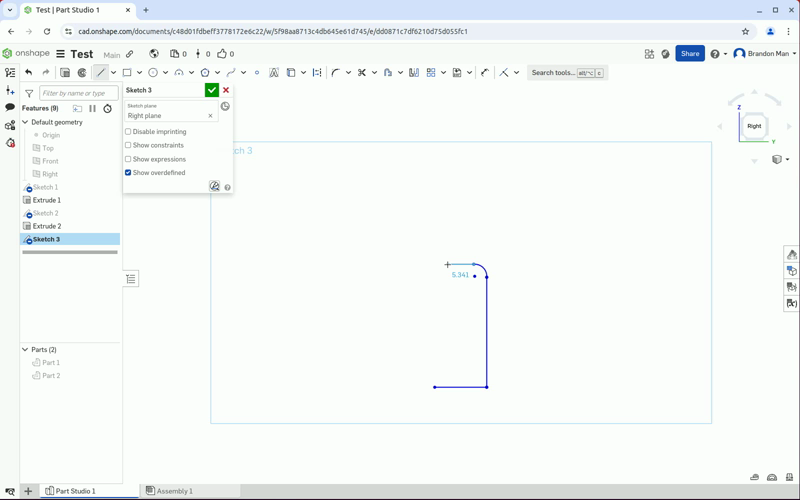
key_up(shift)
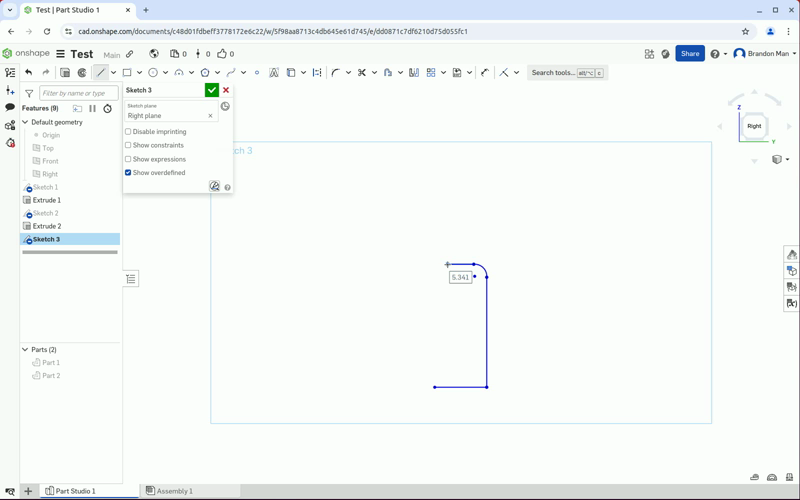
key(esc)
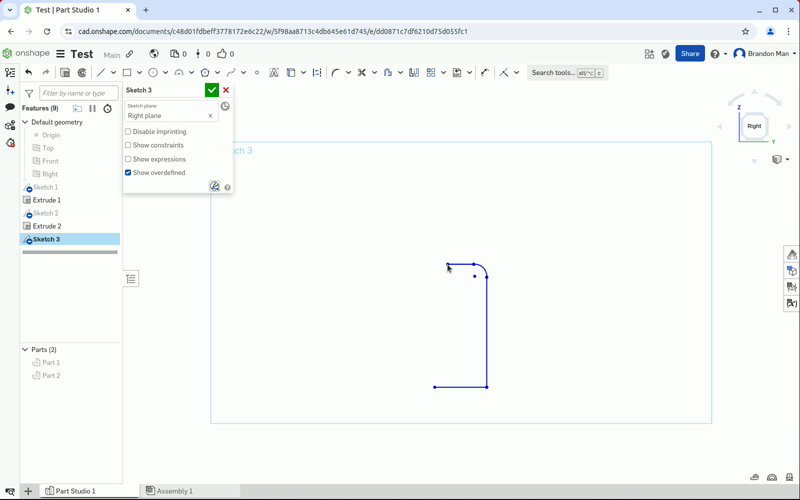
key(a)
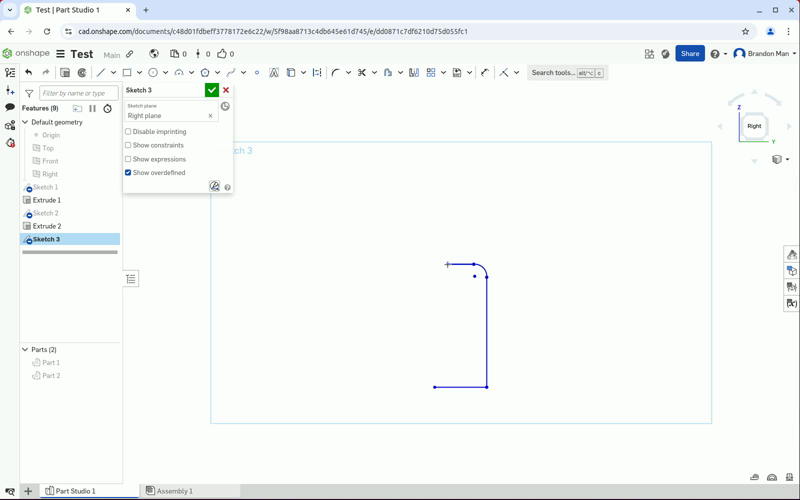
mouse_move(447, 264)
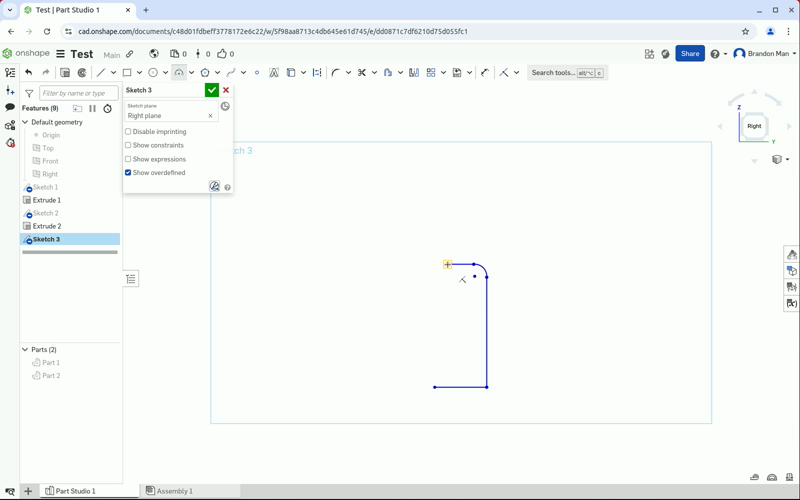
click(447, 264)
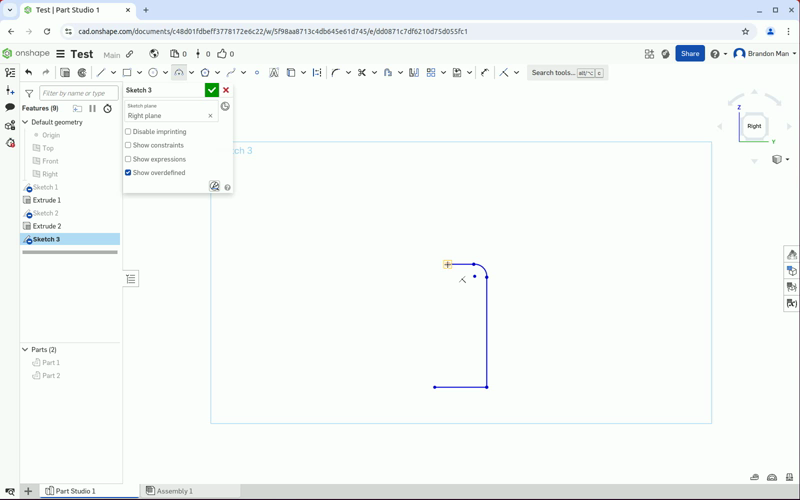
key_down(shift)
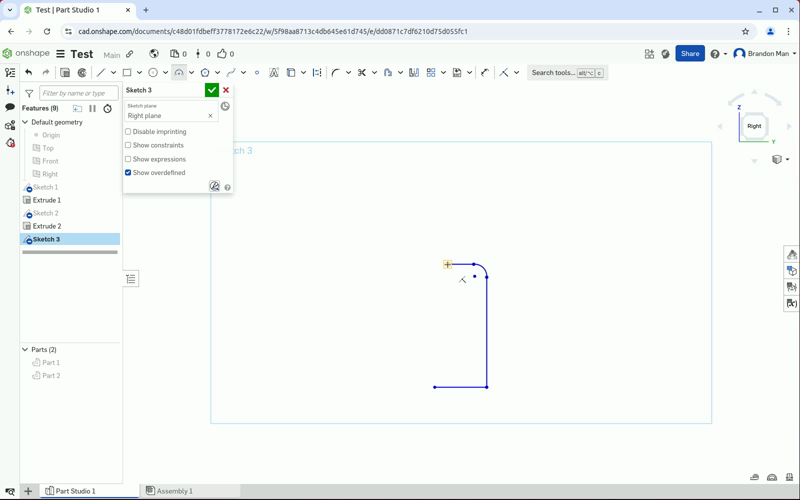
mouse_move(434, 277)
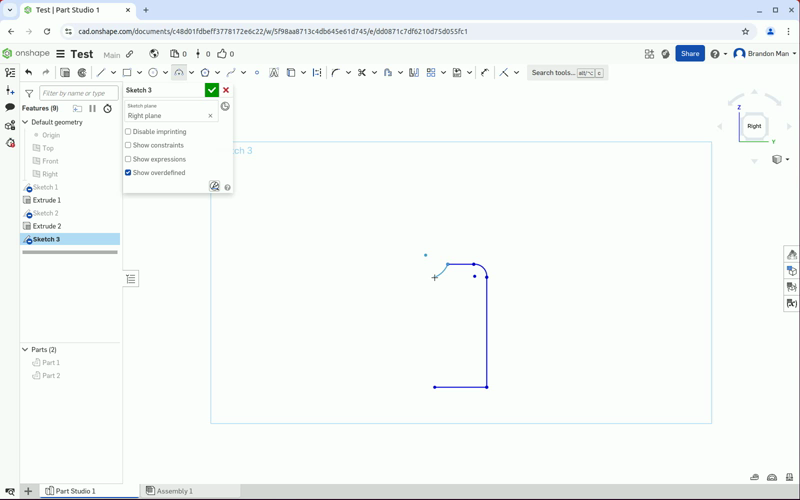
click(434, 277)
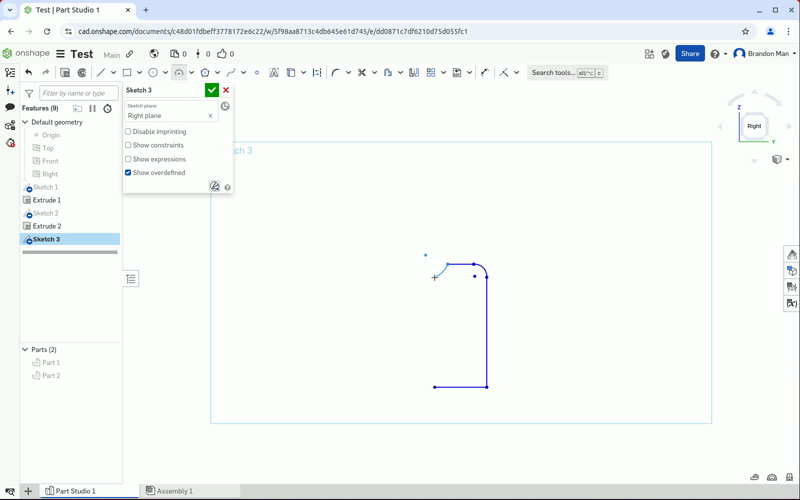
mouse_move(438, 267)
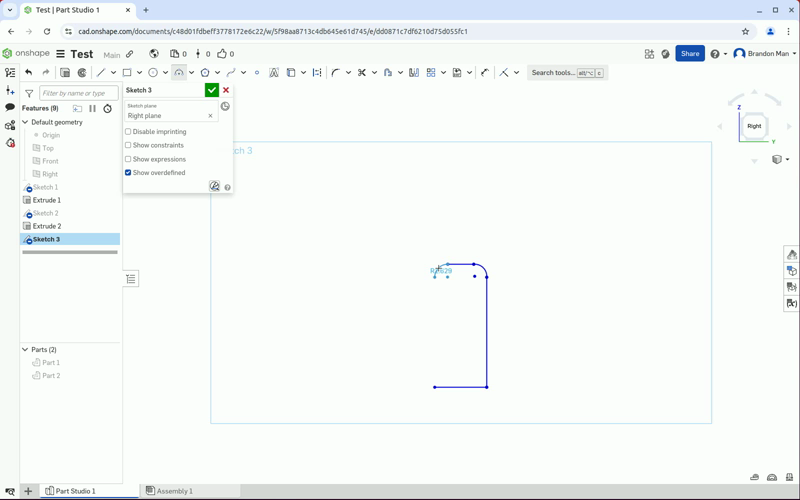
click(438, 267)
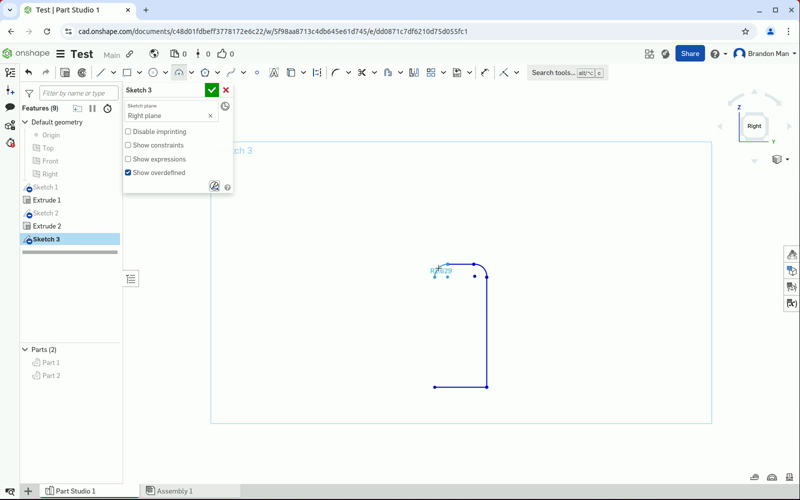
key_up(shift)
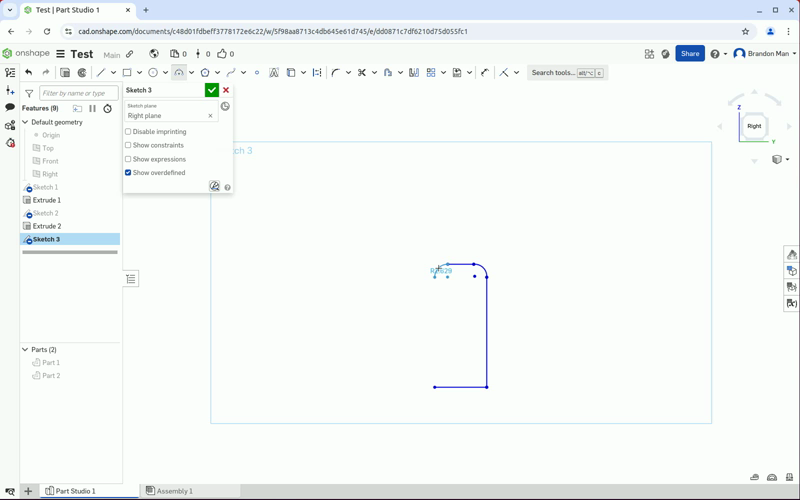
key(esc)
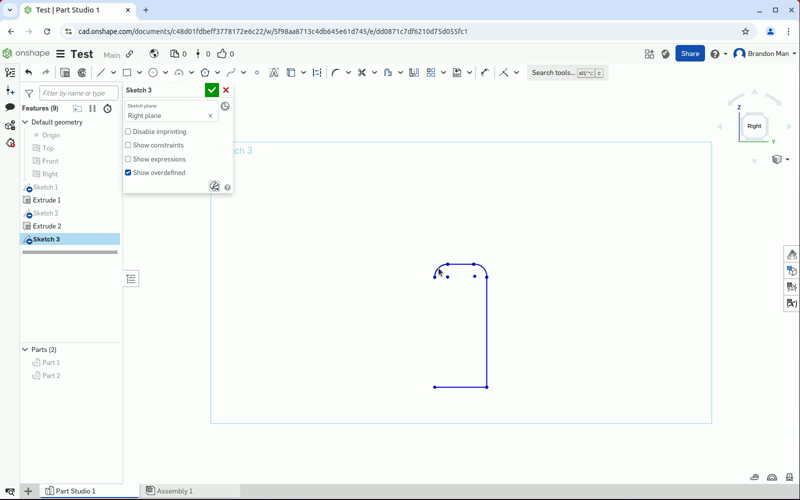
key(l)
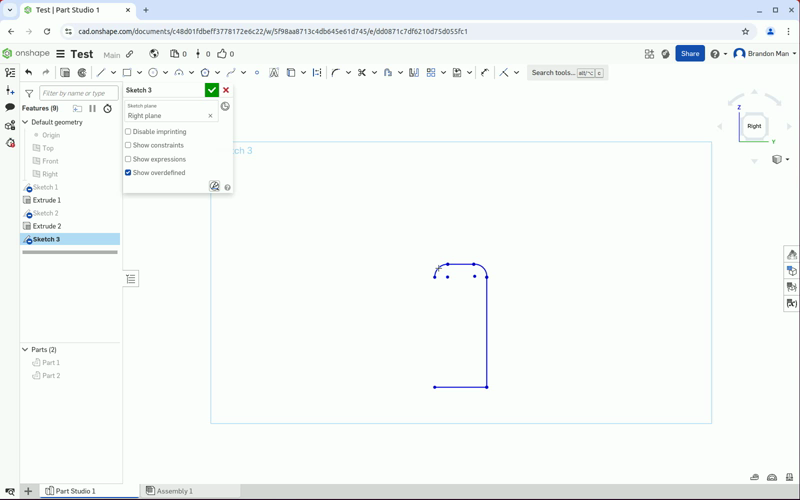
mouse_move(434, 277)
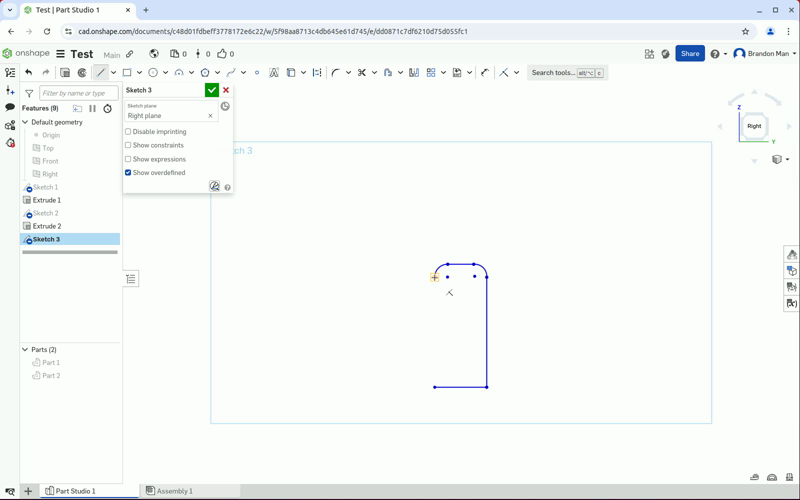
click(434, 277)
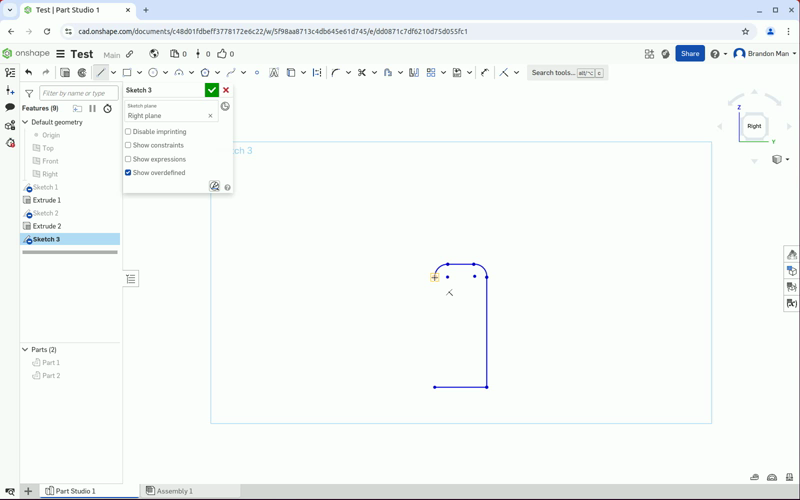
key_down(shift)
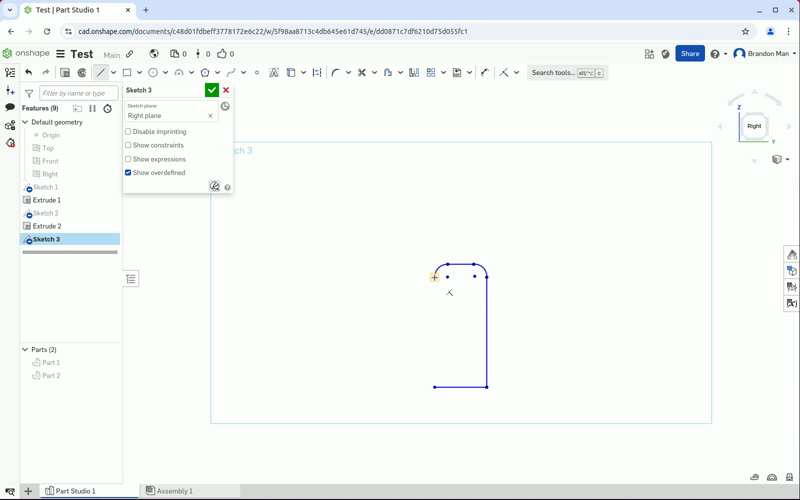
mouse_move(434, 387)
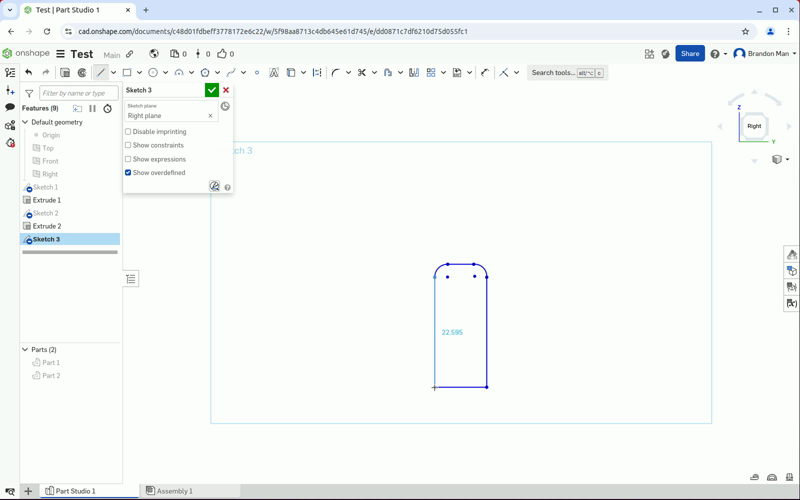
key_up(shift)
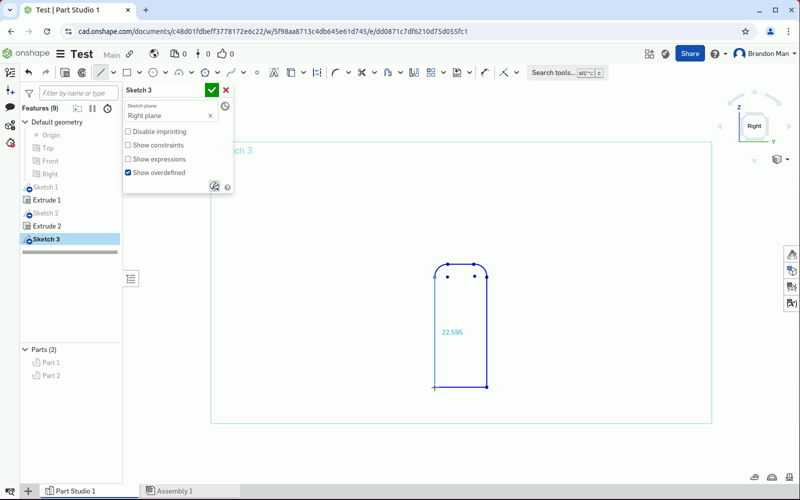
click(434, 387)
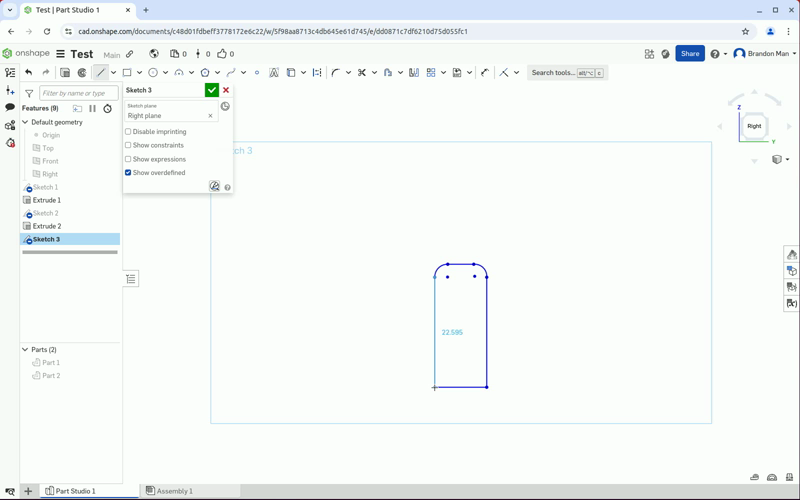
key(esc)
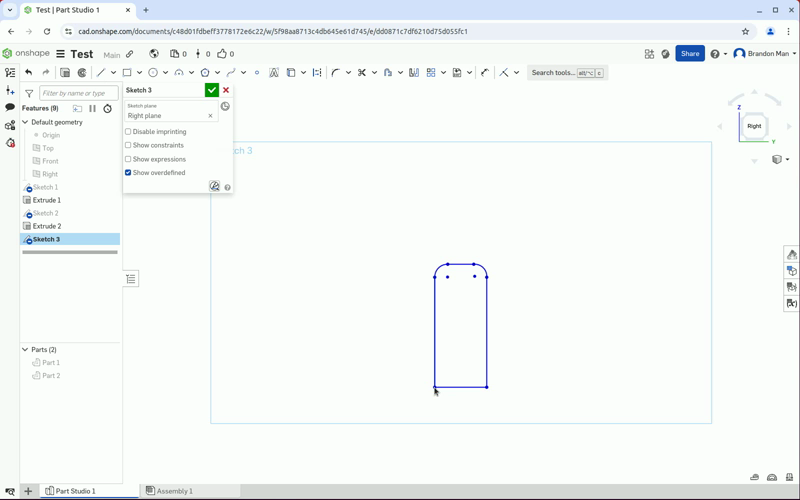
key(c)
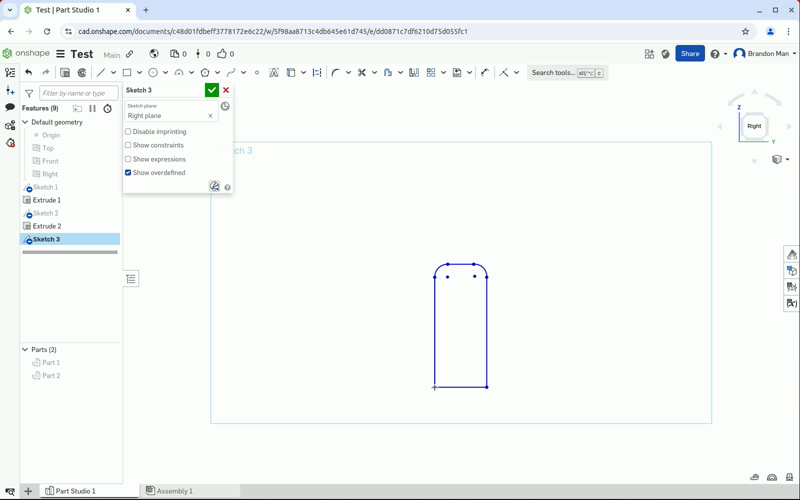
key_down(shift)
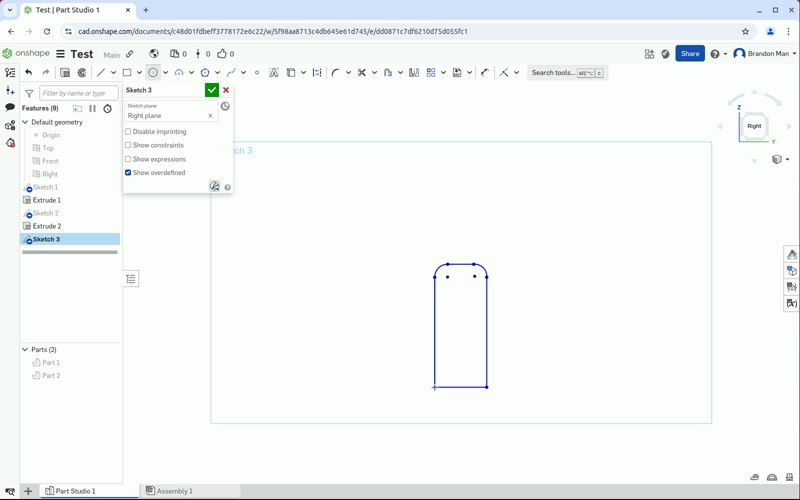
mouse_move(462, 330)
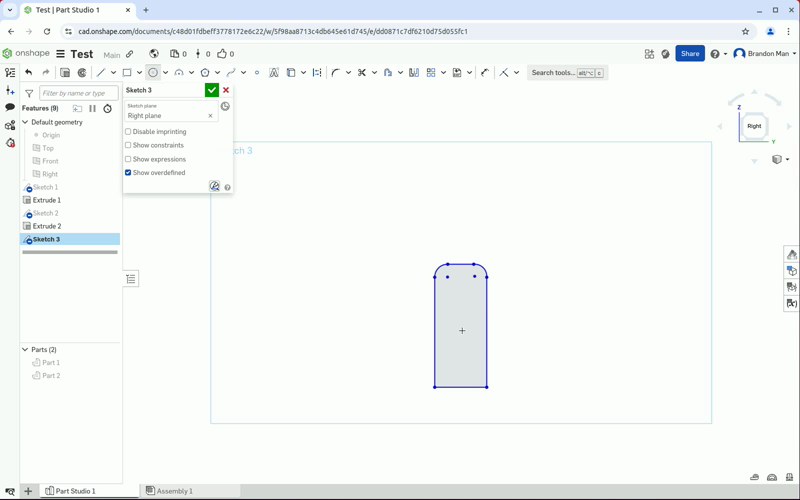
click(462, 330)
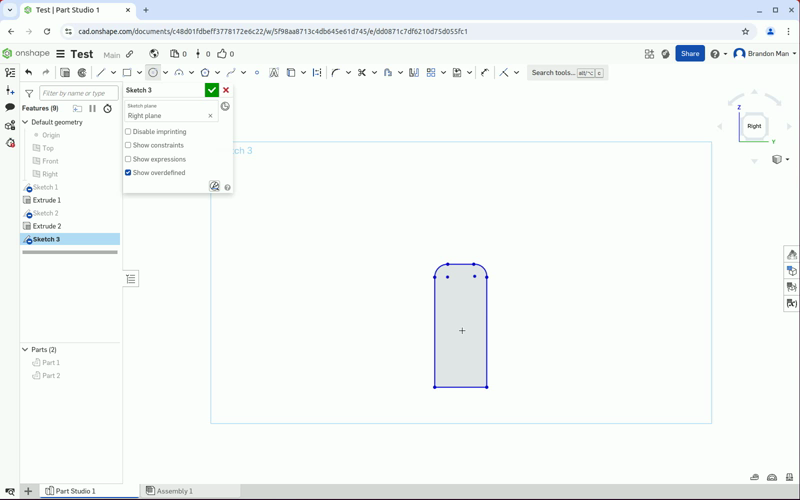
key_up(shift)
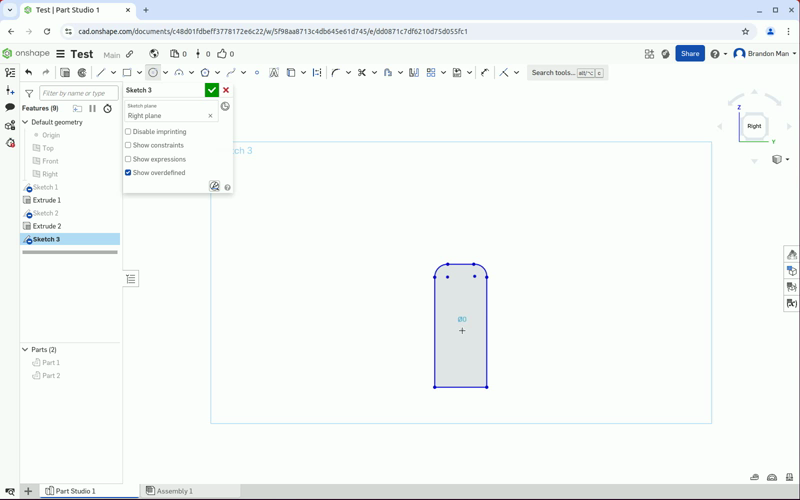
mouse_move(472, 330)
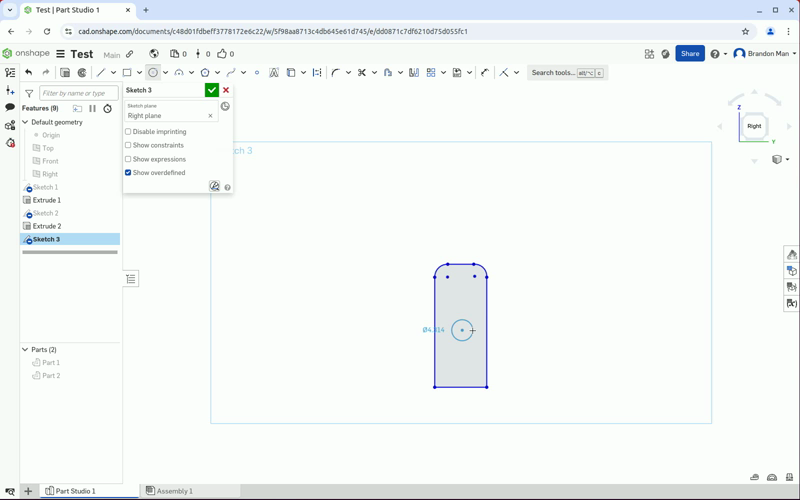
click(472, 330)
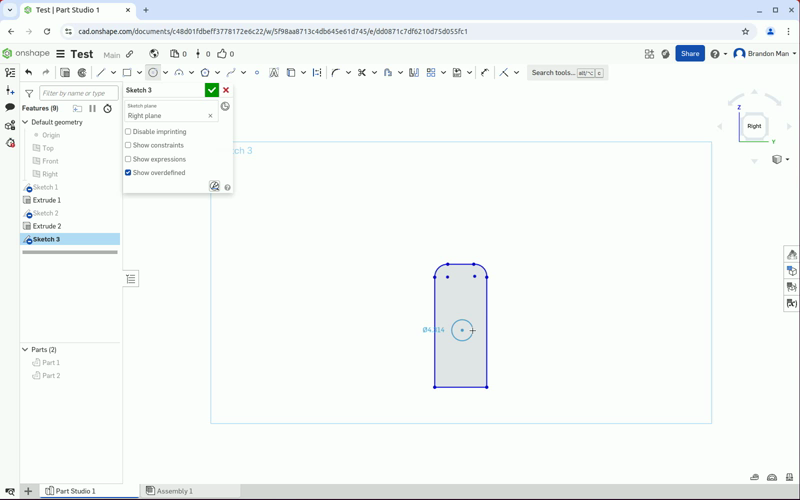
key(esc)
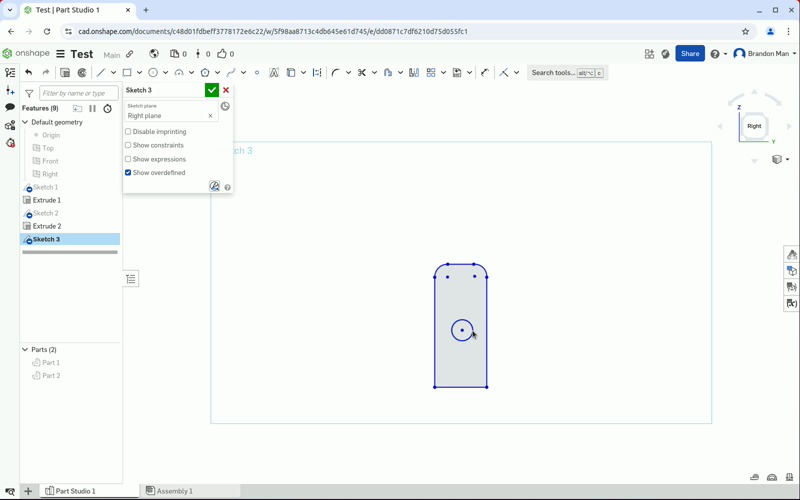
key(c)
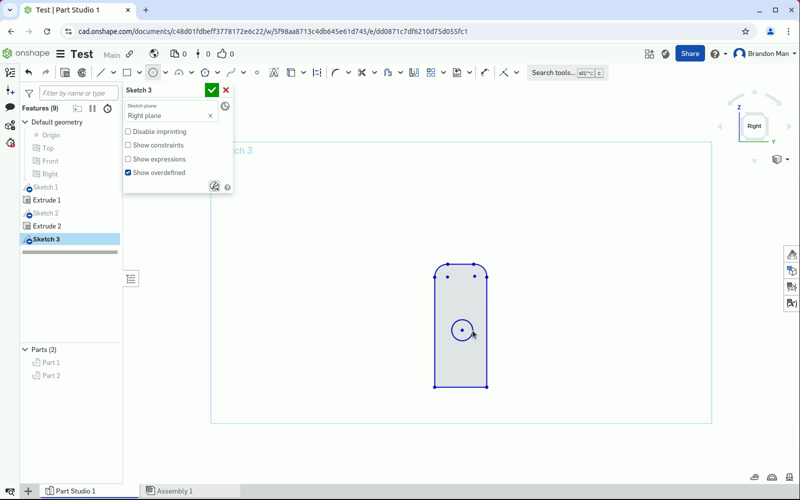
key_down(shift)
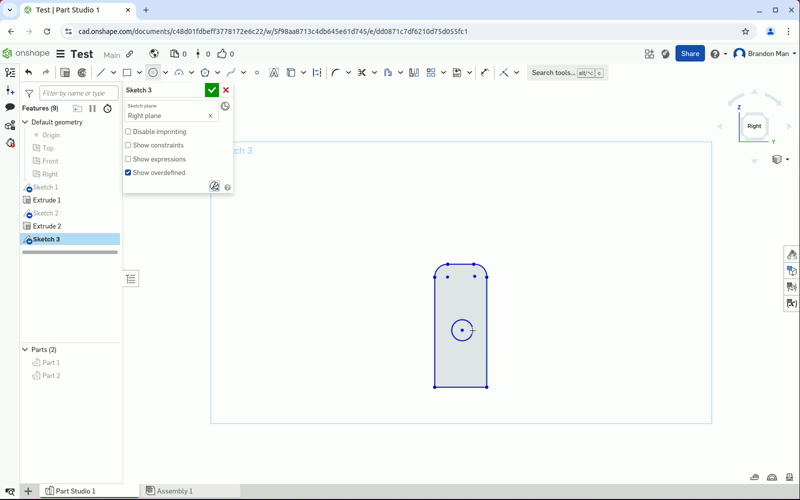
mouse_move(460, 282)
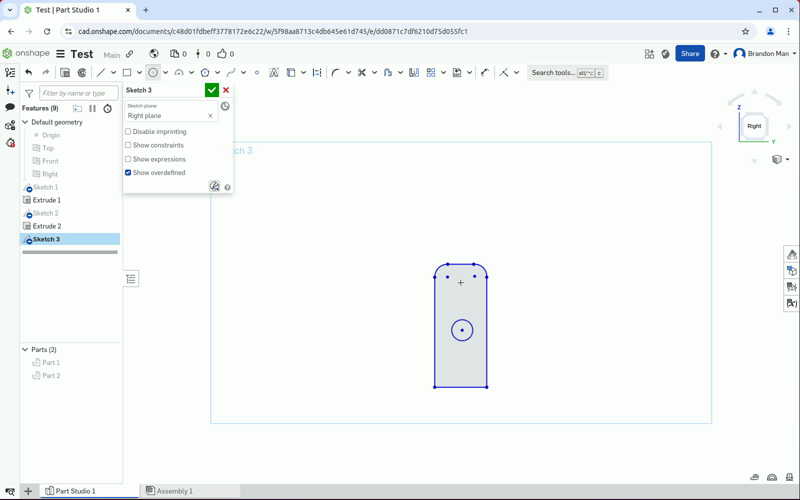
click(460, 282)
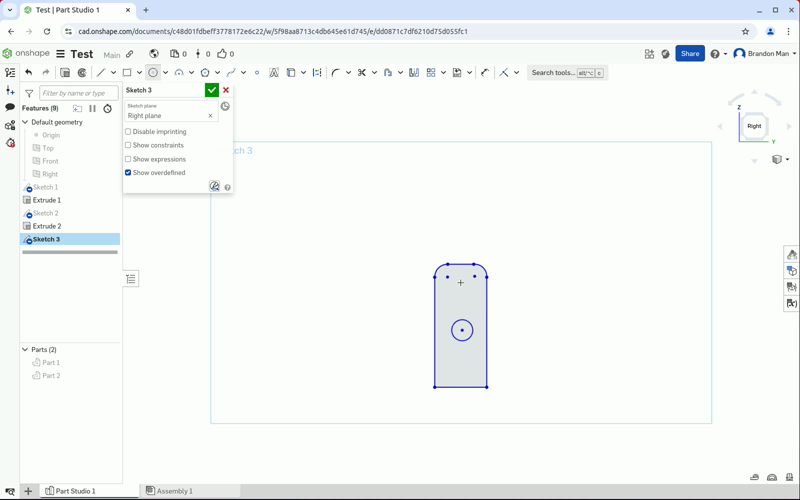
key_up(shift)
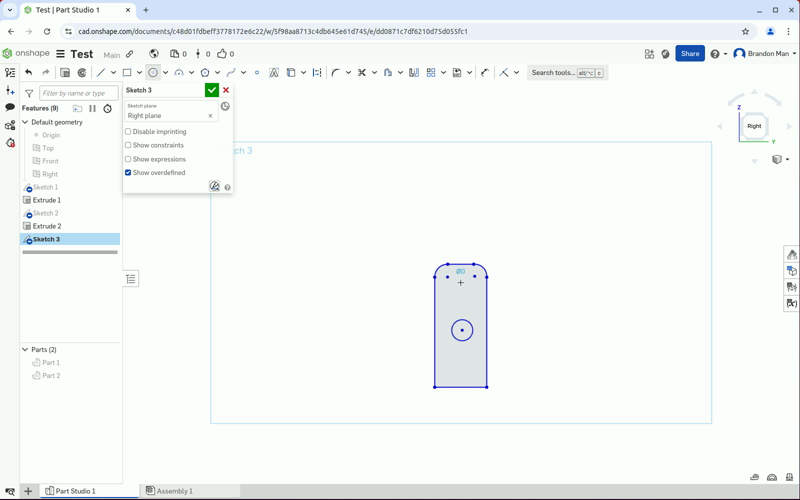
mouse_move(469, 282)
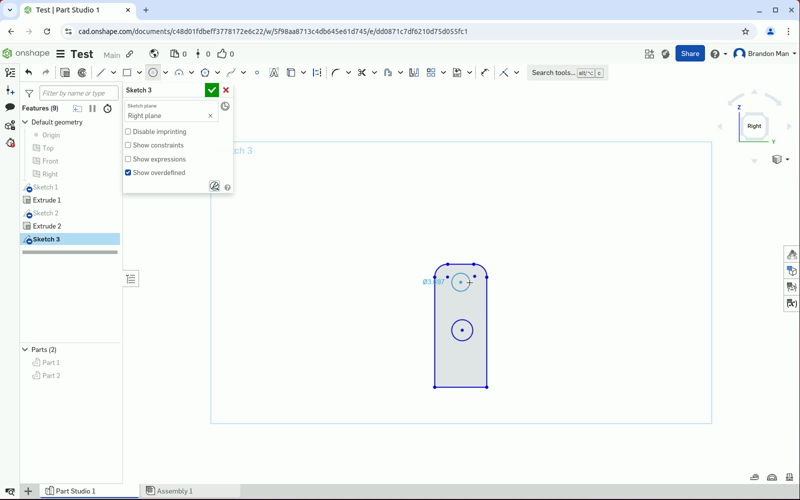
click(469, 282)
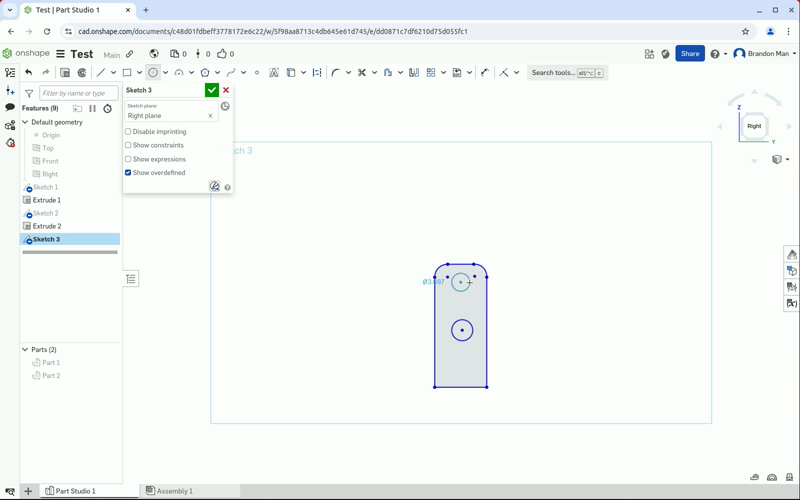
key(esc)
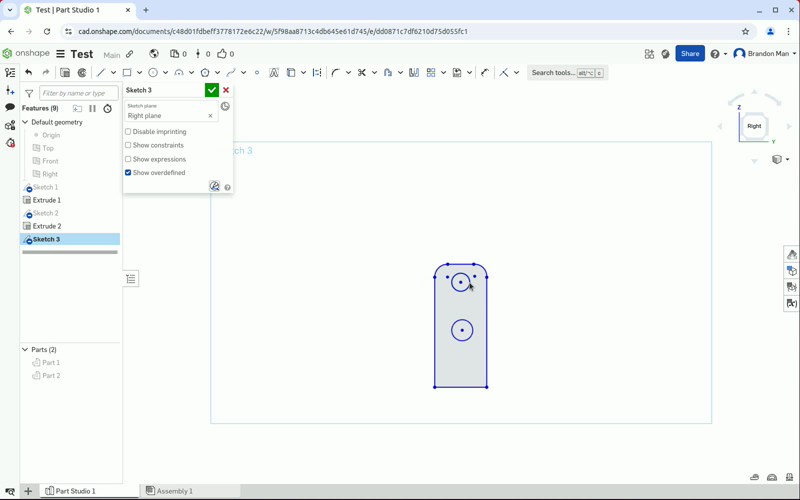
mouse_move(446, 309)
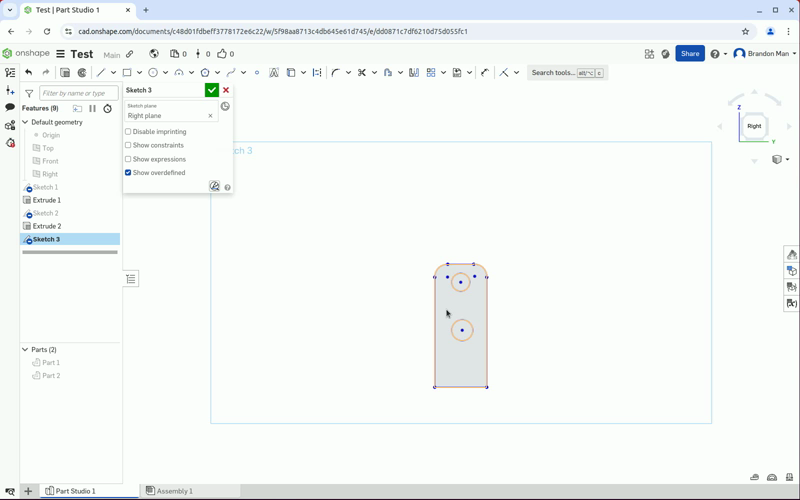
click(446, 309)
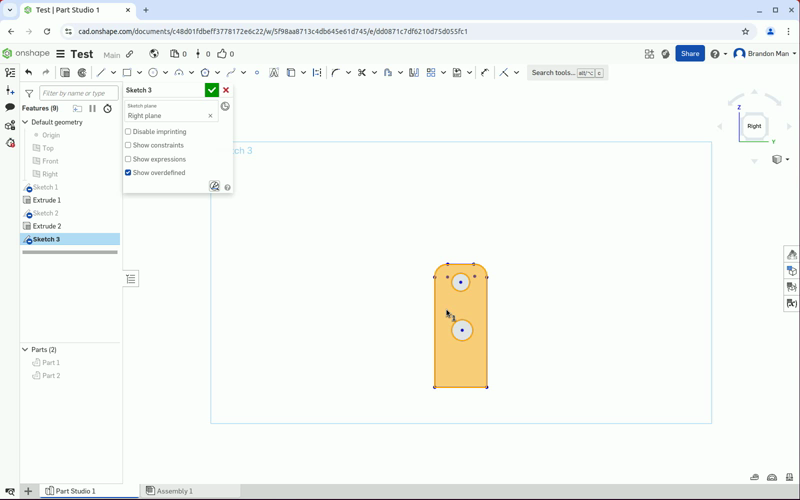
mouse_move(73, 352)
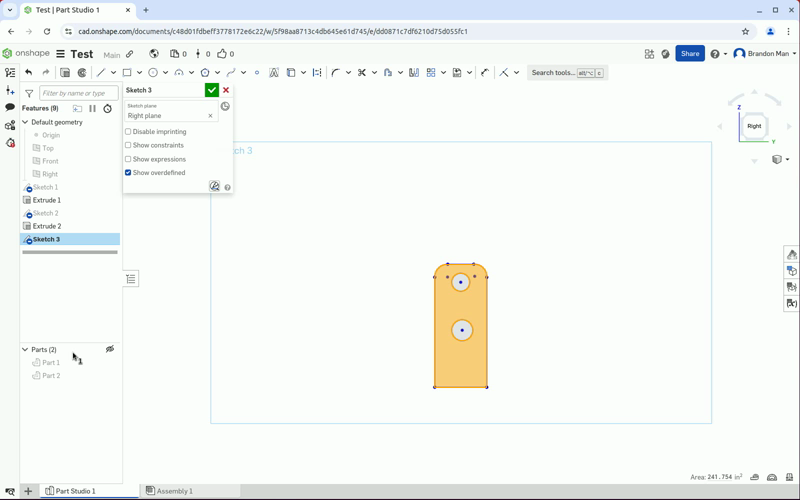
key(shift+y)
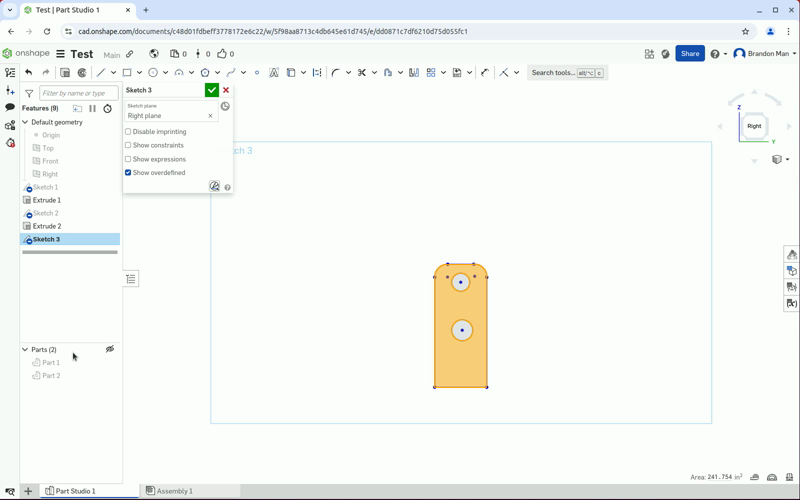
key(shift+e)
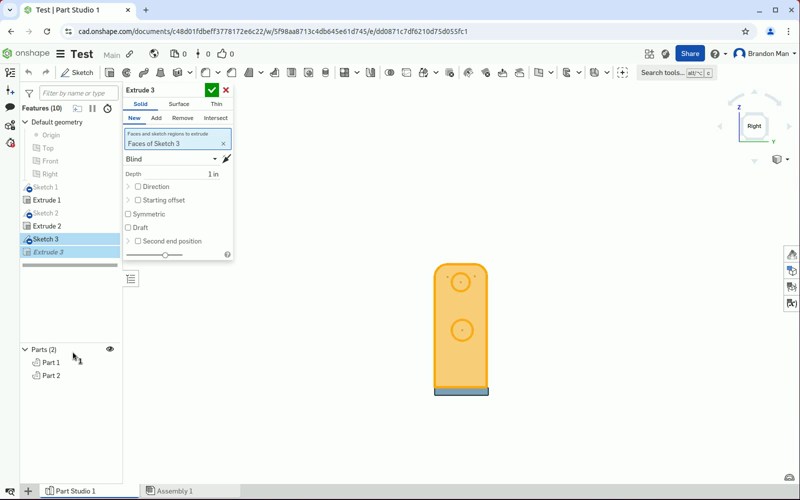
mouse_move(143, 106)
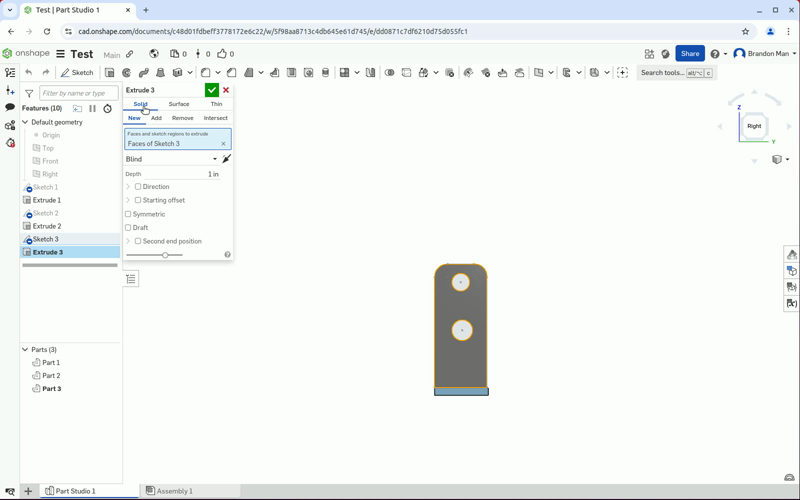
click(143, 106)
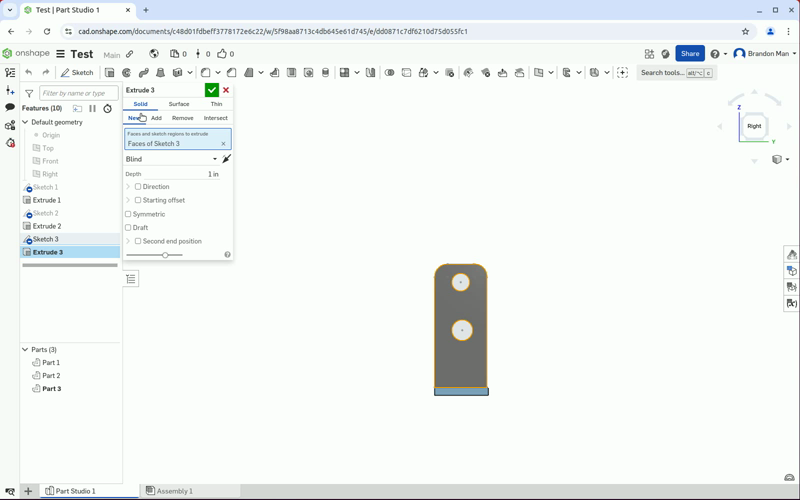
mouse_move(137, 120)
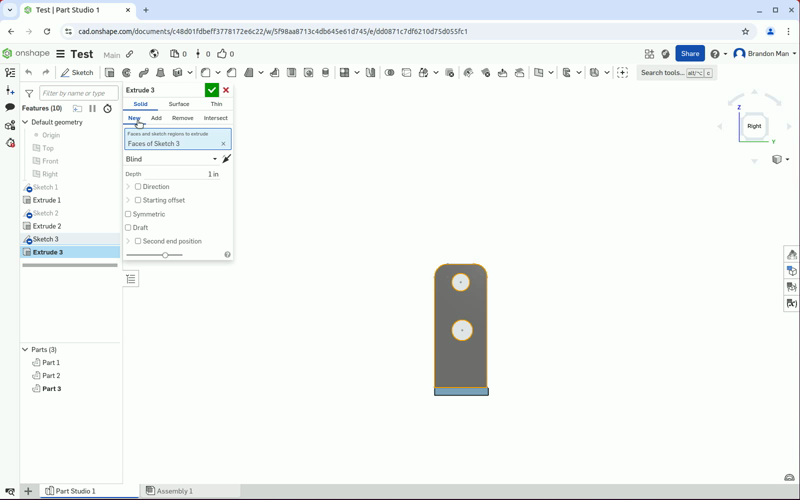
click(137, 120)
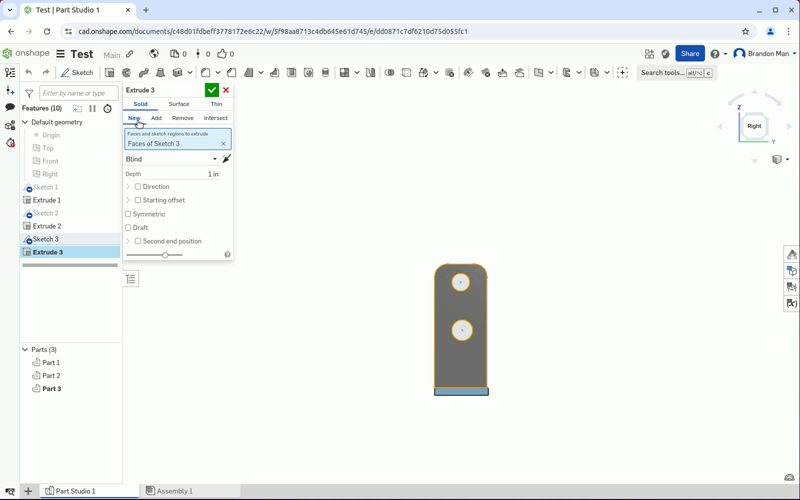
key(tab, 4)
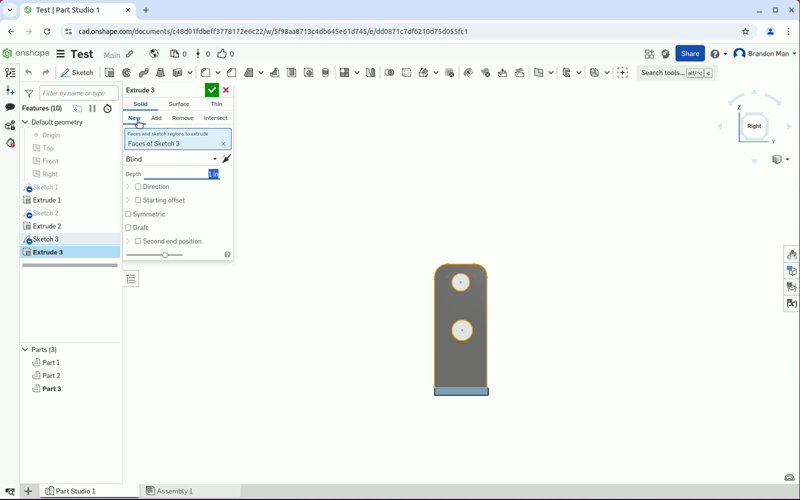
text(1.685)
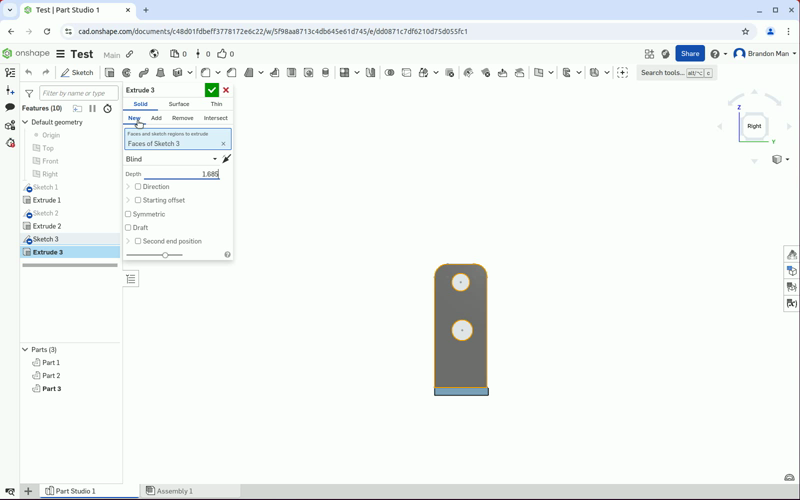
key(enter)
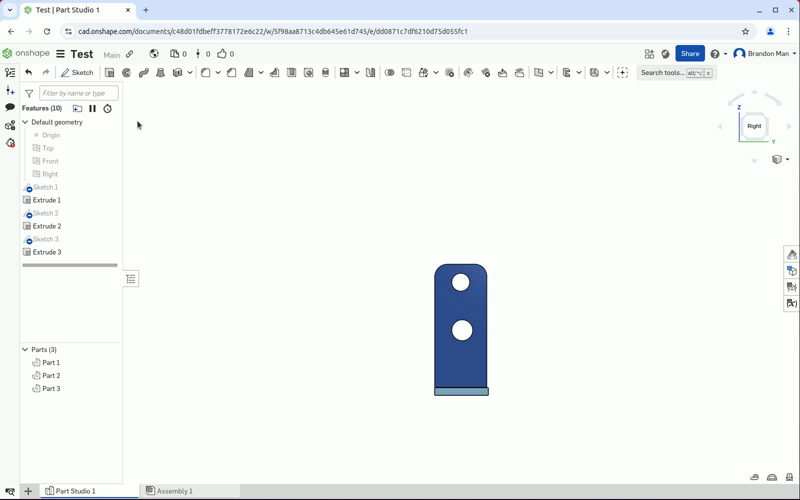
key(shift+h)
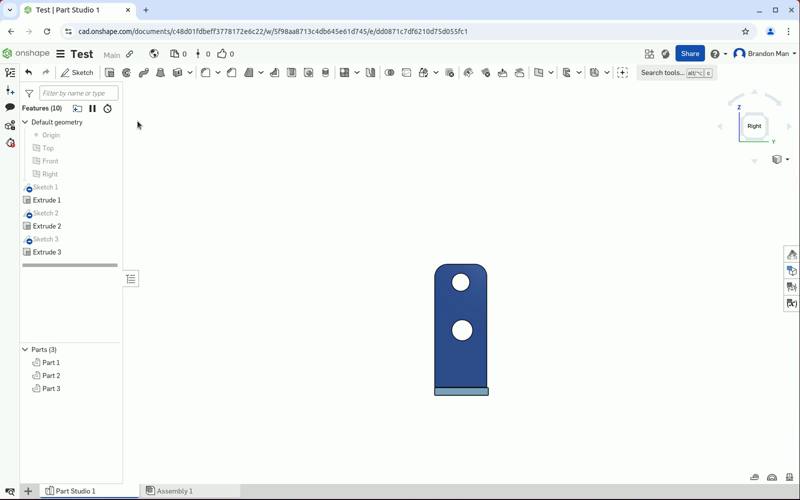
key(shift+h)
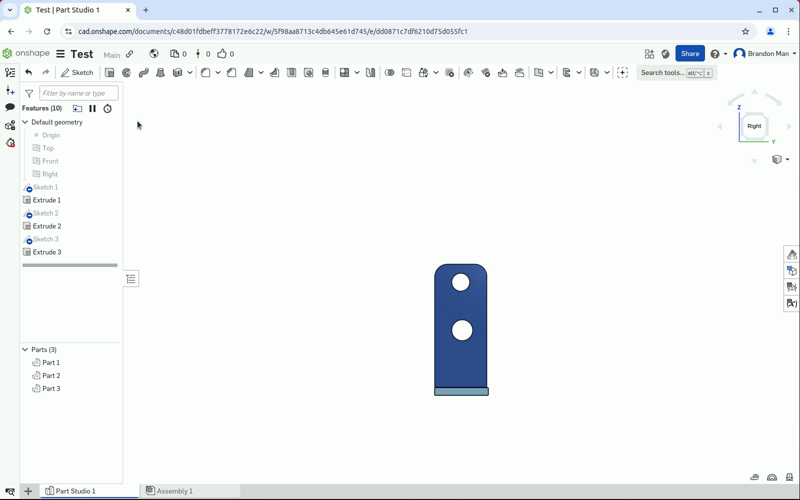
mouse_move(73, 189)
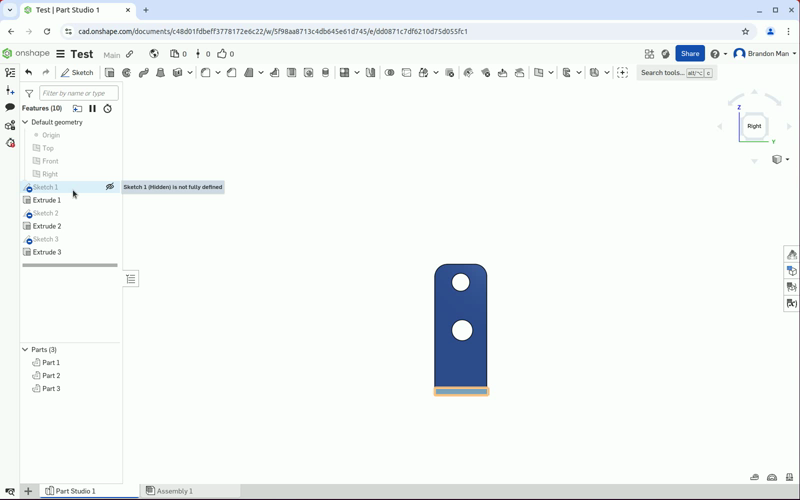
click(73, 189)
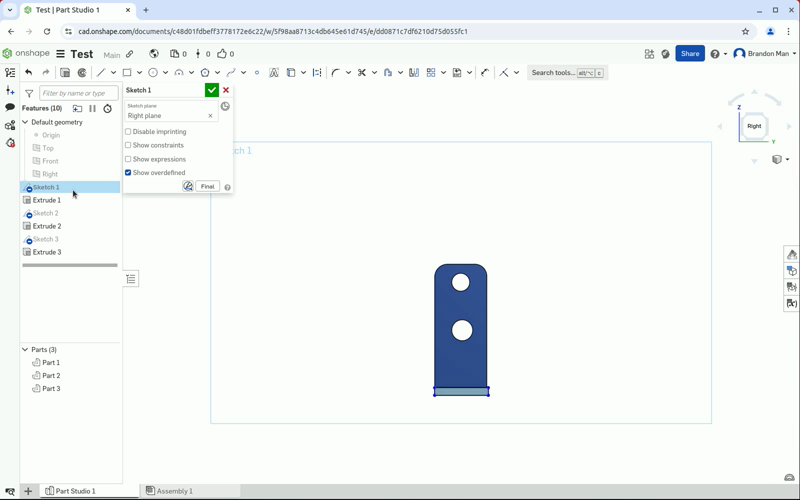
mouse_move(229, 92)
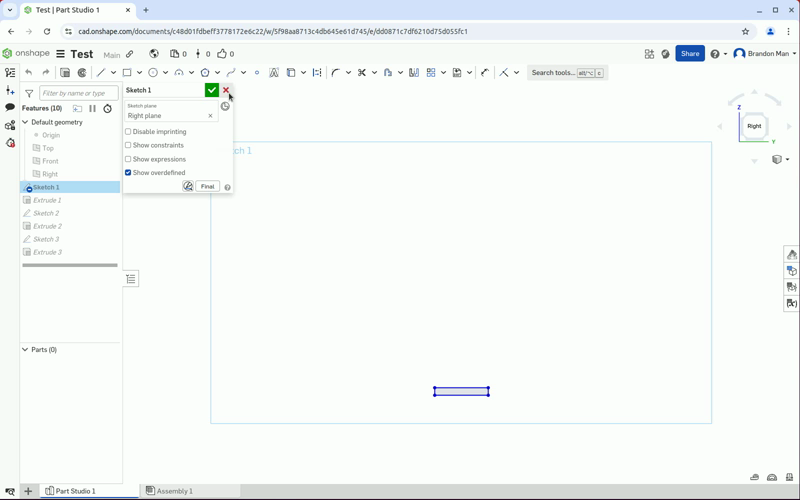
click(229, 92)
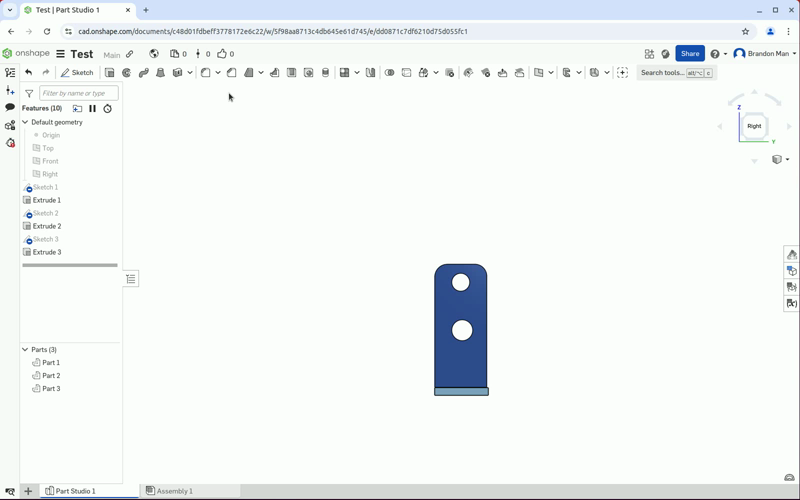
mouse_move(73, 352)
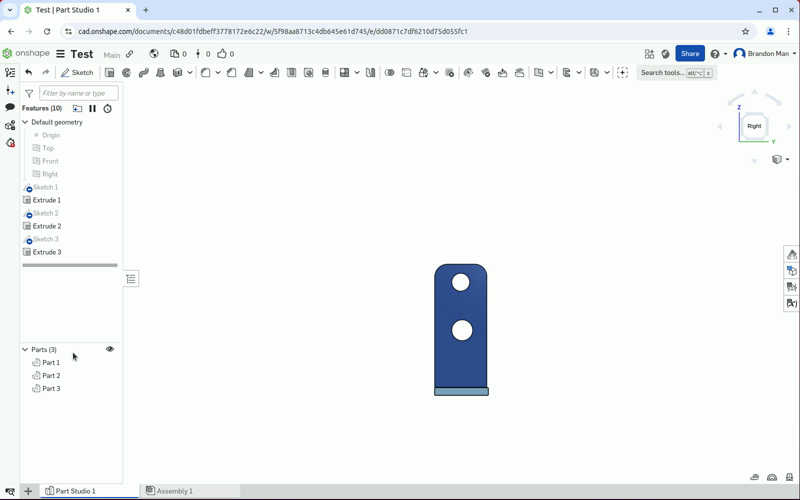
key(y)
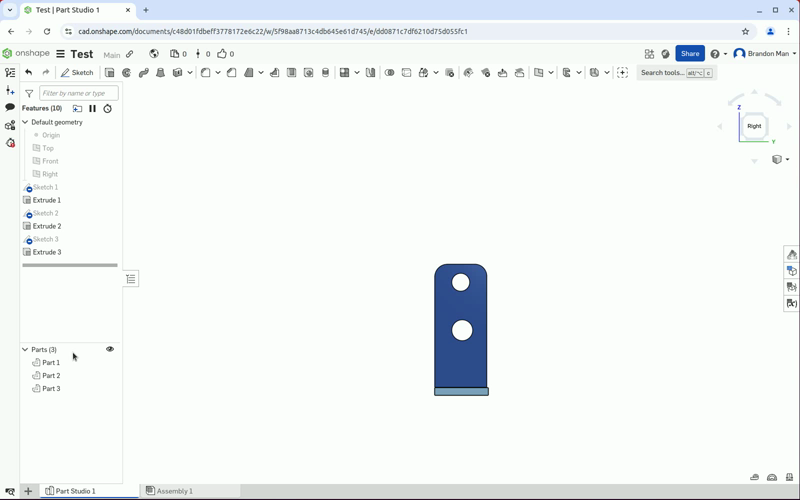
key(shift+p)
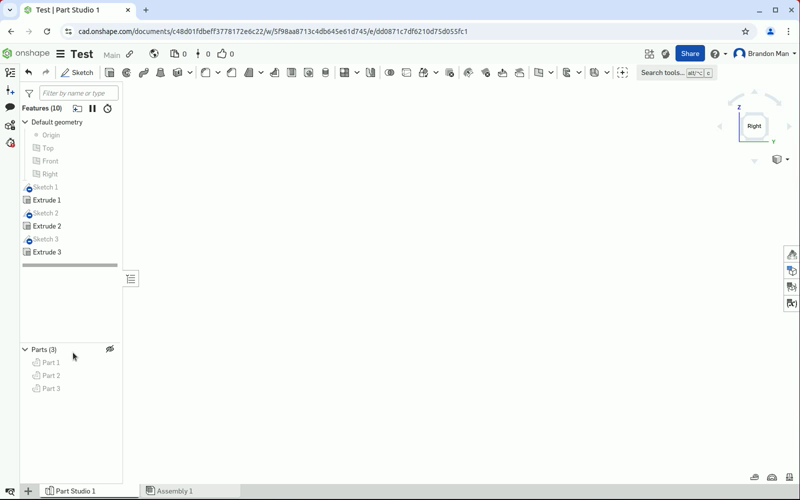
key(space)
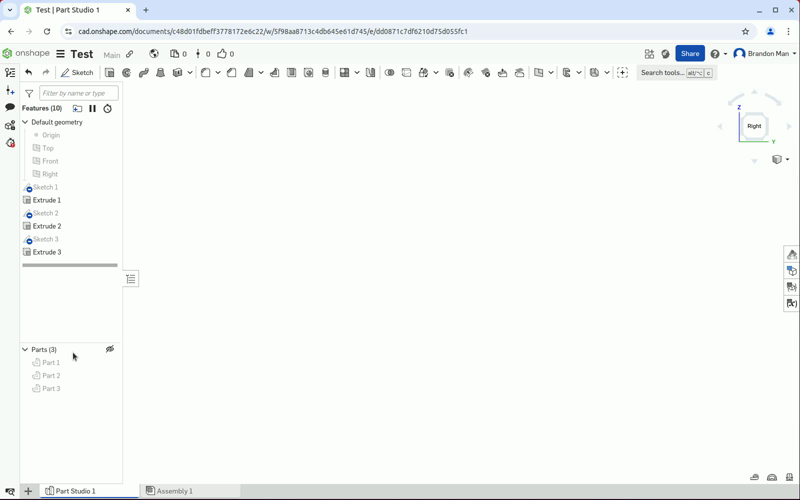
key_down(shift)
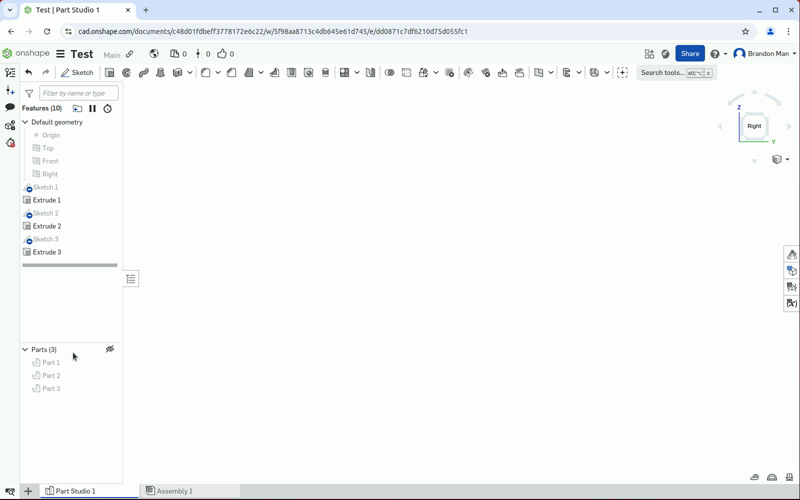
key(right)
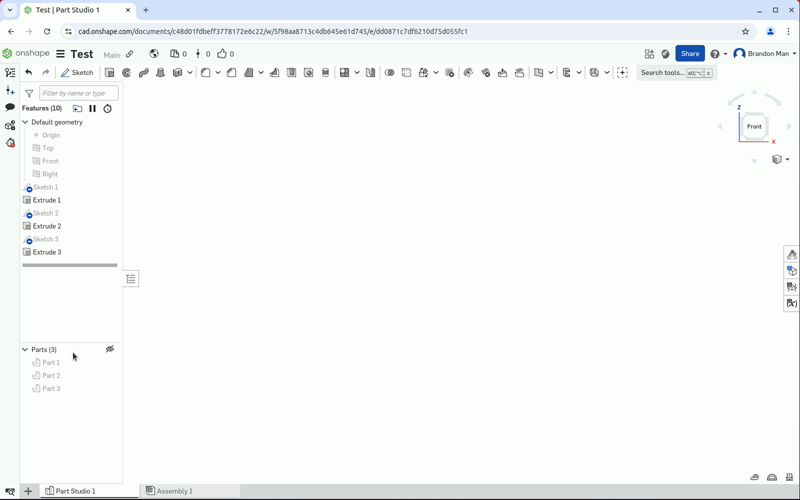
key_up(shift)
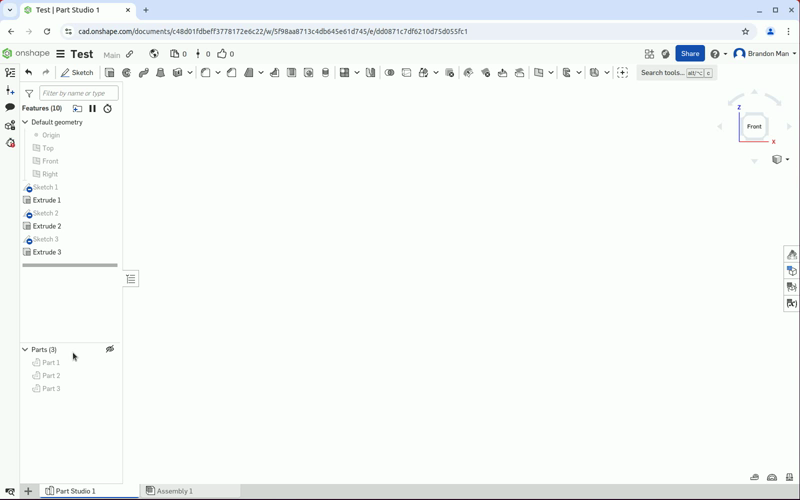
key(space)
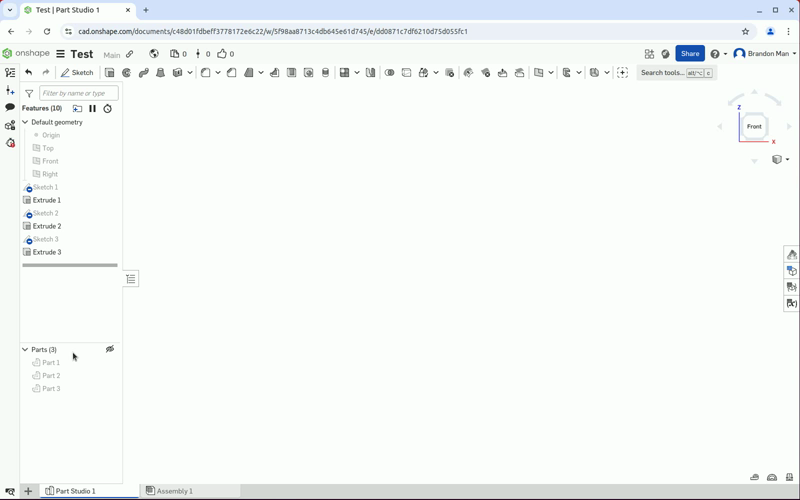
key_down(shift)
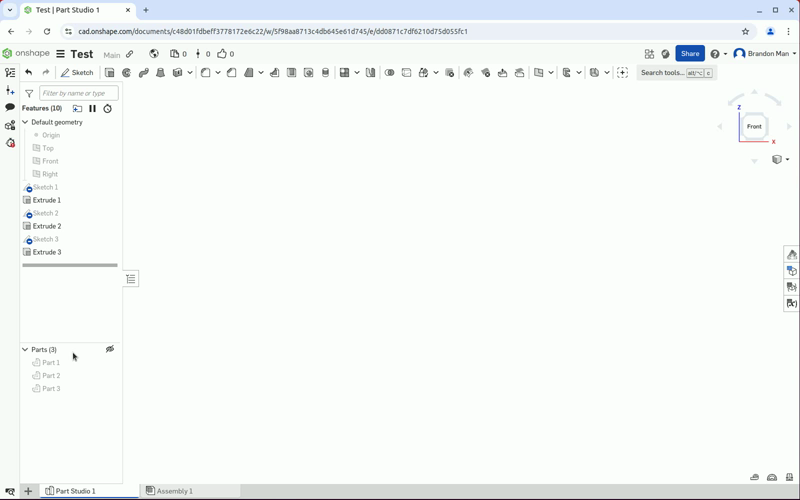
key(down)
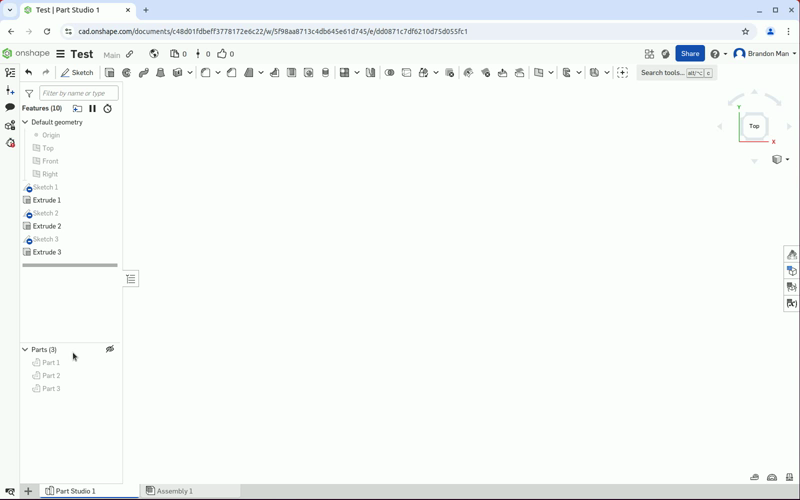
key_up(shift)
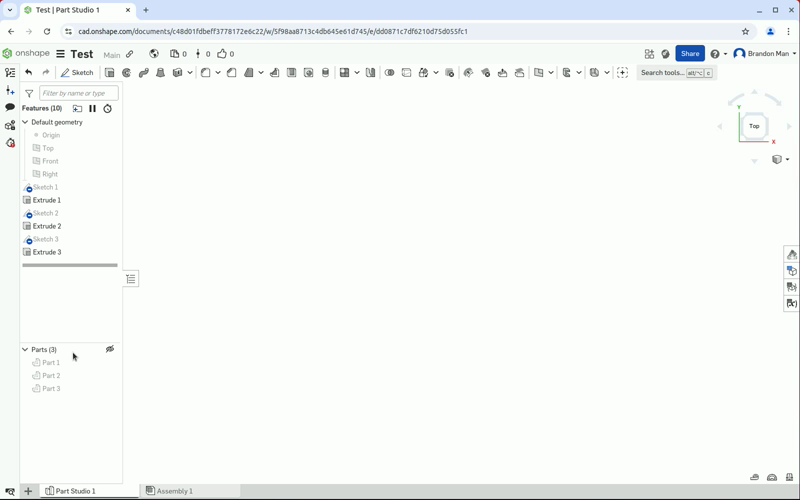
mouse_move(73, 352)
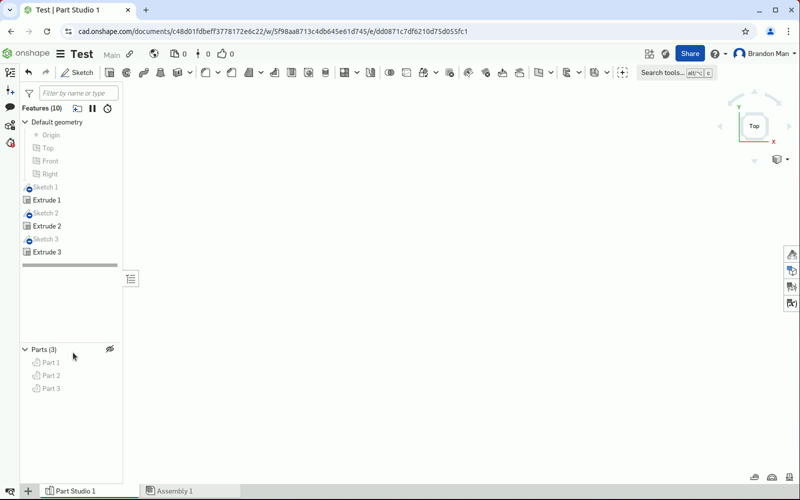
key(shift+y)
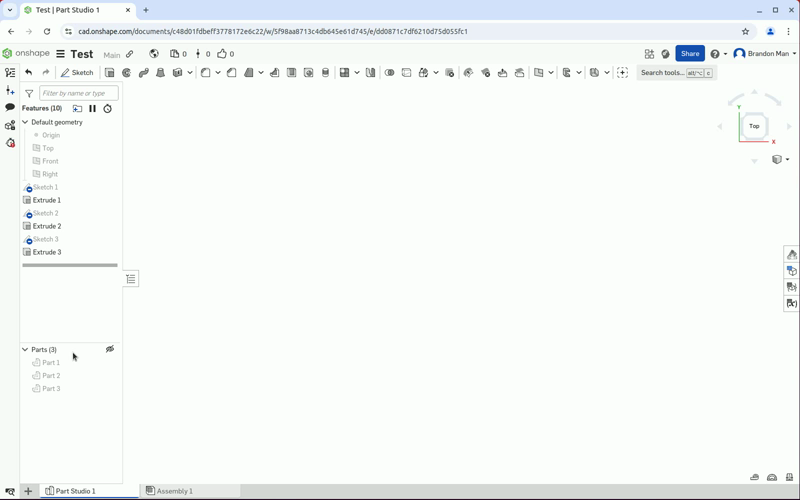
key(shift+s)
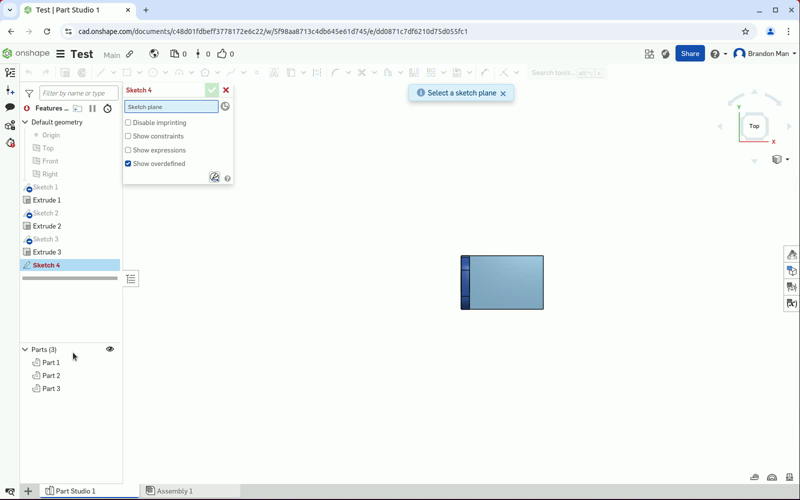
mouse_move(73, 150)
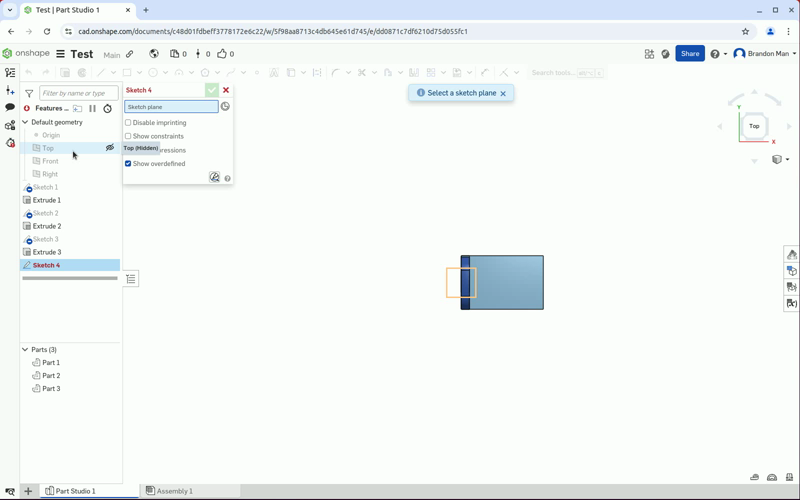
click(73, 150)
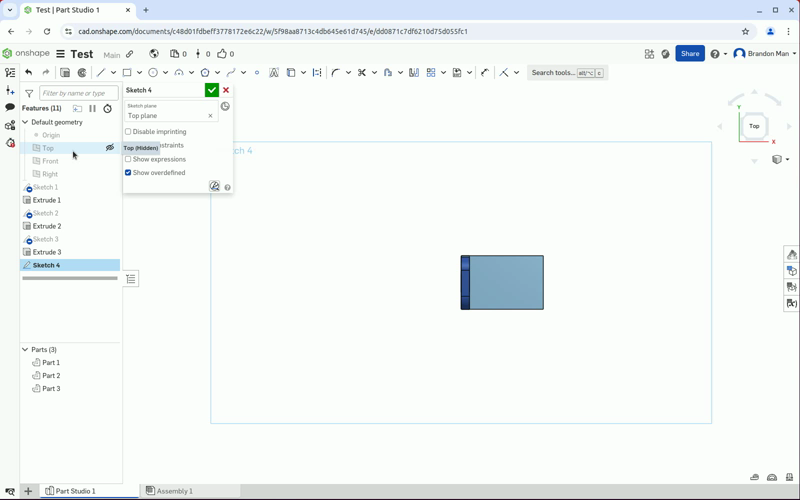
mouse_move(73, 352)
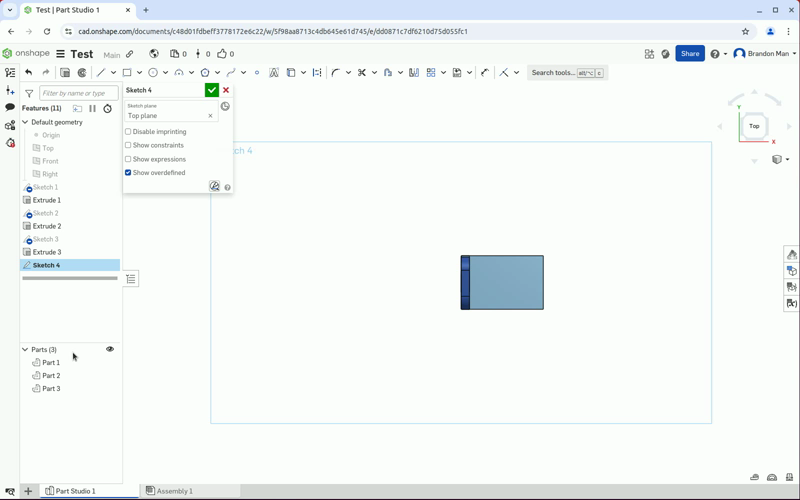
key(y)
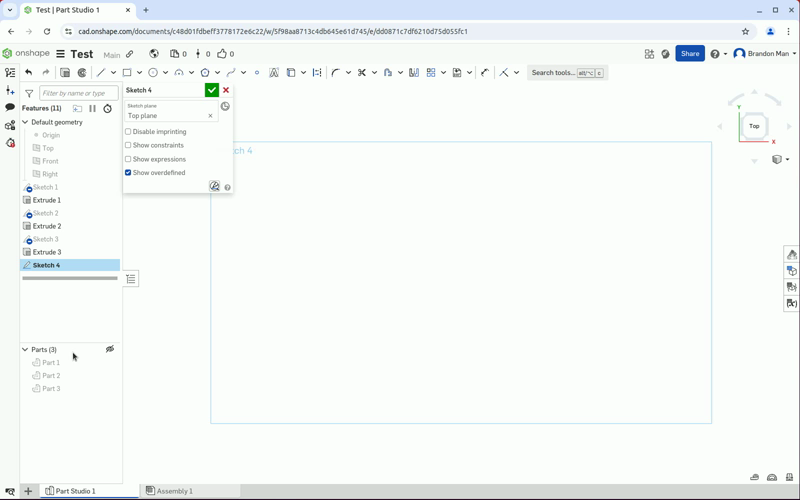
key(c)
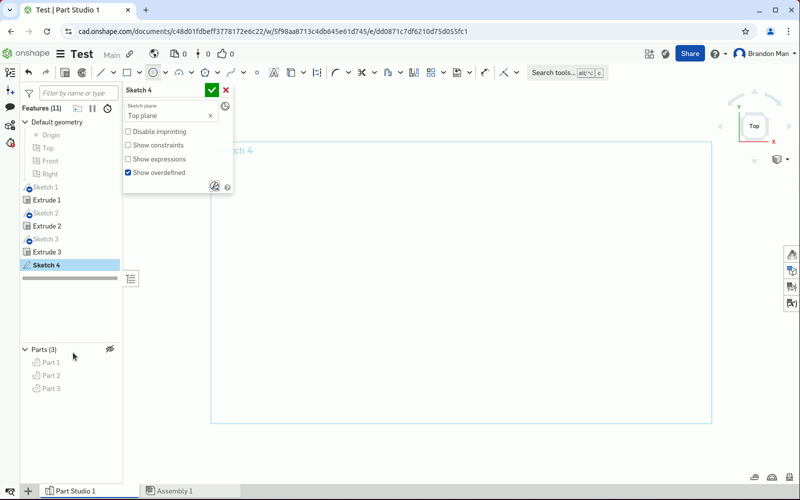
key_down(shift)
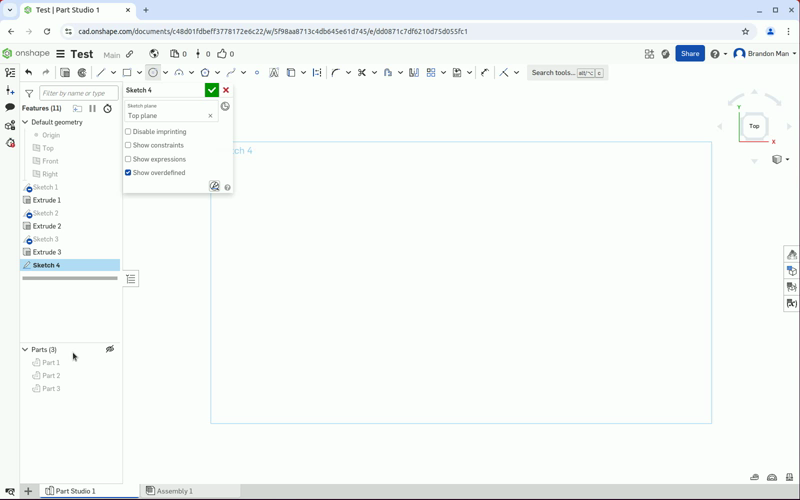
mouse_move(531, 270)
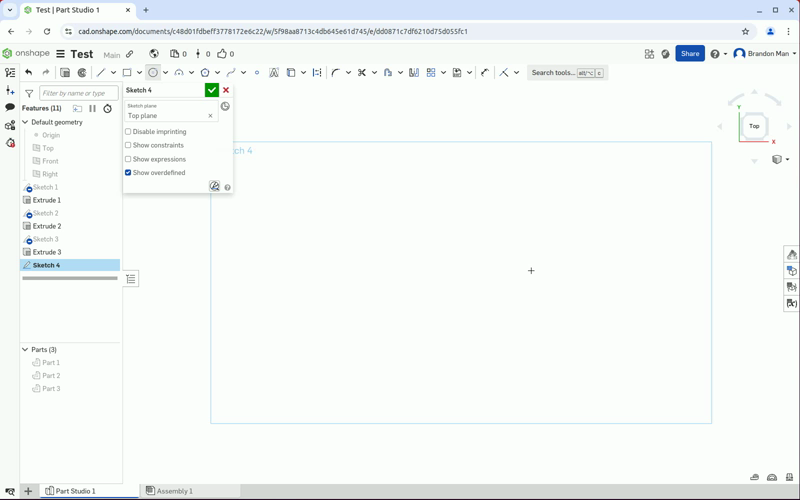
click(531, 270)
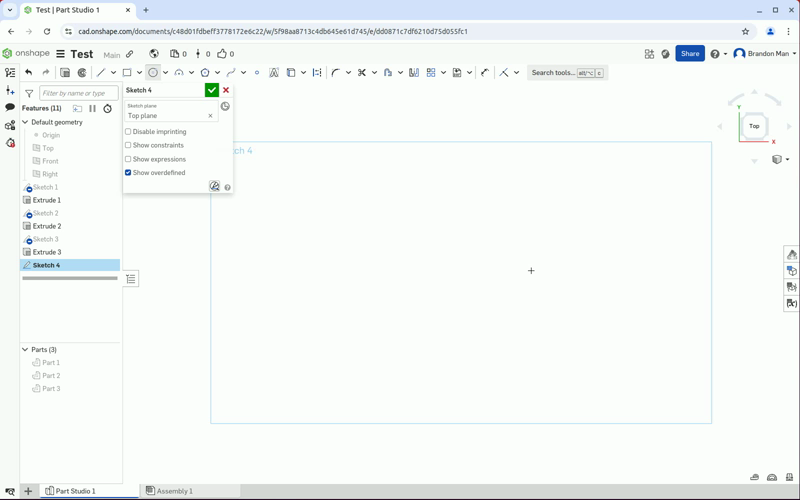
key_up(shift)
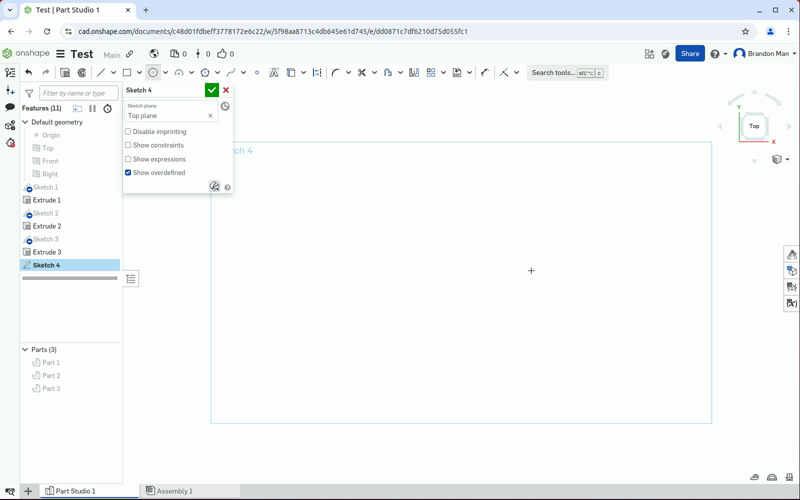
mouse_move(537, 270)
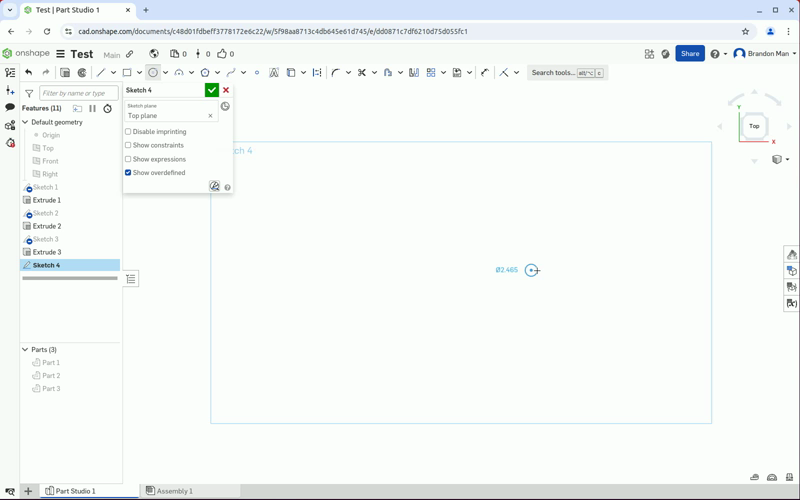
click(537, 270)
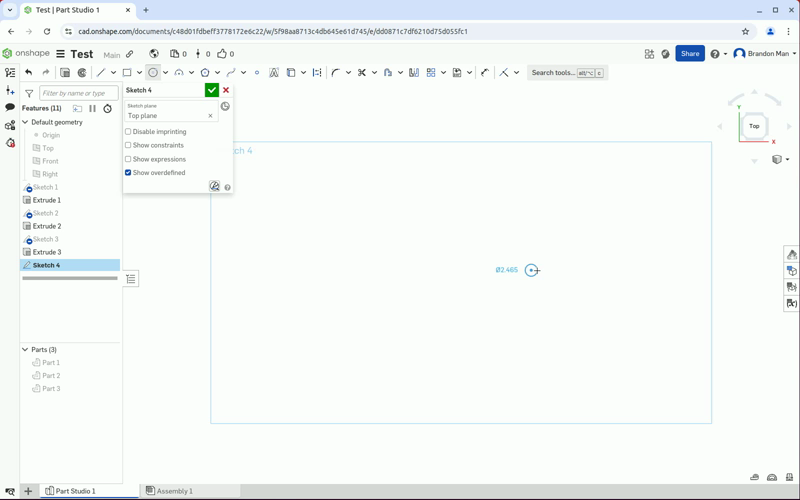
key(esc)
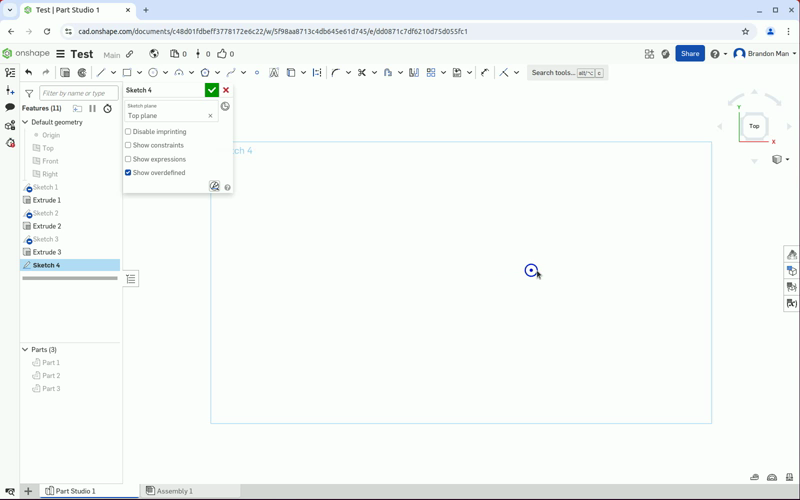
mouse_move(531, 264)
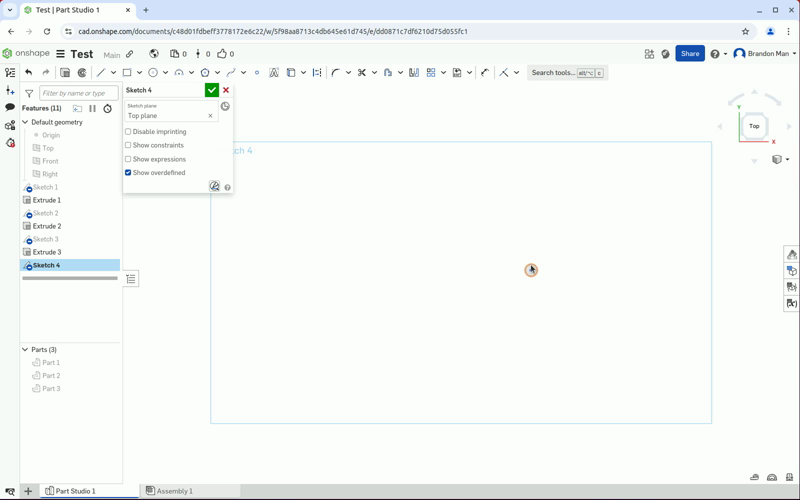
scroll(6)
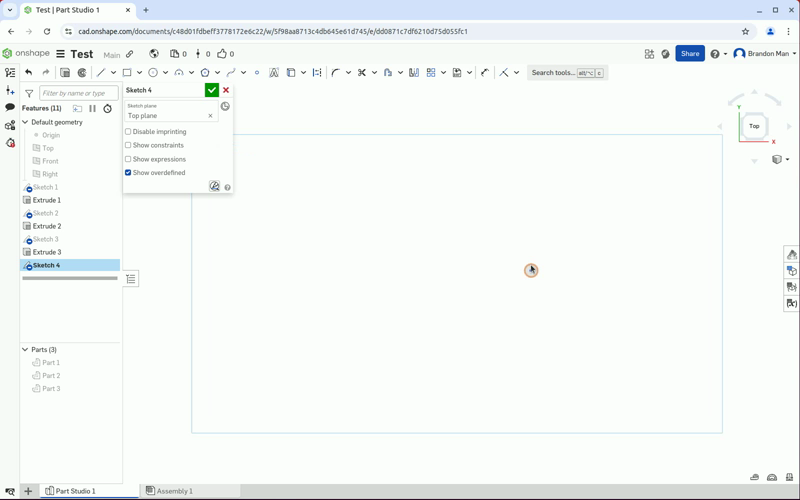
scroll(6)
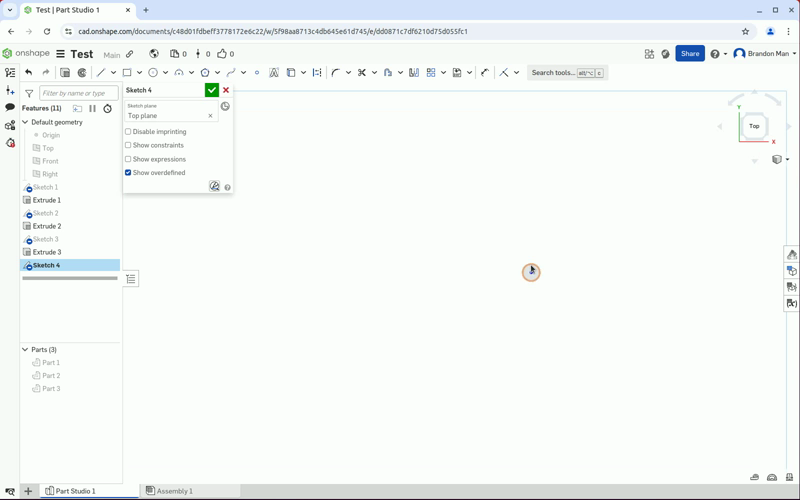
scroll(6)
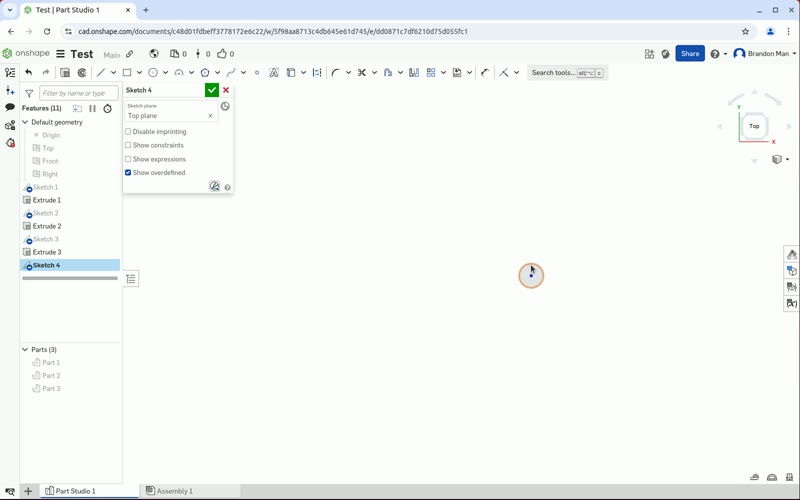
scroll(6)
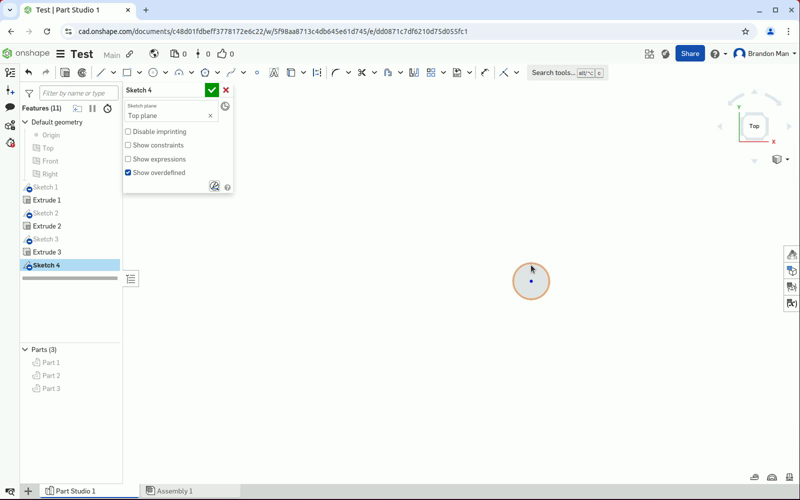
scroll(6)
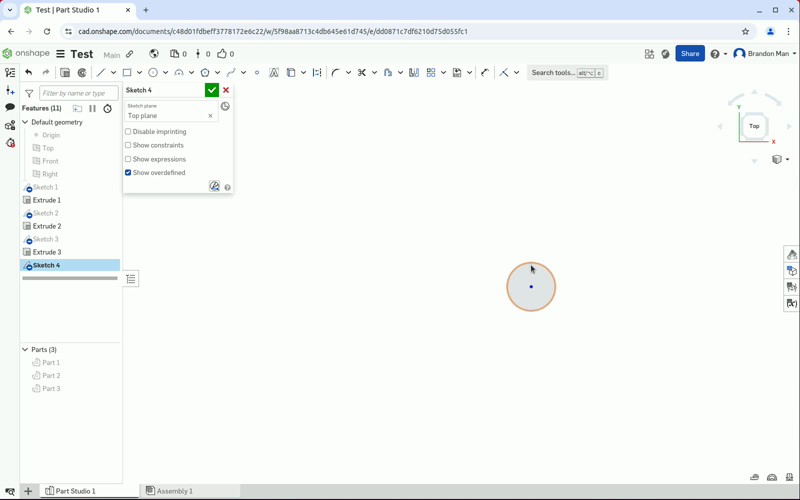
scroll(6)
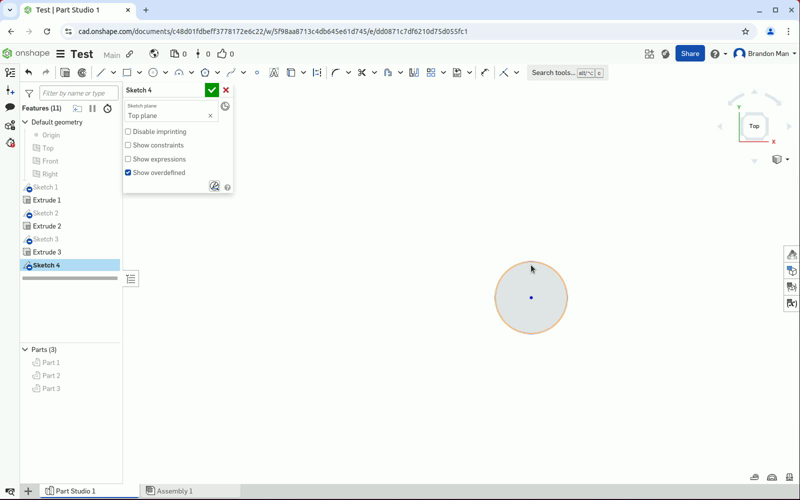
scroll(6)
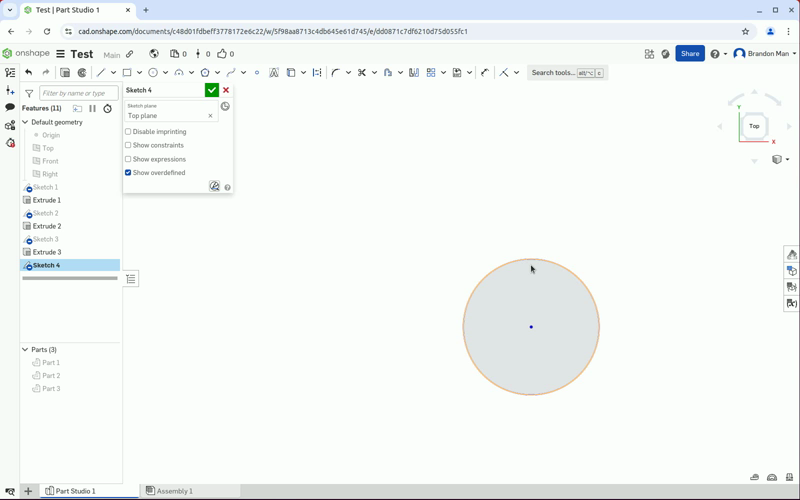
click(531, 264)
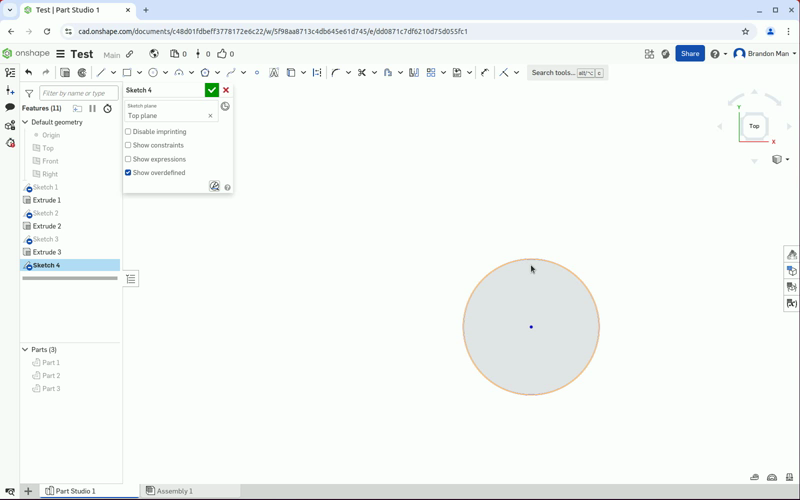
scroll(-6)
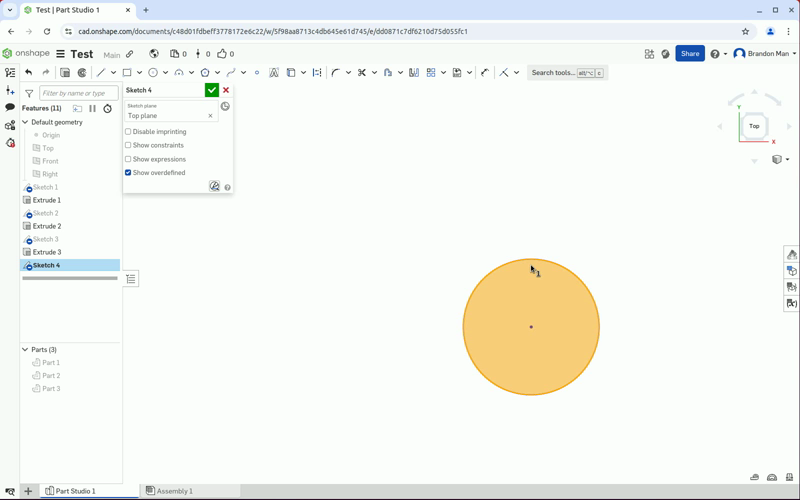
scroll(-6)
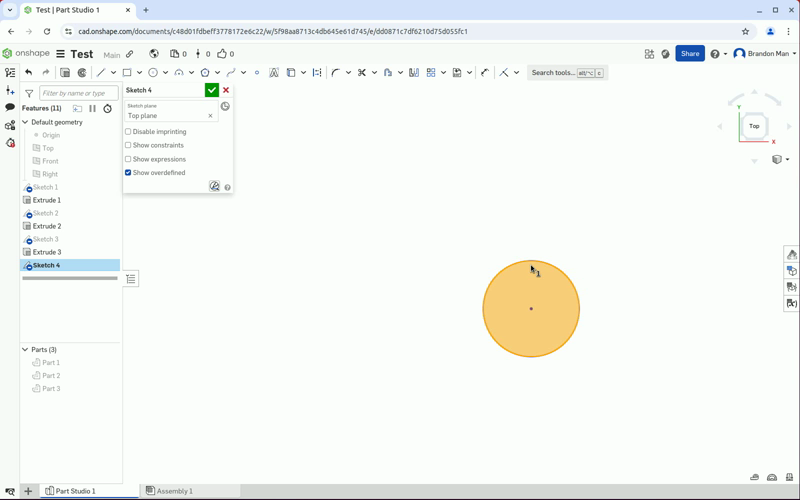
scroll(-6)
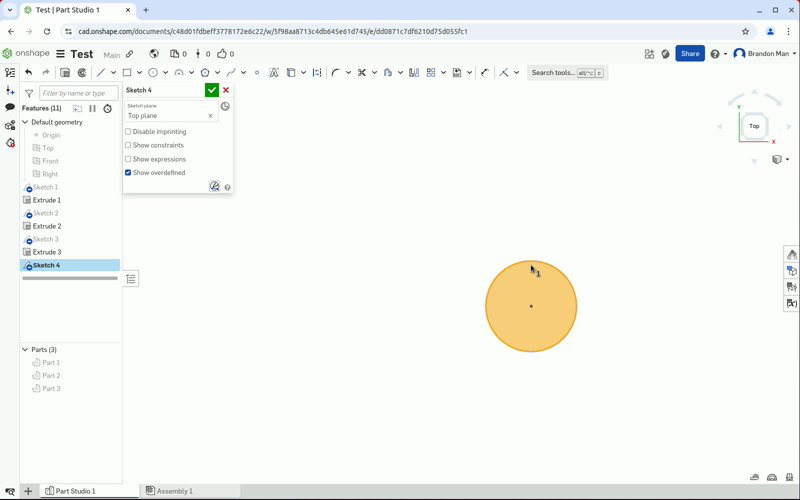
scroll(-6)
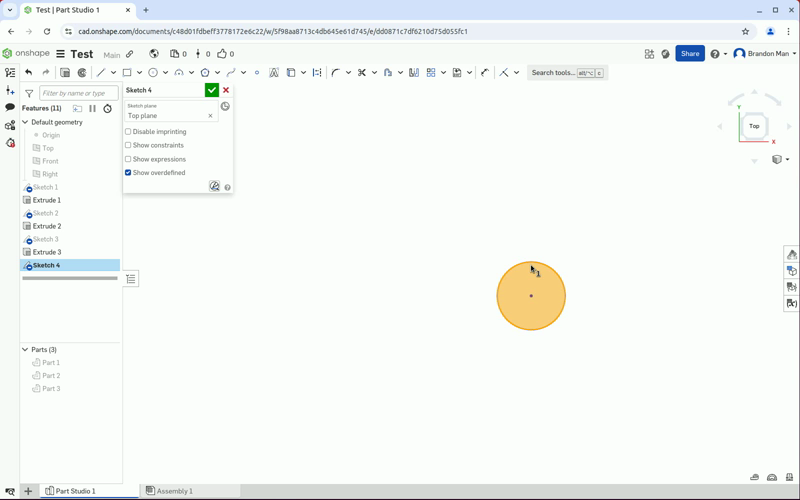
scroll(-6)
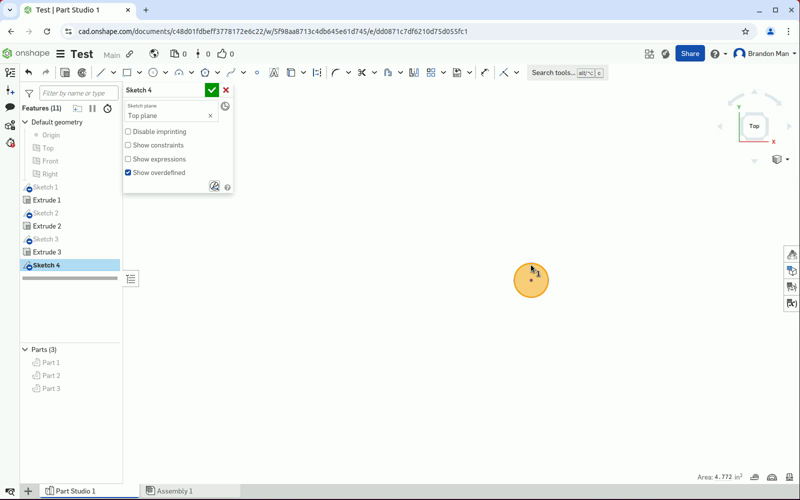
scroll(-6)
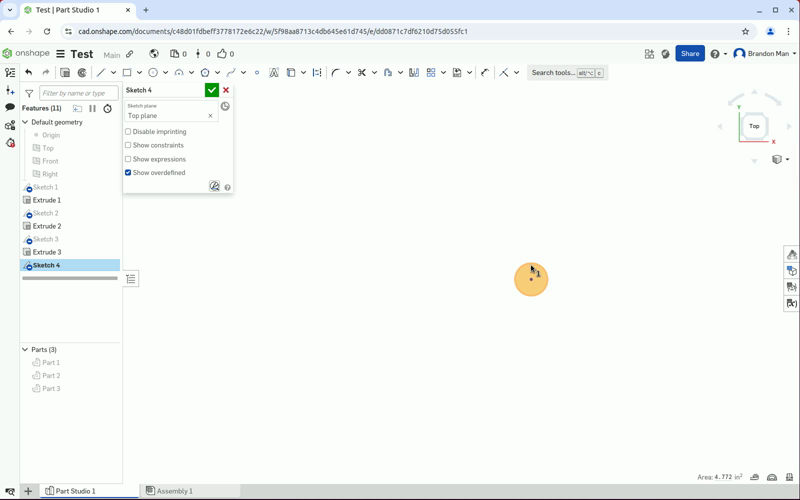
scroll(-6)
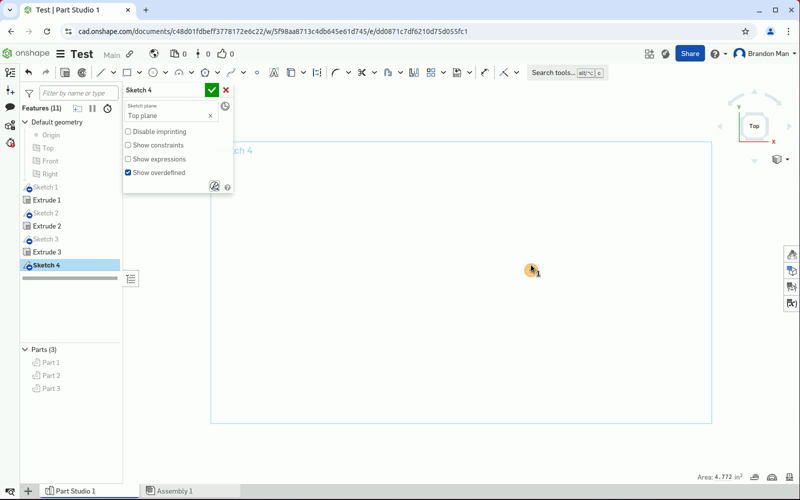
mouse_move(73, 352)
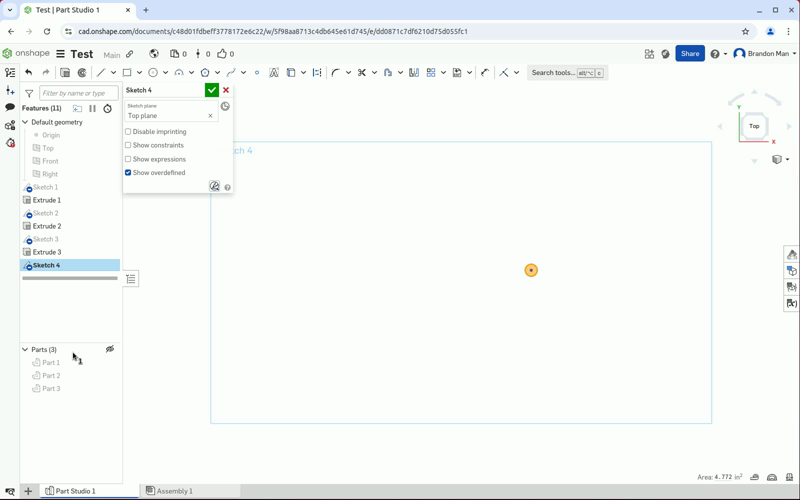
key(shift+y)
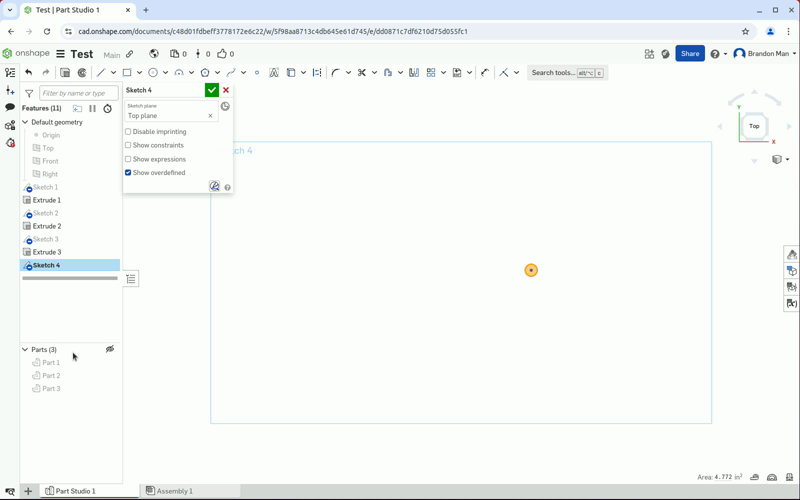
key(shift+e)
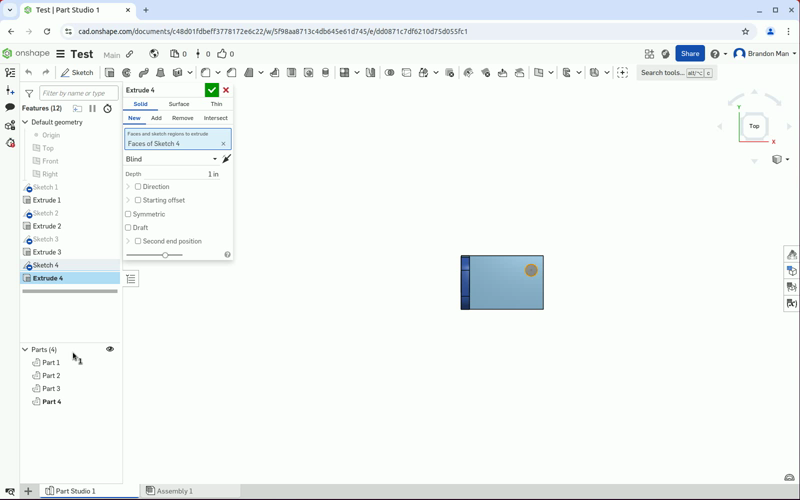
mouse_move(143, 106)
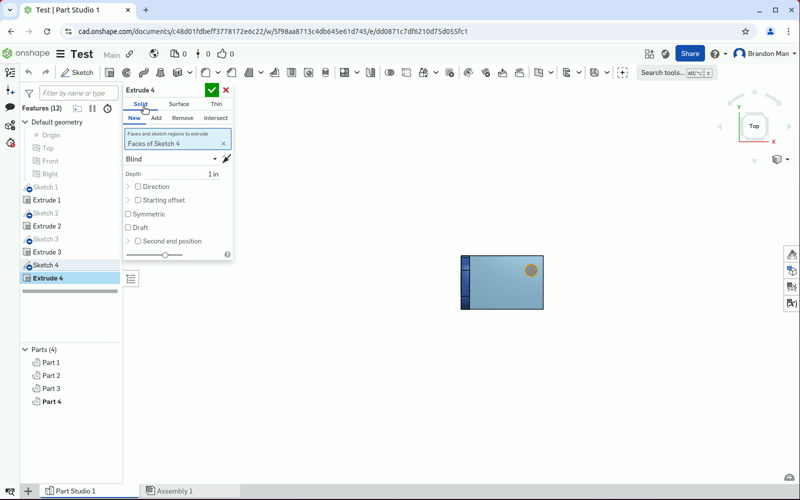
click(143, 106)
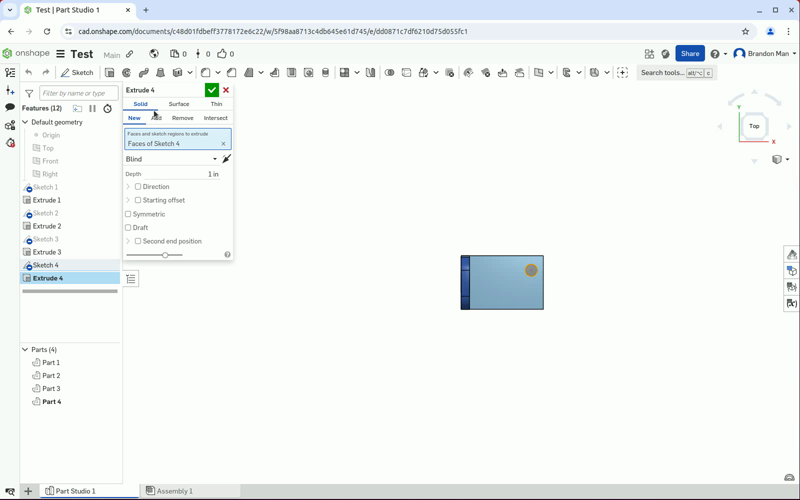
mouse_move(186, 120)
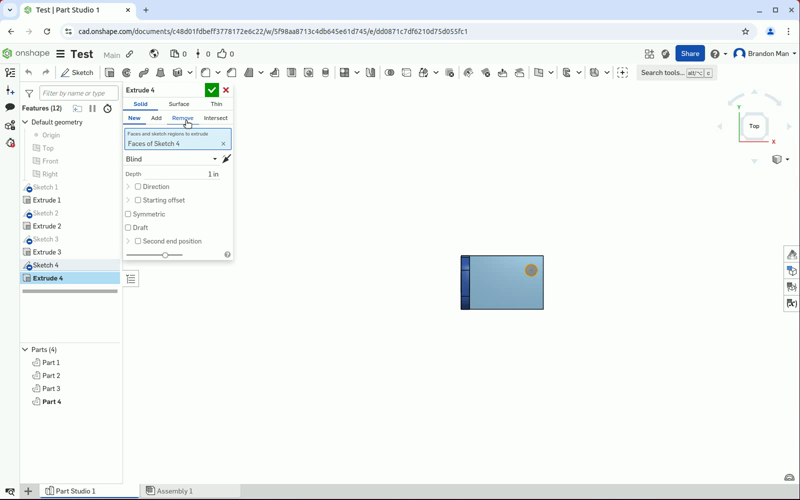
click(186, 120)
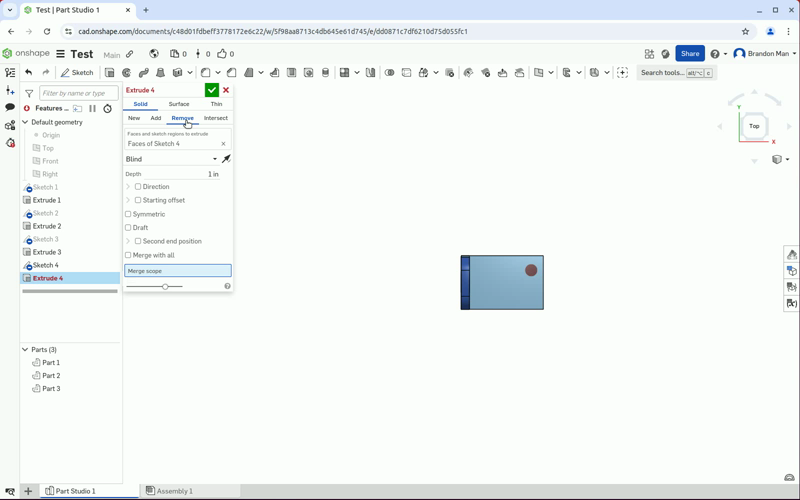
key(tab, 4)
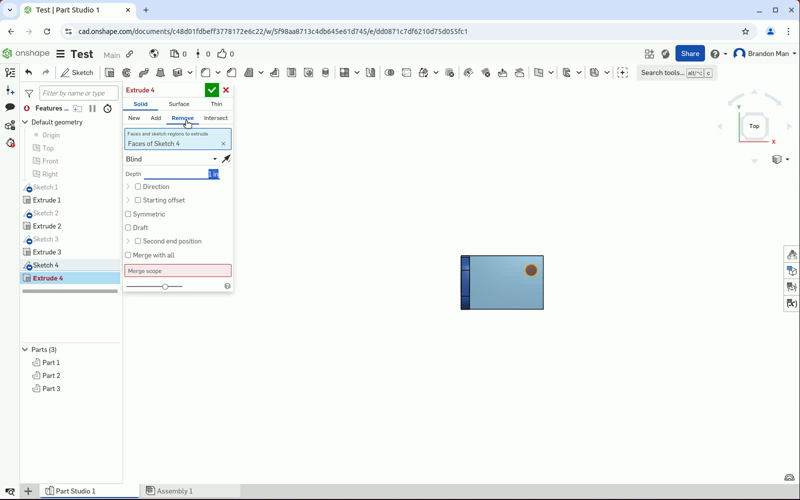
text(30.089)
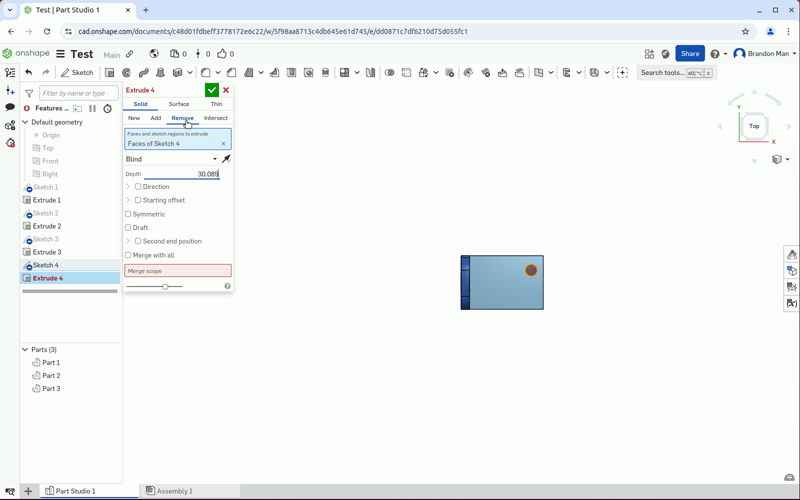
key(tab, 6)
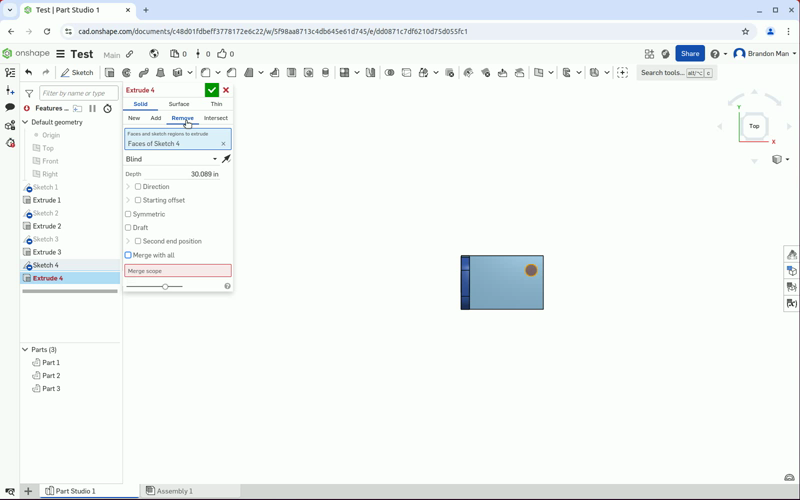
key(space)
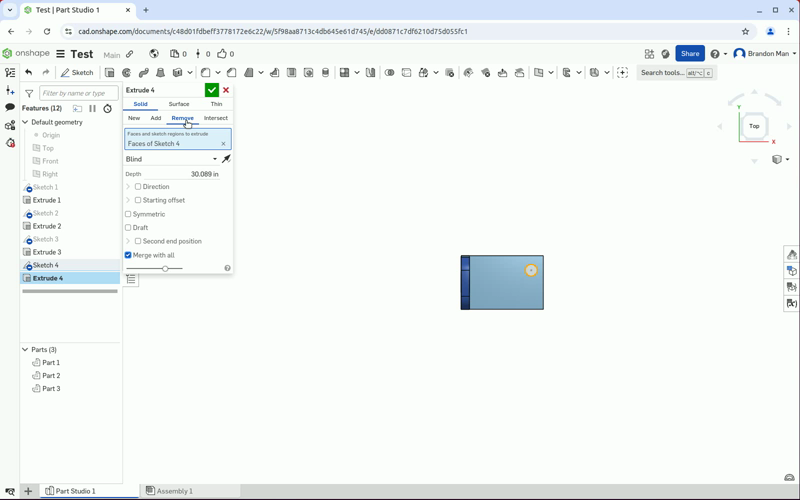
key(enter)
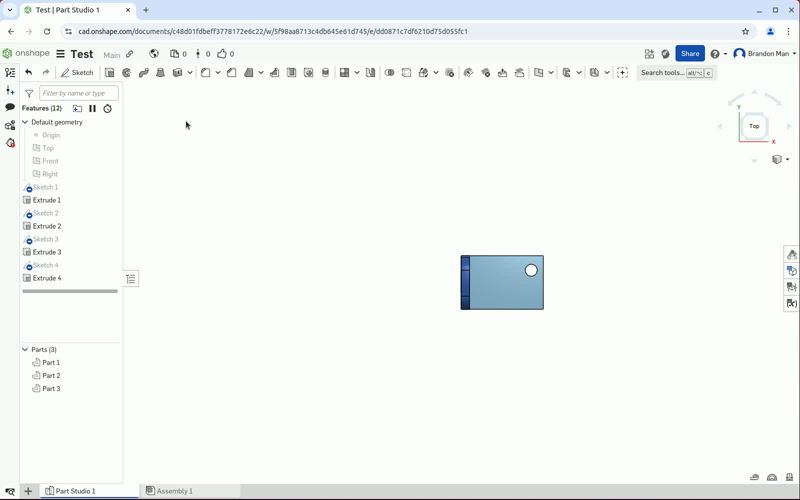
key(shift+h)
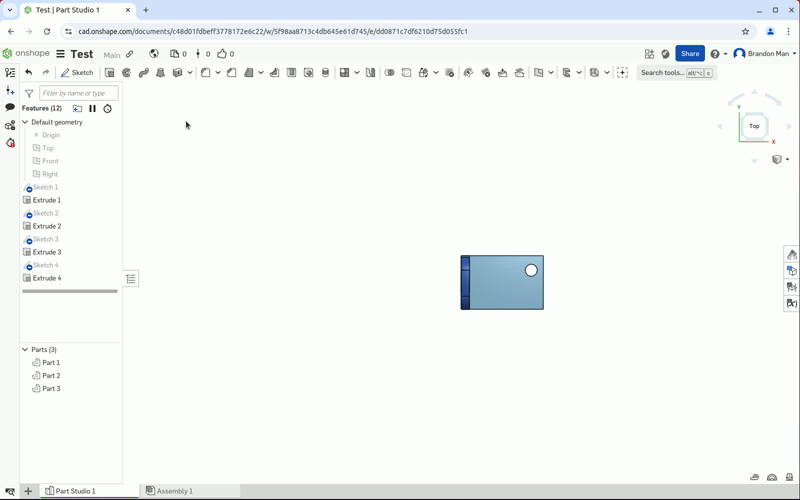
key(shift+h)
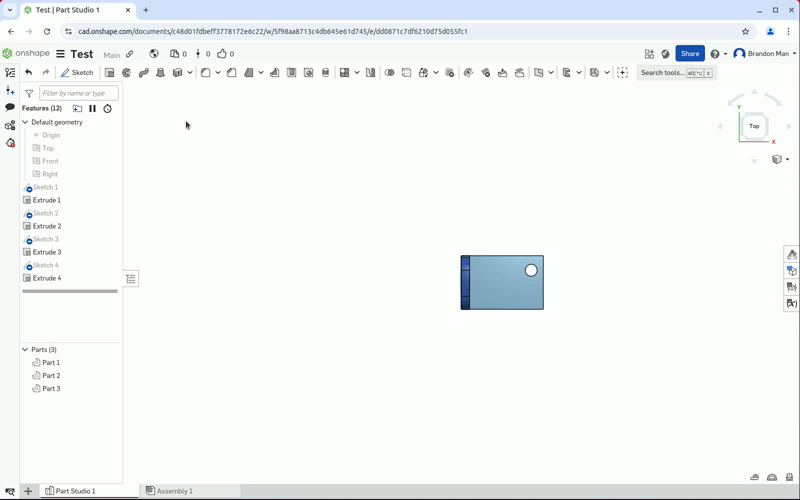
mouse_move(73, 189)
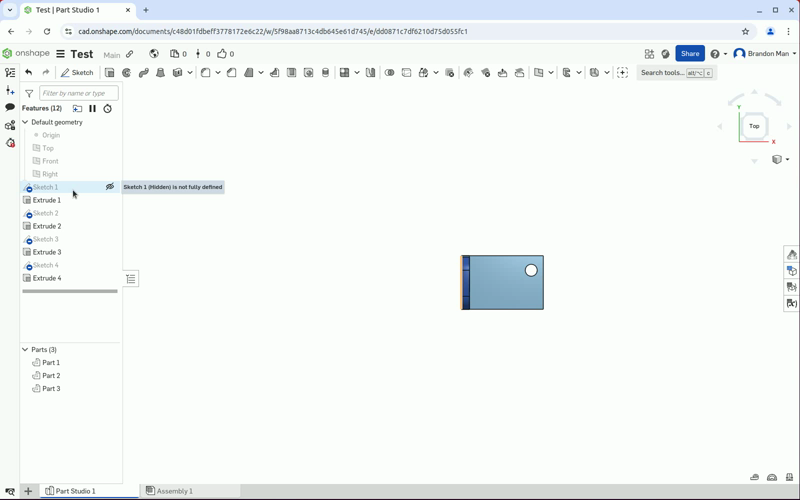
click(73, 189)
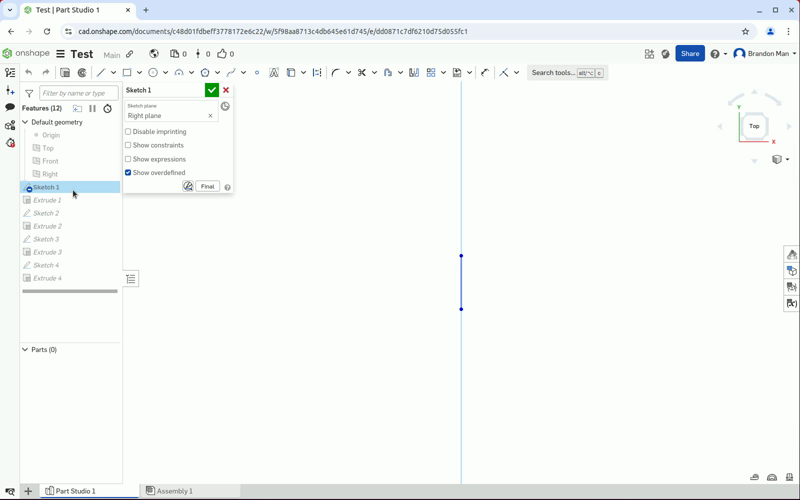
mouse_move(229, 92)
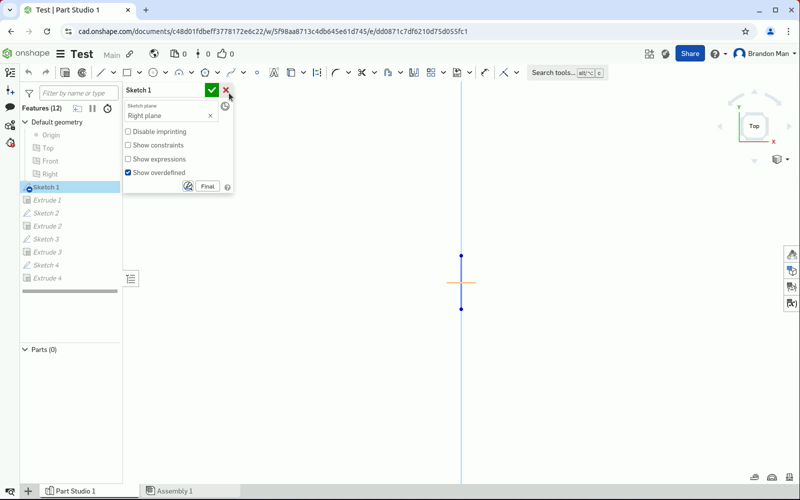
click(229, 92)
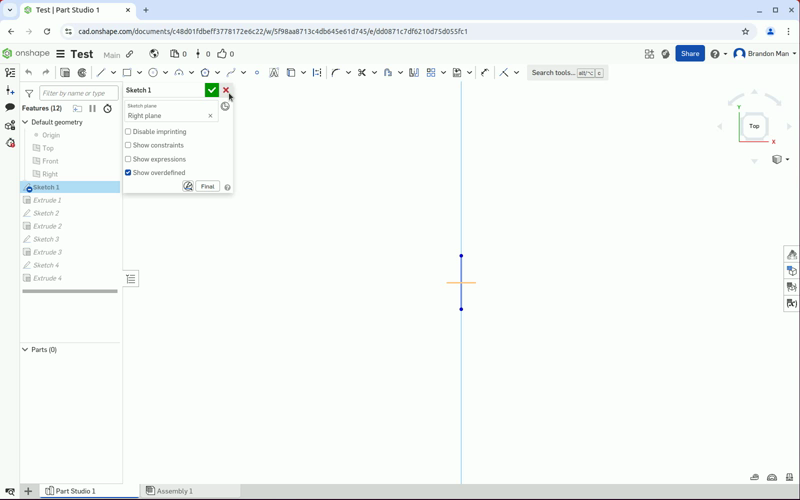
key(shift+s)
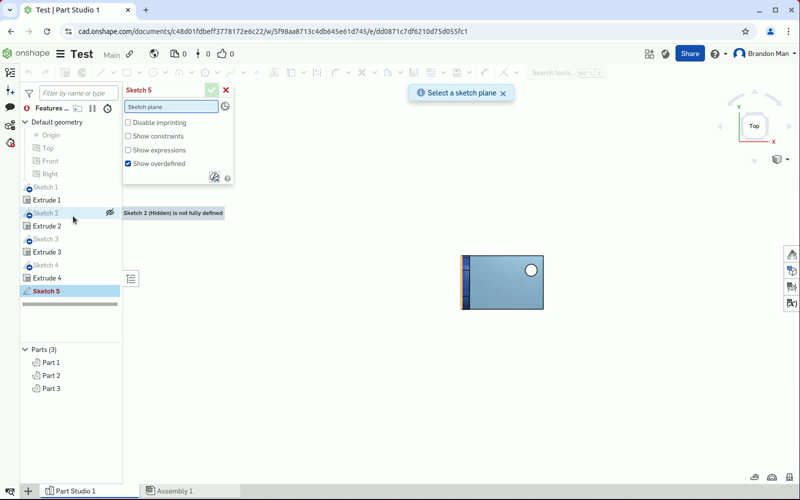
scroll(3)
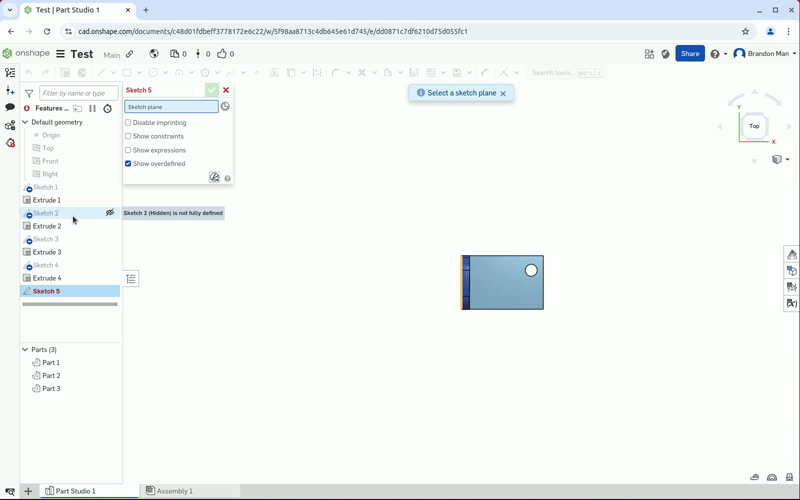
mouse_move(73, 150)
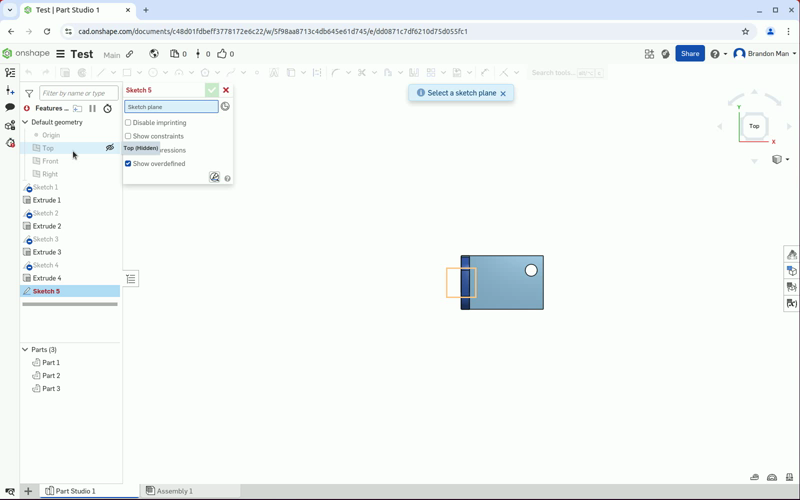
click(73, 150)
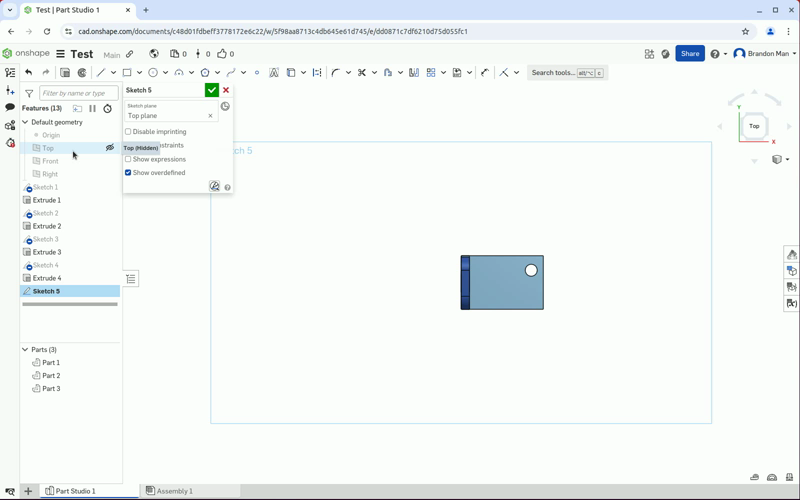
mouse_move(73, 352)
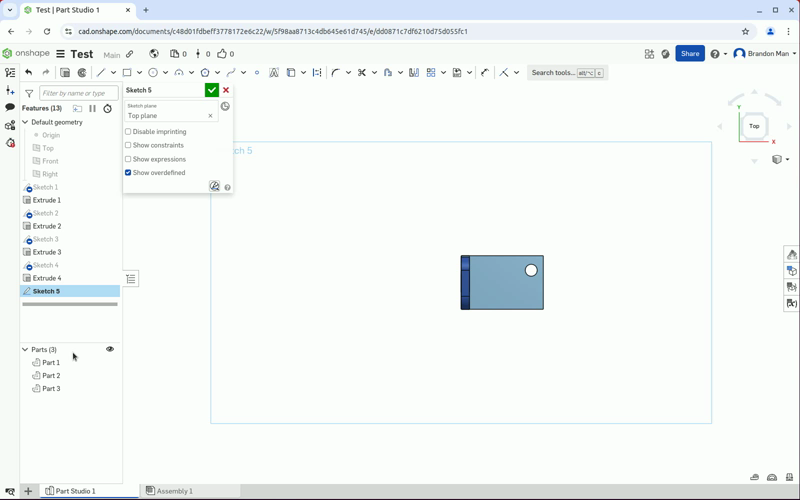
key(y)
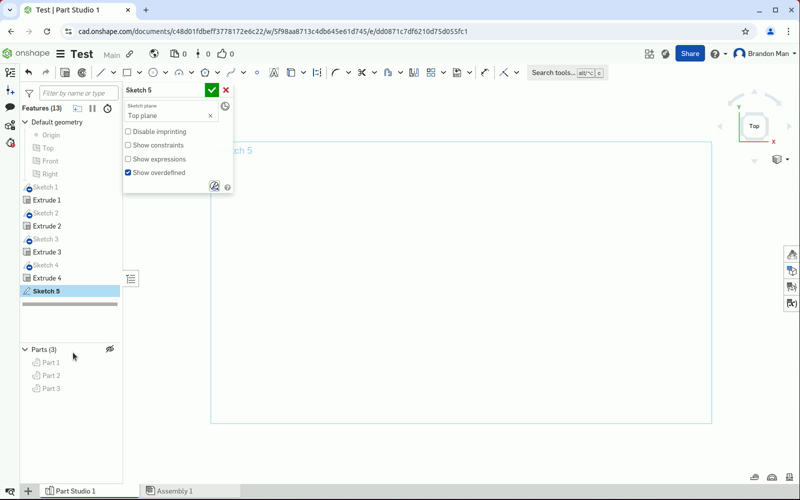
key(c)
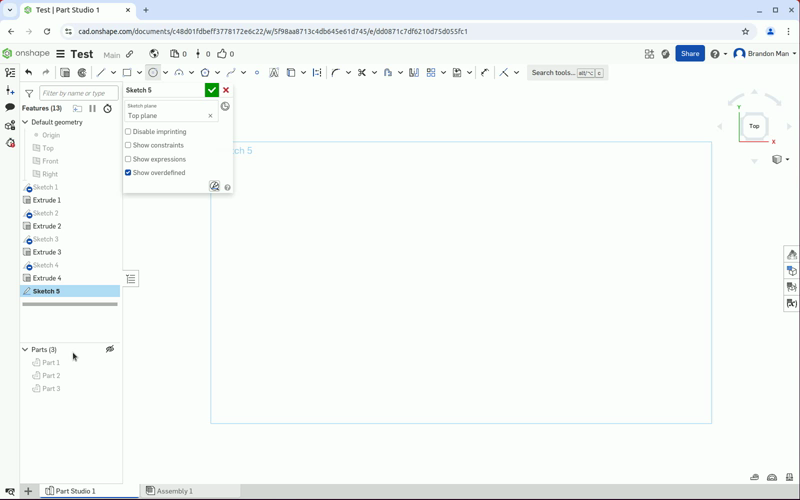
key_down(shift)
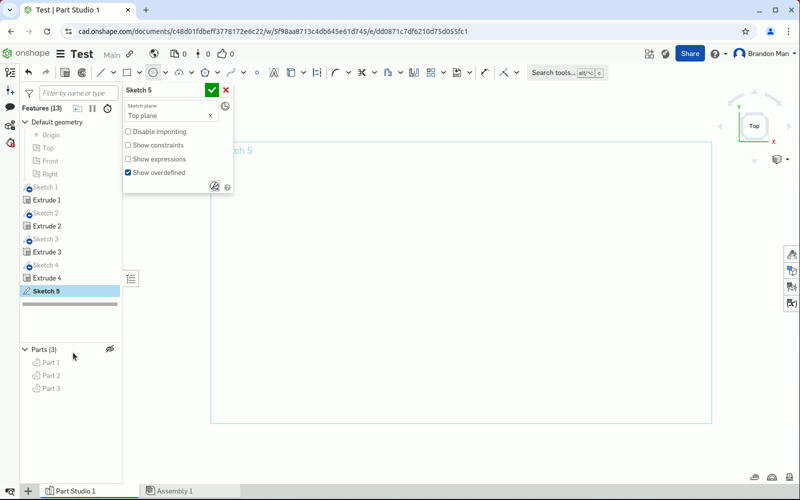
mouse_move(484, 295)
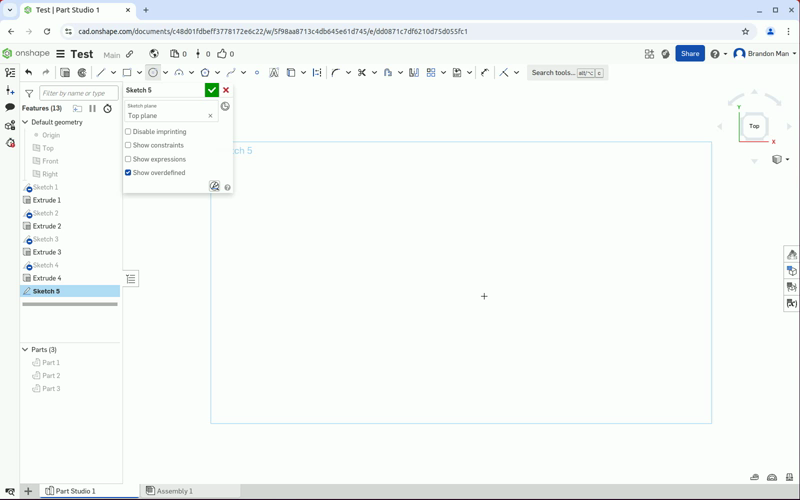
click(484, 295)
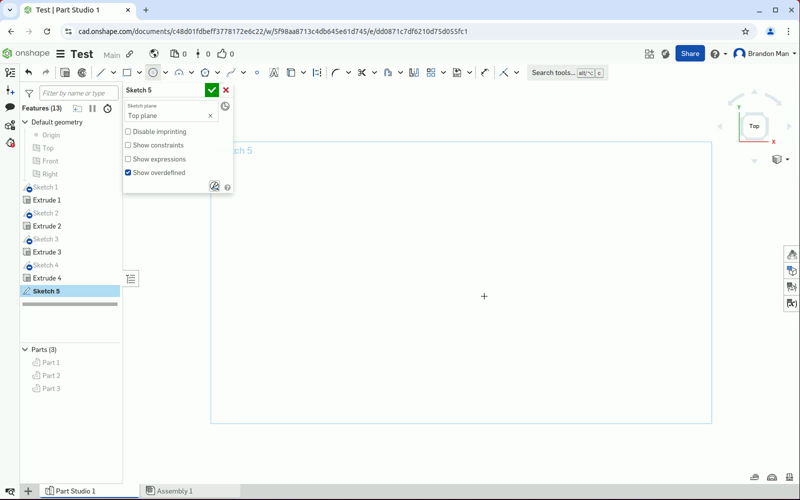
key_up(shift)
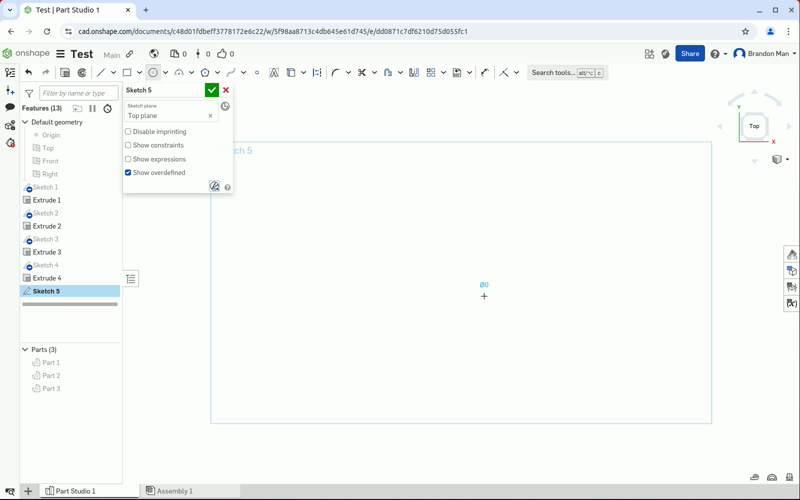
mouse_move(490, 295)
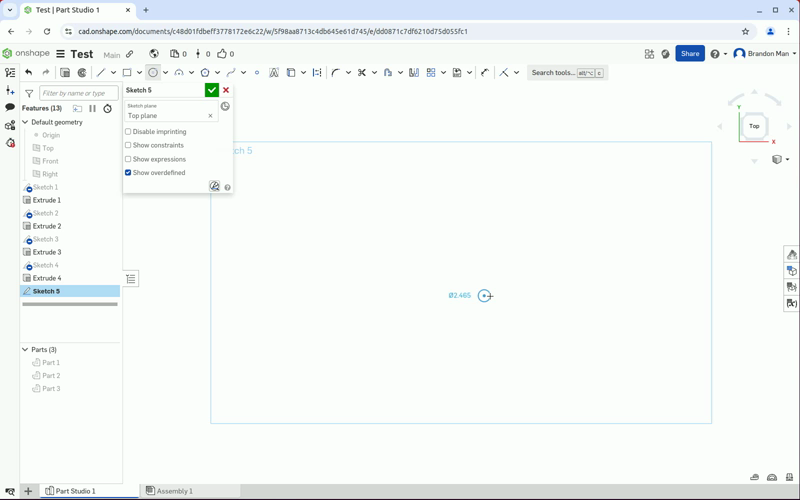
click(490, 295)
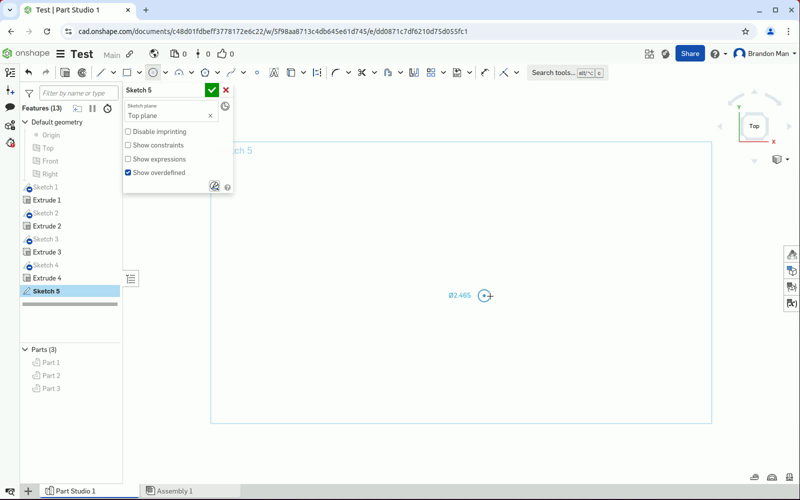
key(esc)
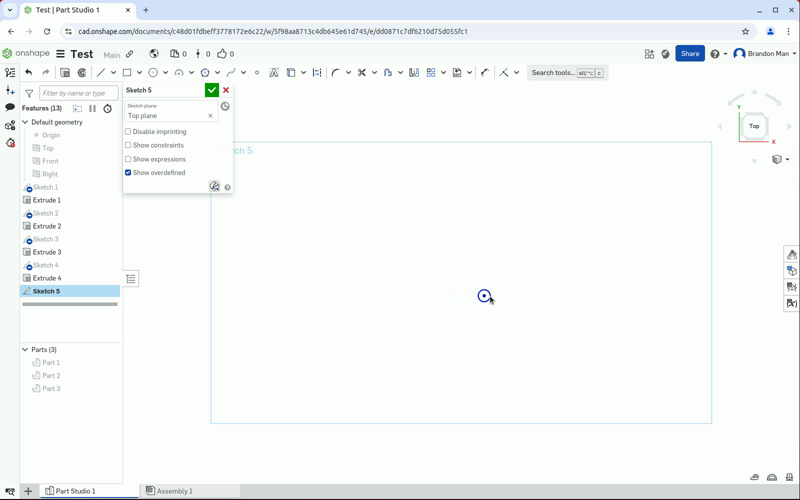
mouse_move(483, 292)
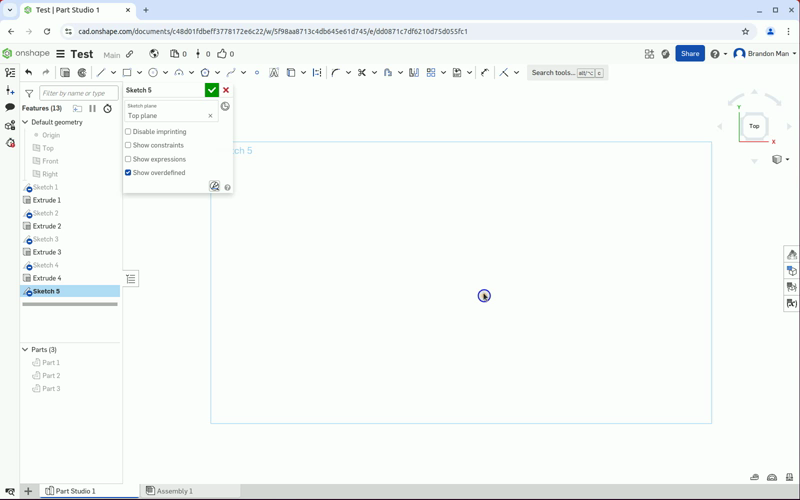
scroll(6)
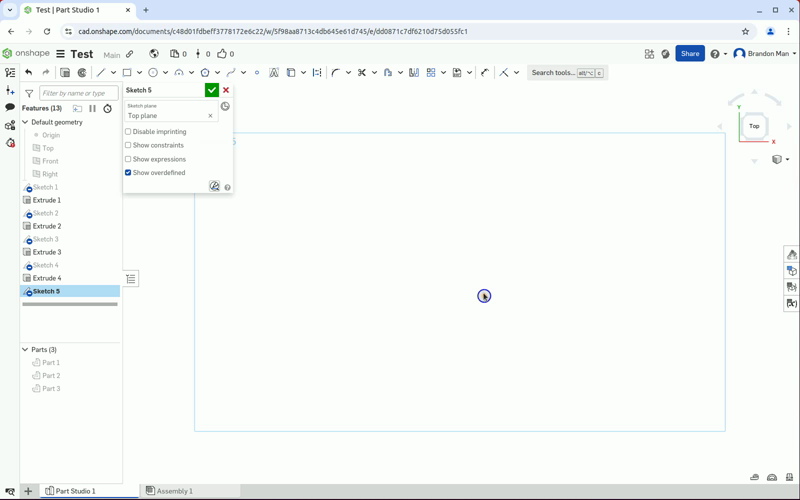
scroll(6)
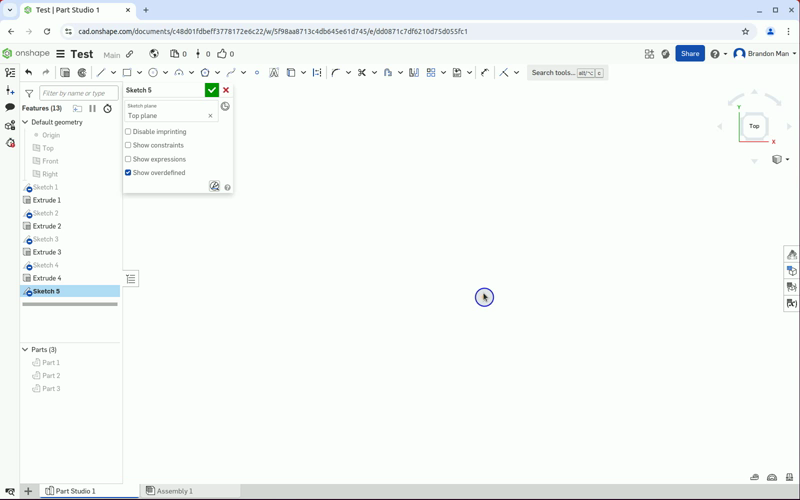
scroll(6)
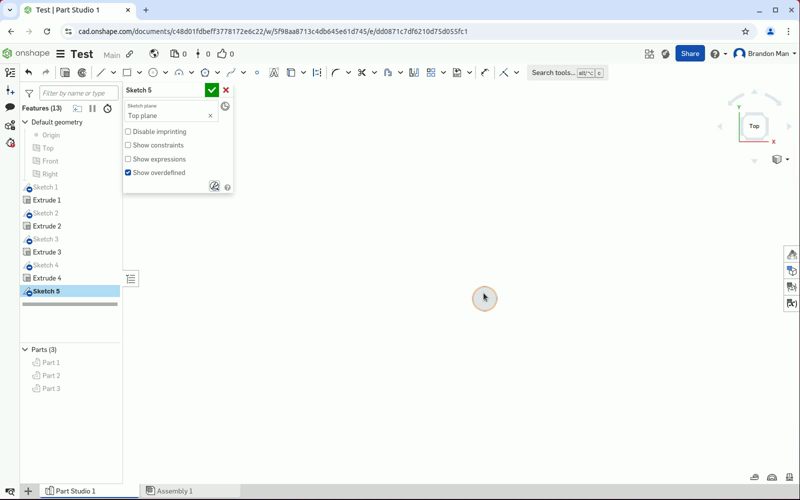
scroll(6)
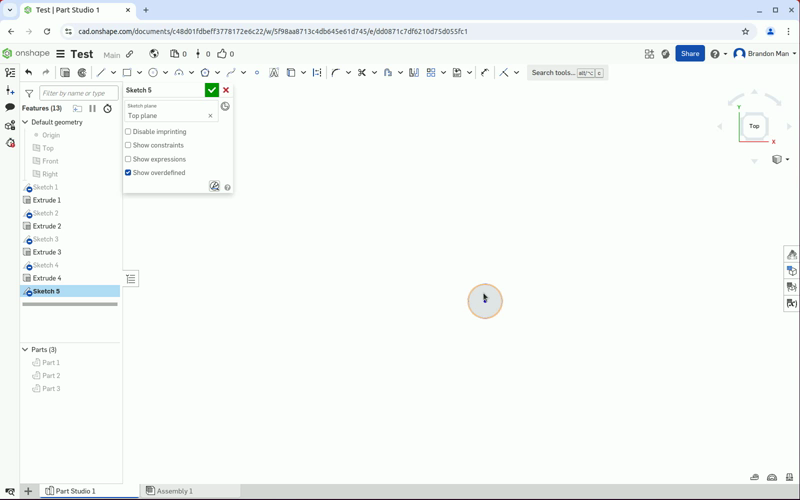
scroll(6)
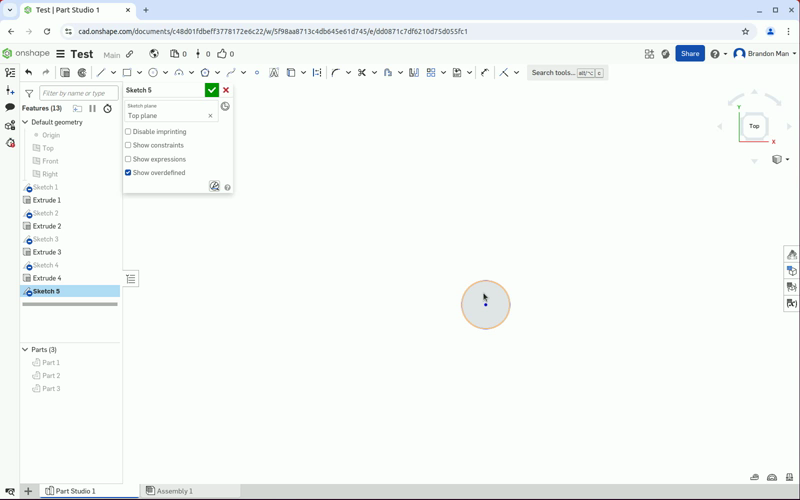
scroll(6)
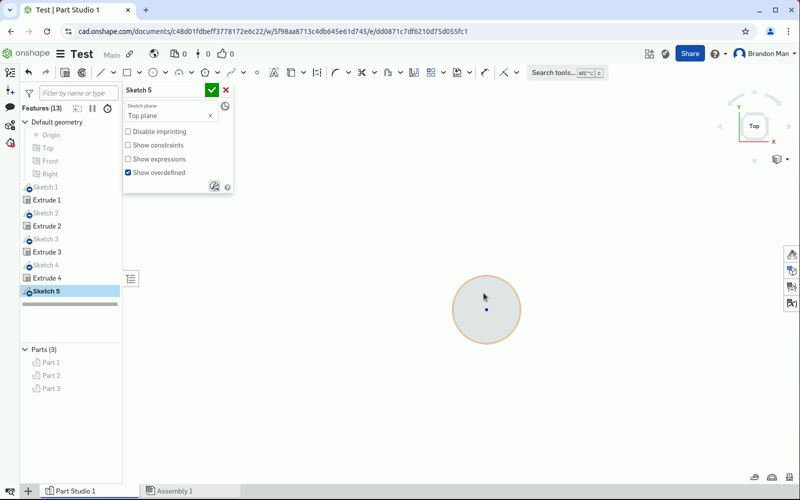
scroll(6)
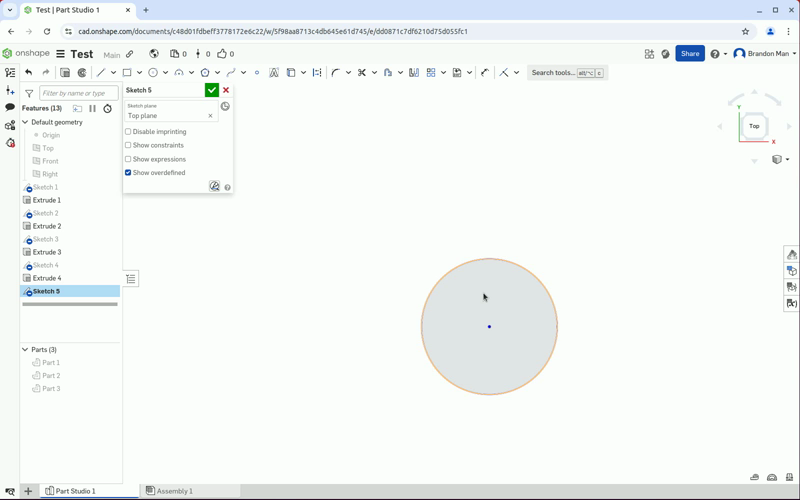
click(483, 292)
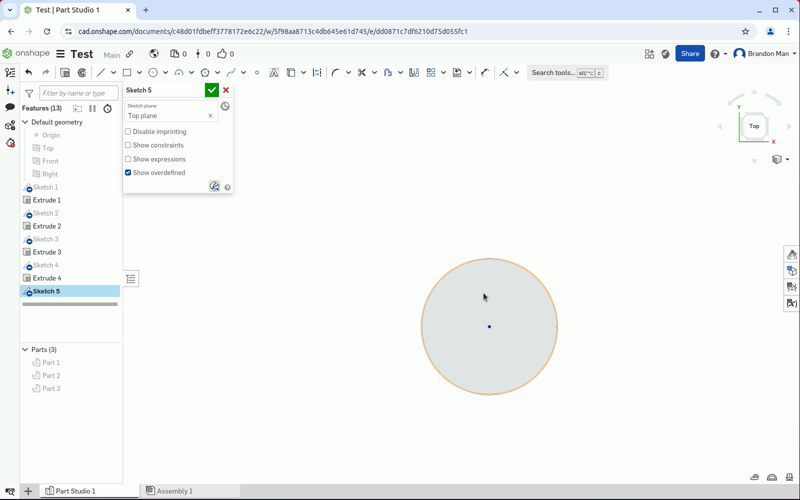
scroll(-6)
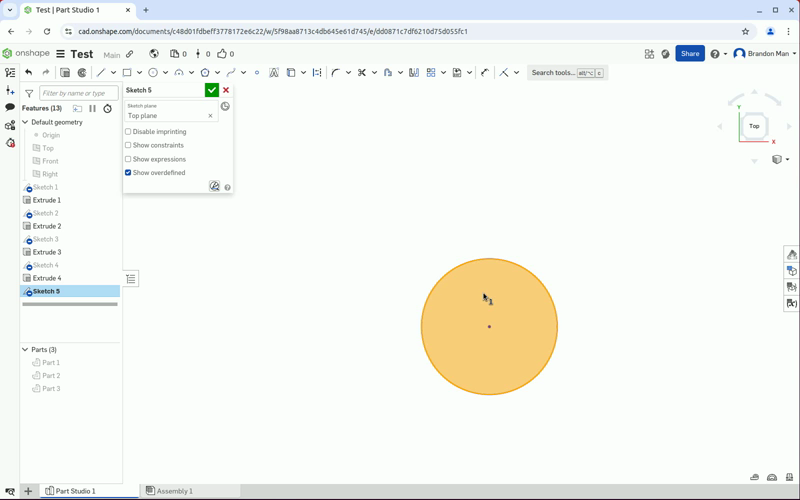
scroll(-6)
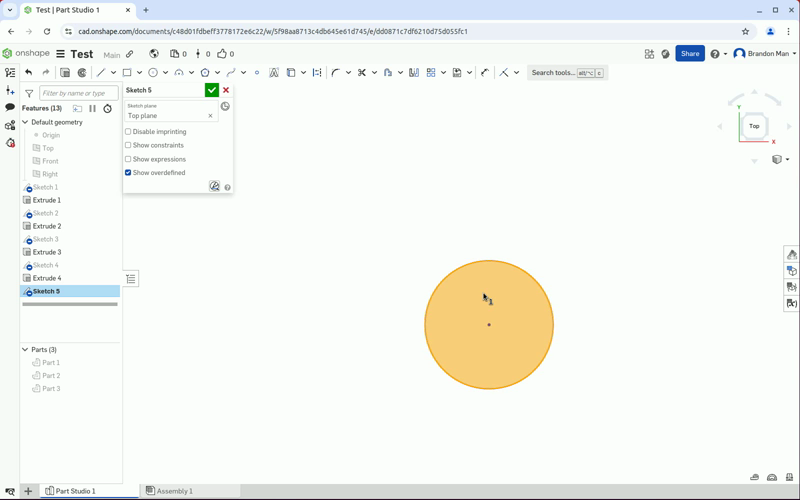
scroll(-6)
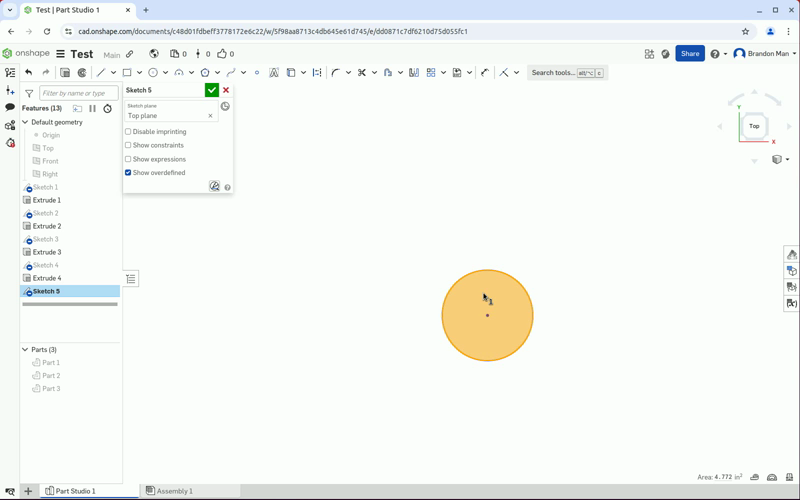
scroll(-6)
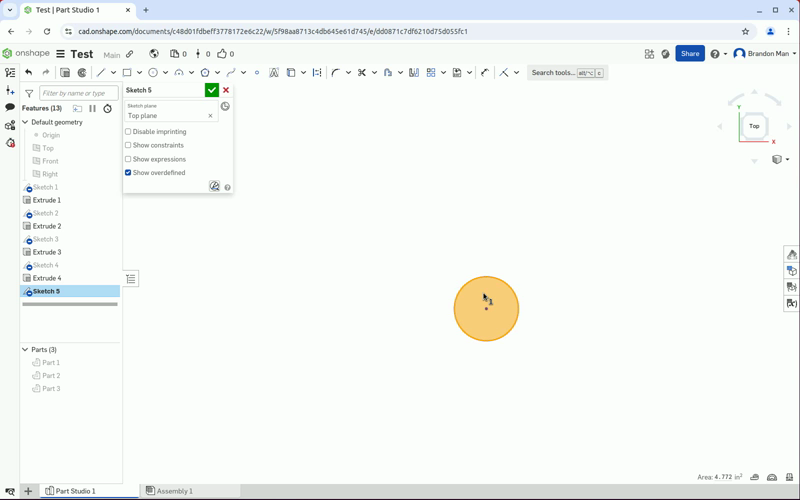
scroll(-6)
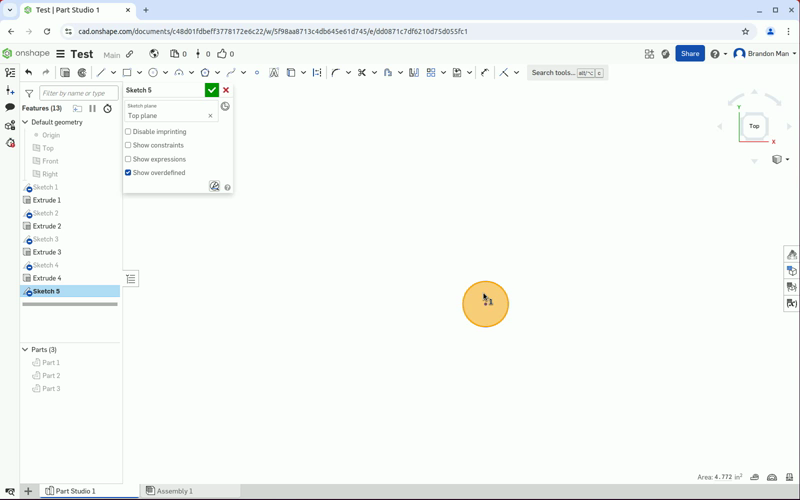
scroll(-6)
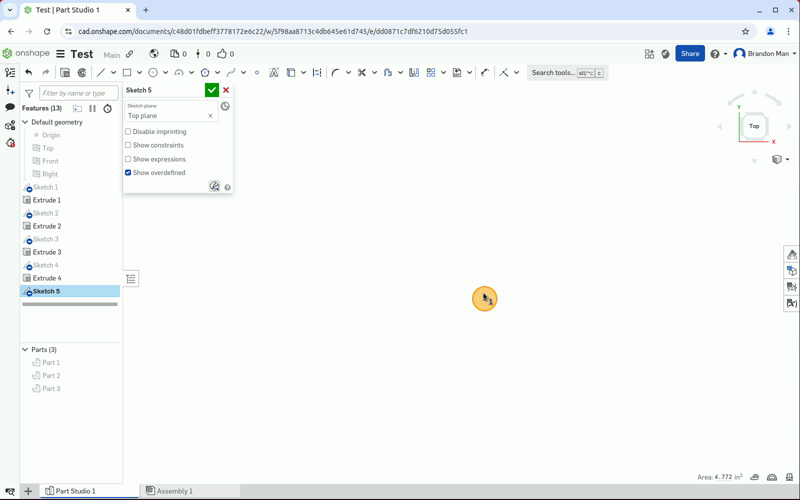
scroll(-6)
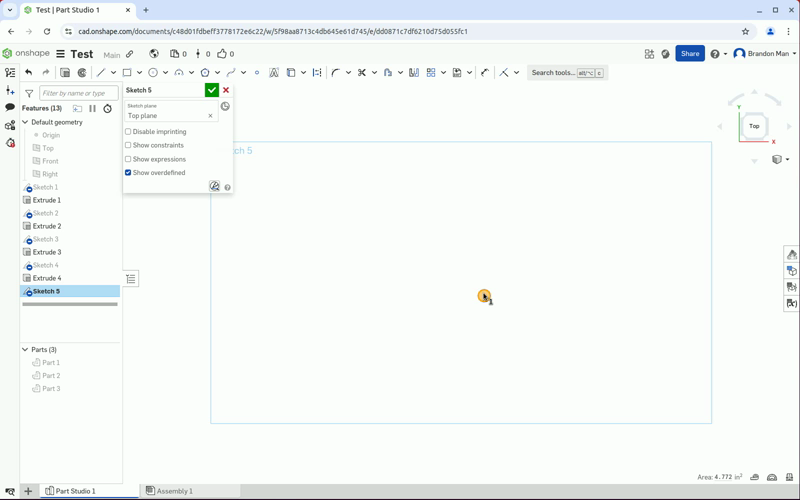
mouse_move(73, 352)
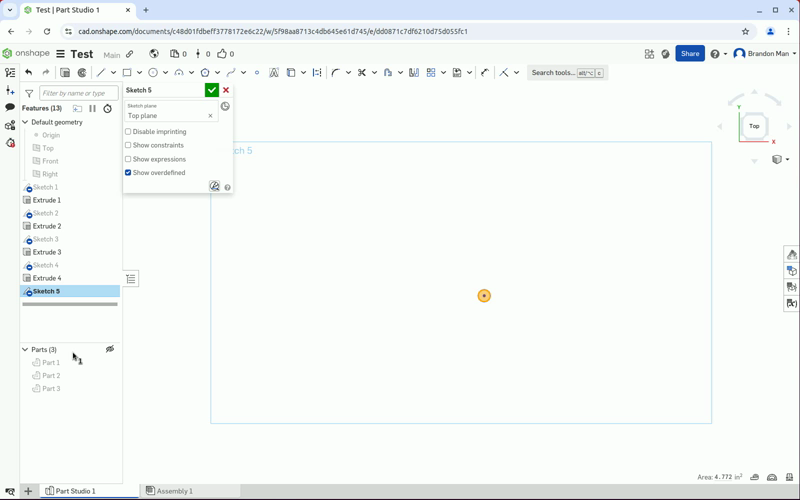
key(shift+y)
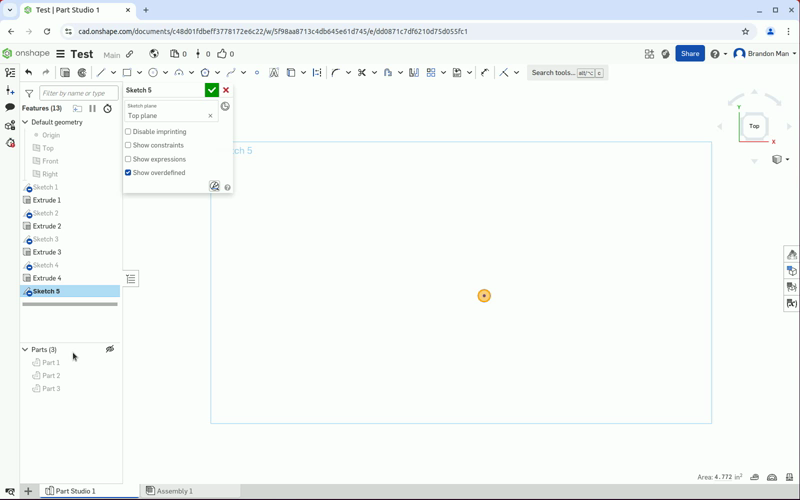
key(shift+e)
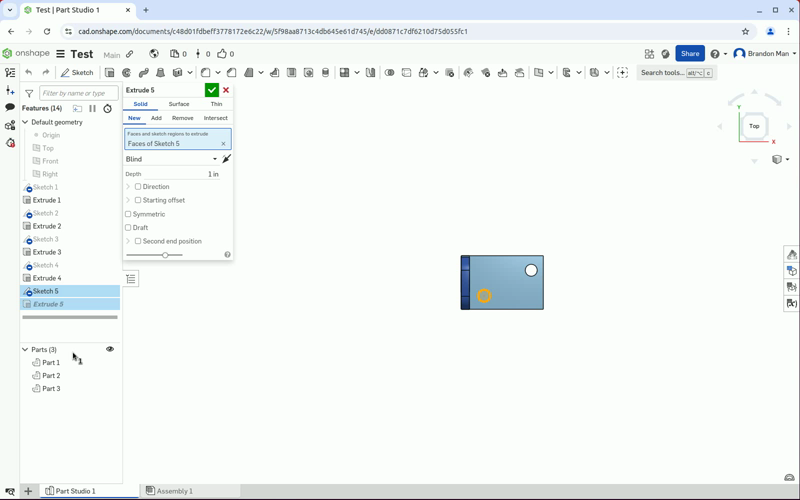
mouse_move(143, 106)
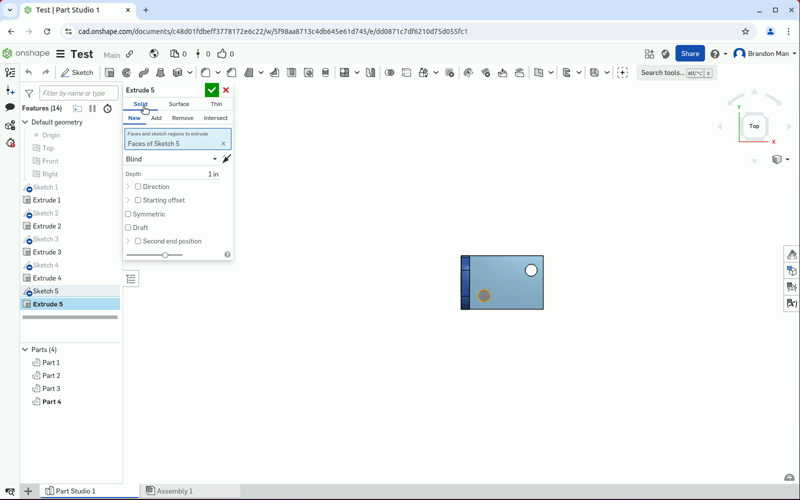
click(143, 106)
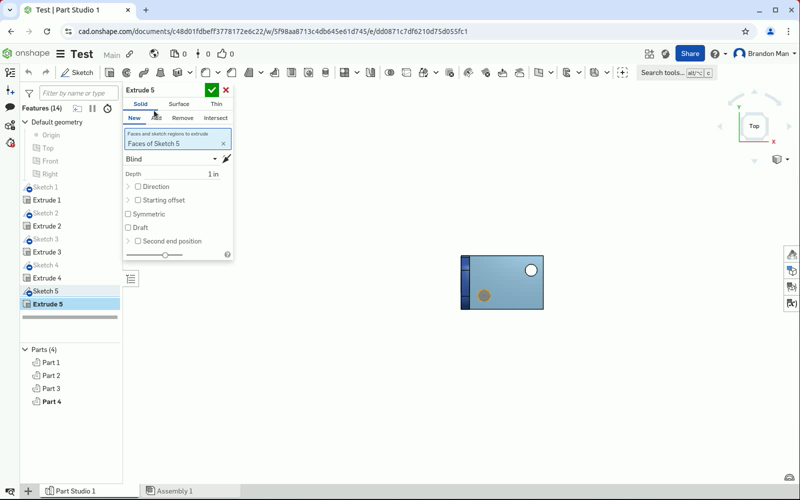
mouse_move(186, 120)
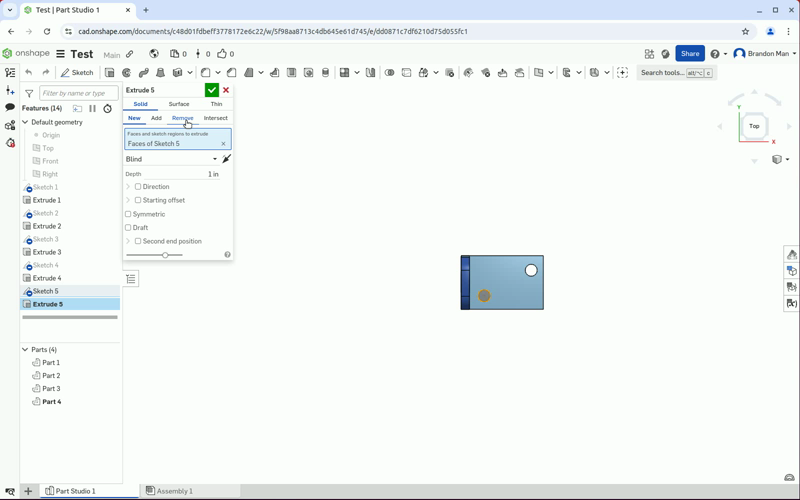
click(186, 120)
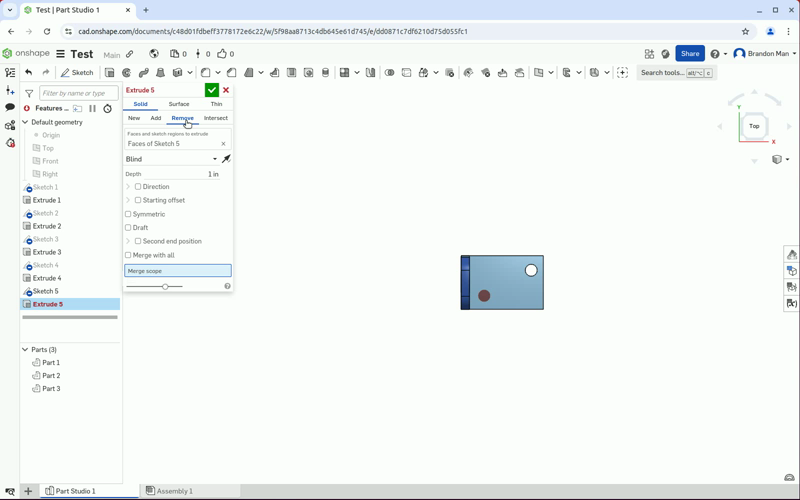
key(tab, 4)
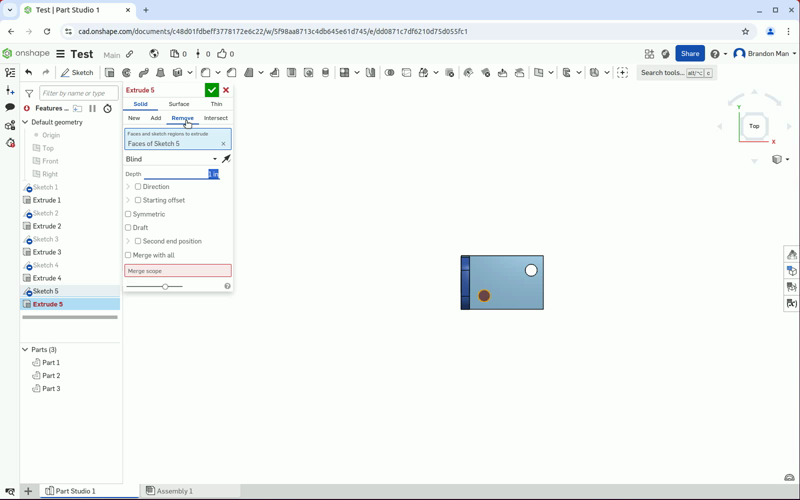
text(30.089)
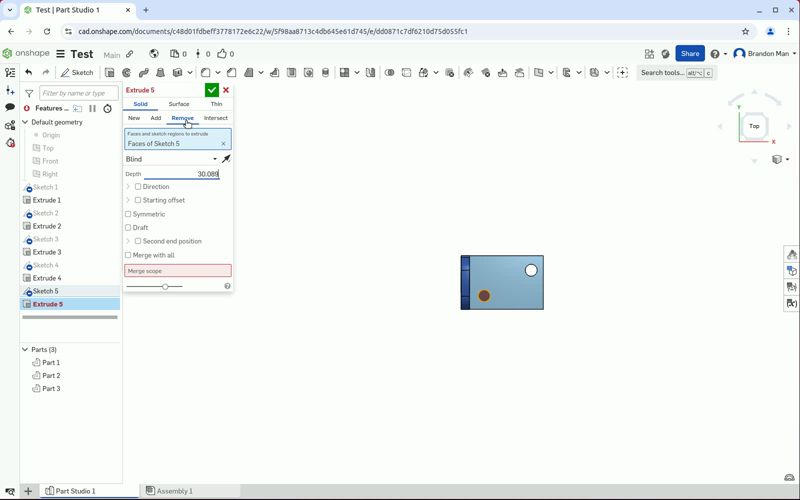
key(tab, 6)
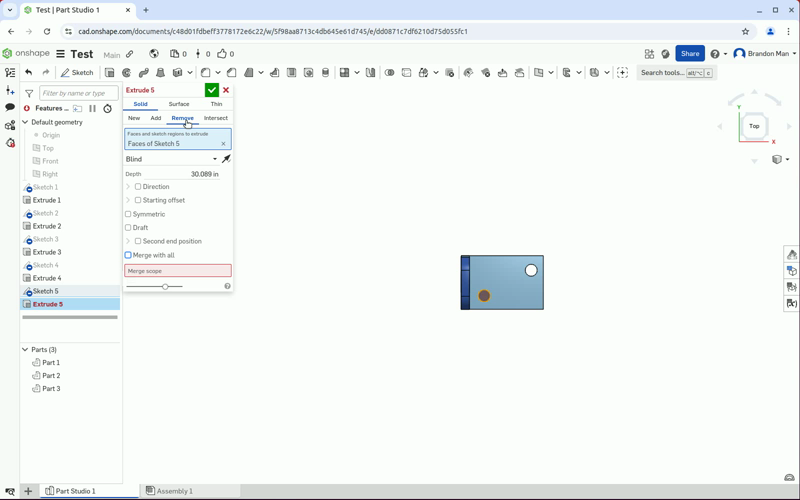
key(space)
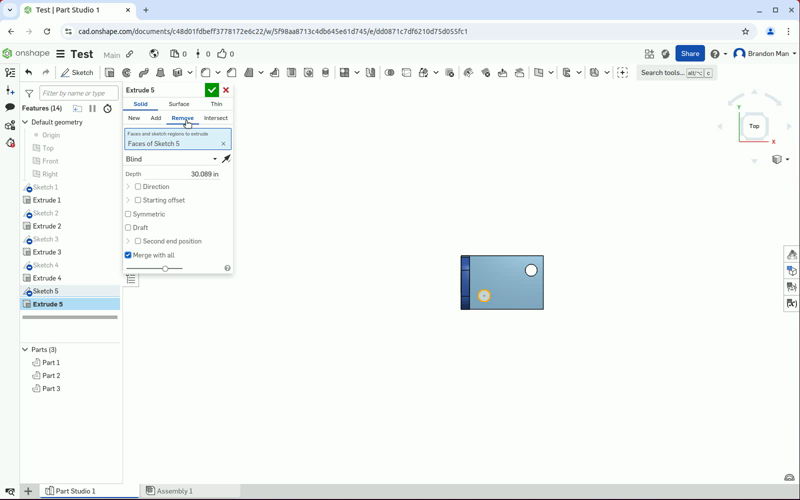
key(enter)
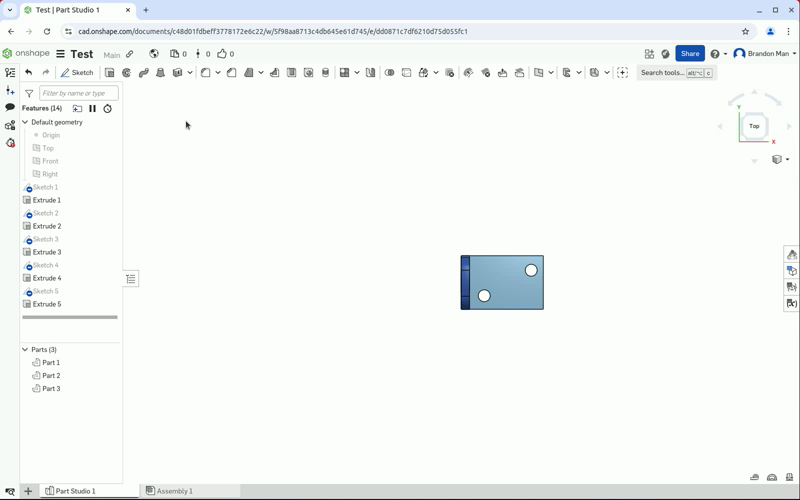
key(shift+h)
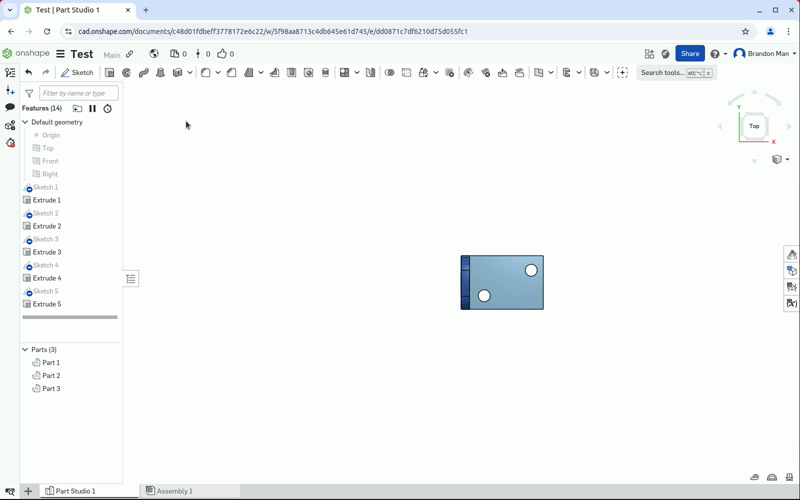
key(shift+h)
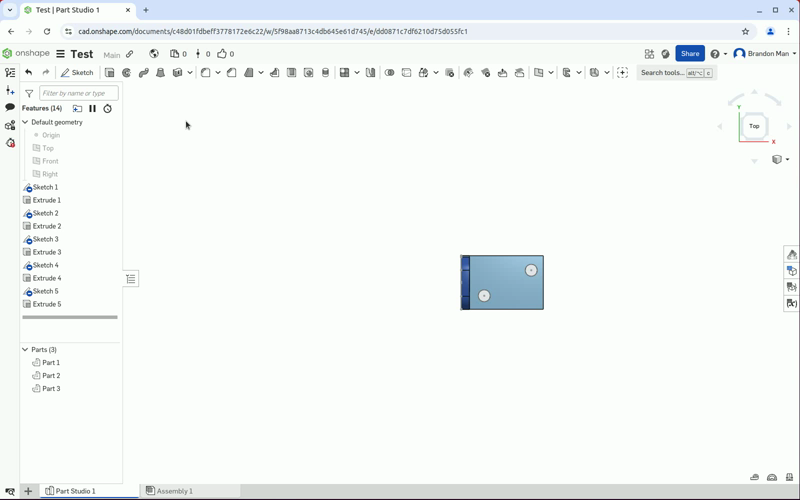
key(shift+7)
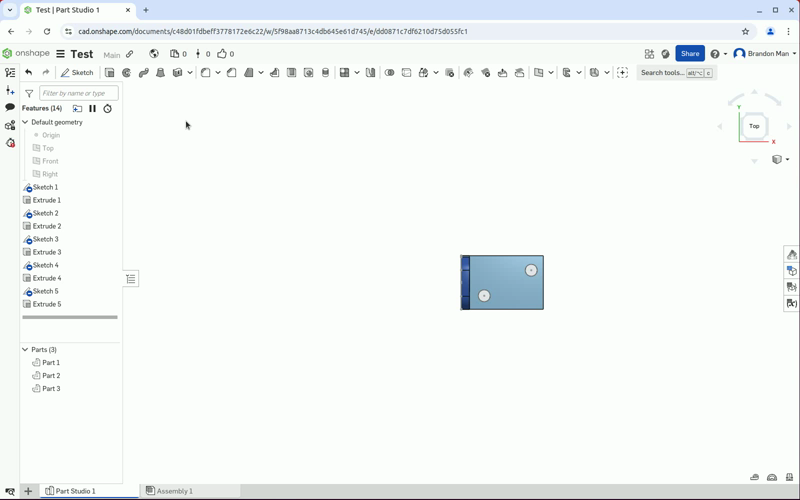
key(up, 3)
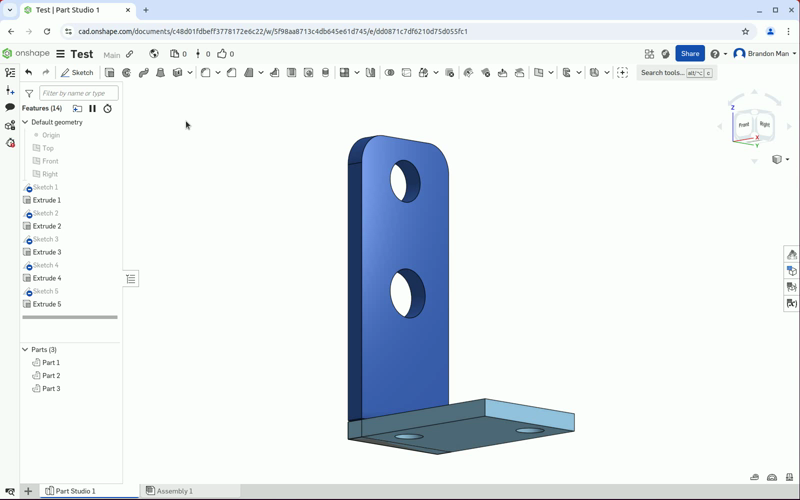
key(left, 3)
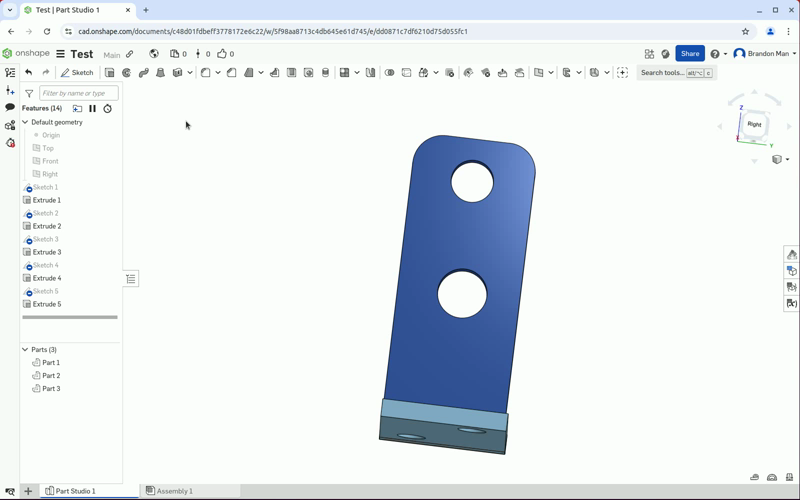
key(right, 3)
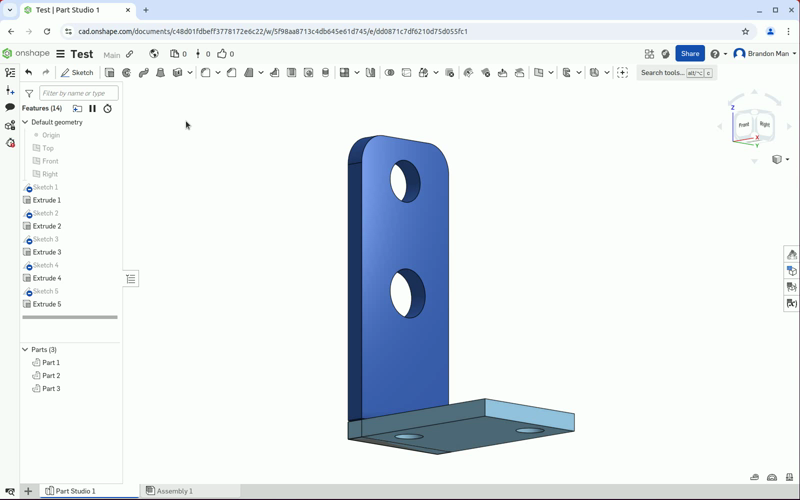
key(down, 3)
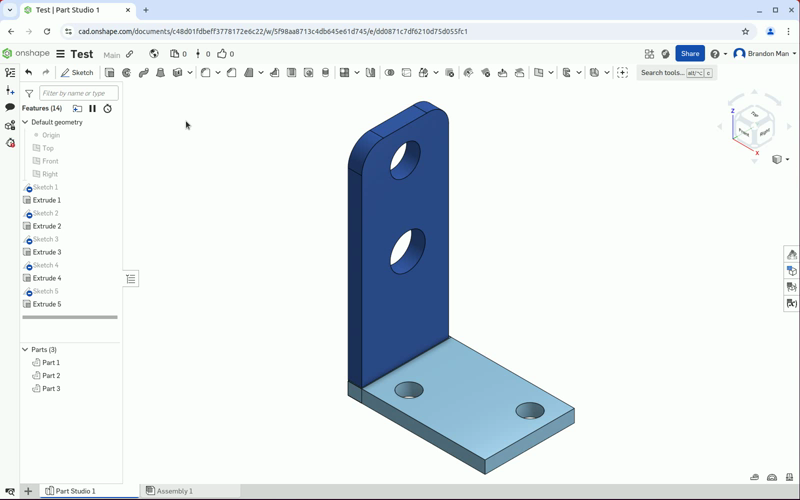
mouse_move(73, 189)
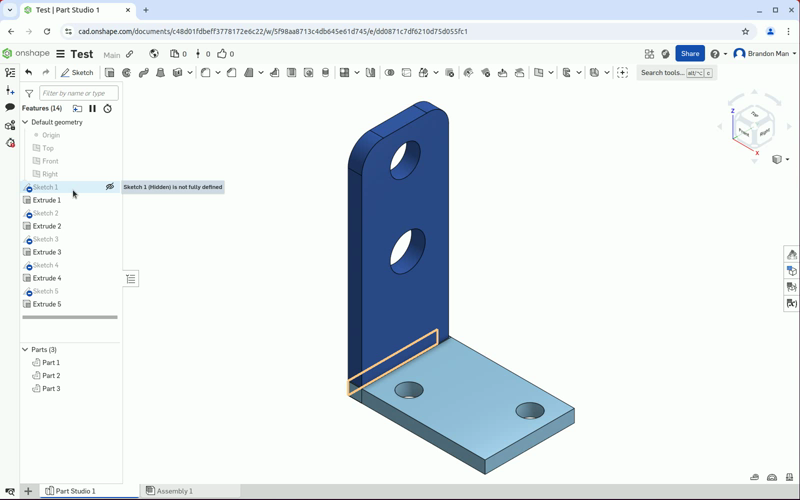
click(73, 189)